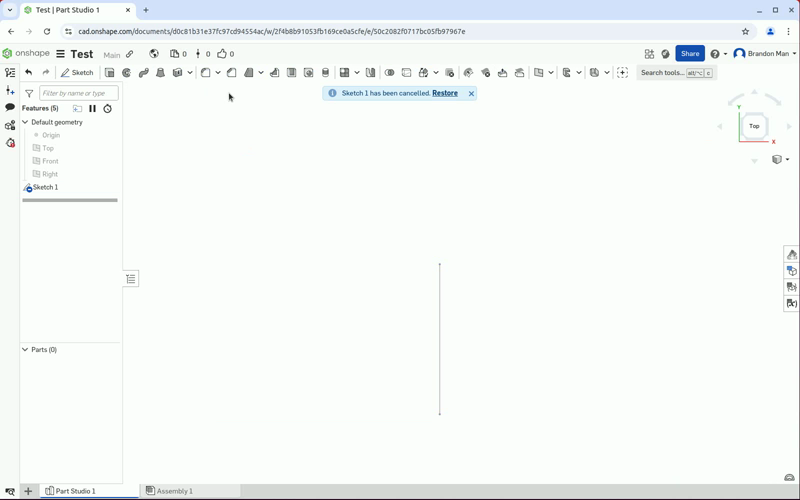
key(shift+h)
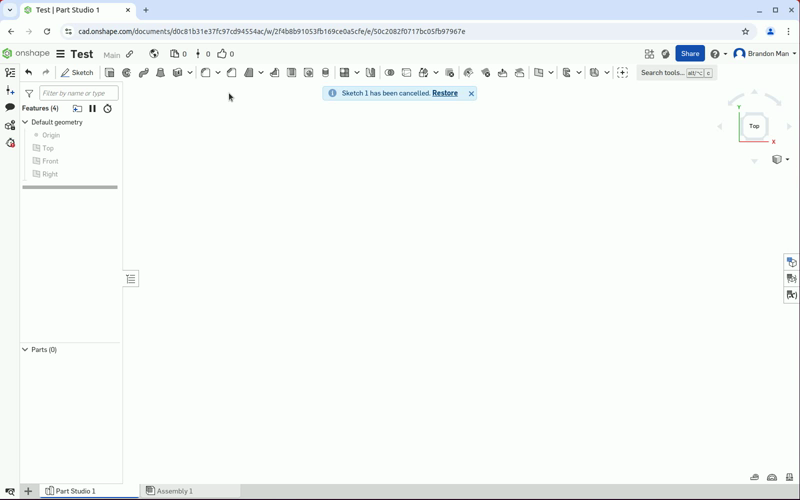
mouse_move(73, 352)
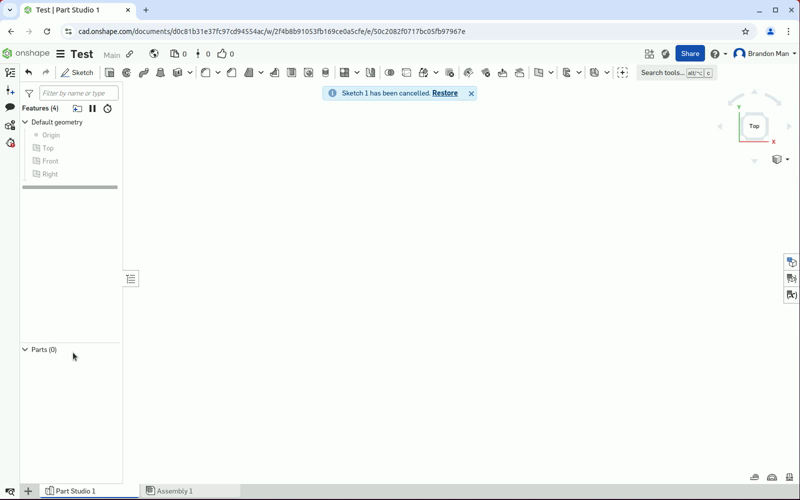
key(y)
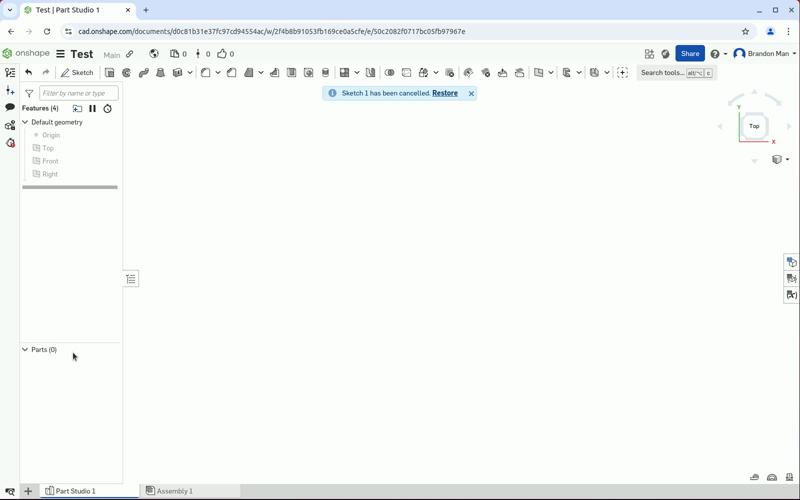
key(shift+p)
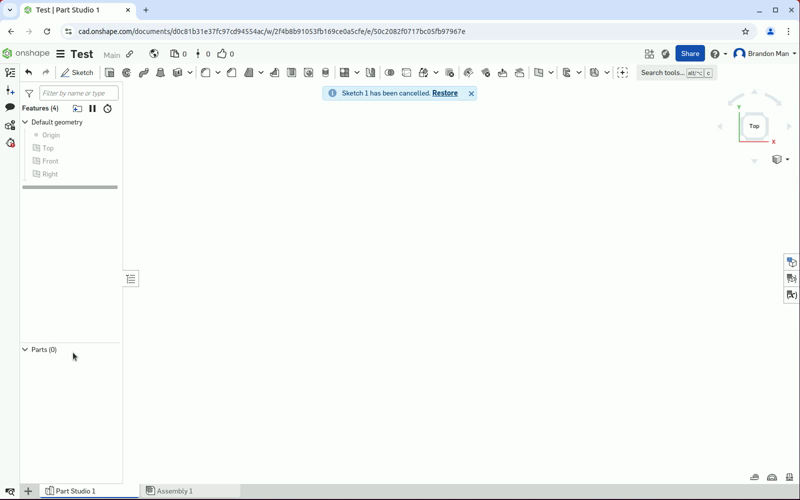
key(space)
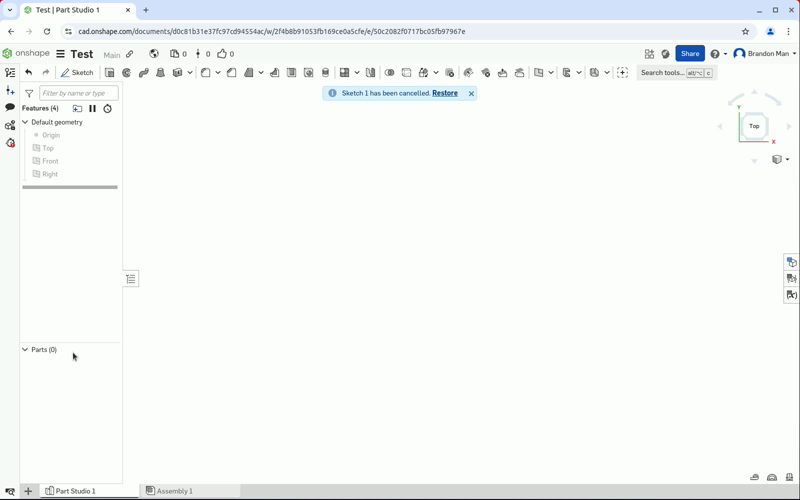
key_down(shift)
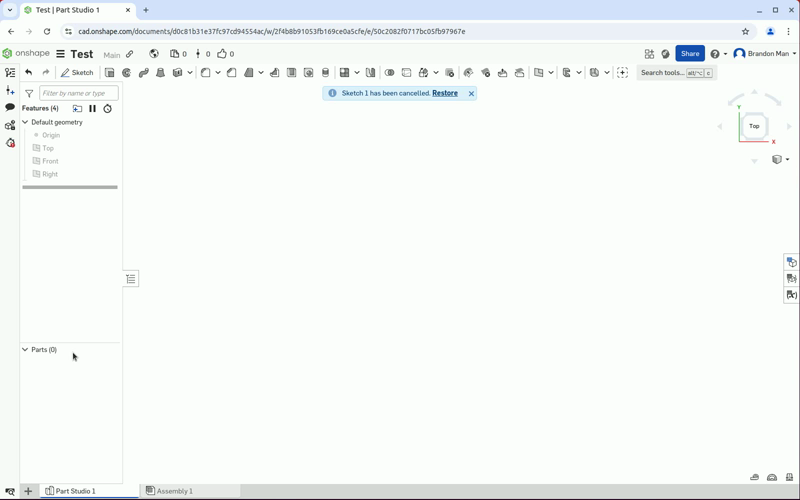
key(up)
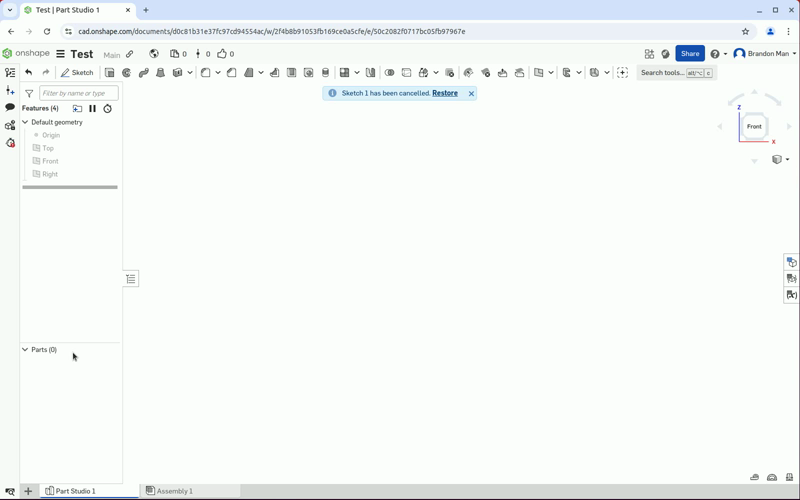
key_up(shift)
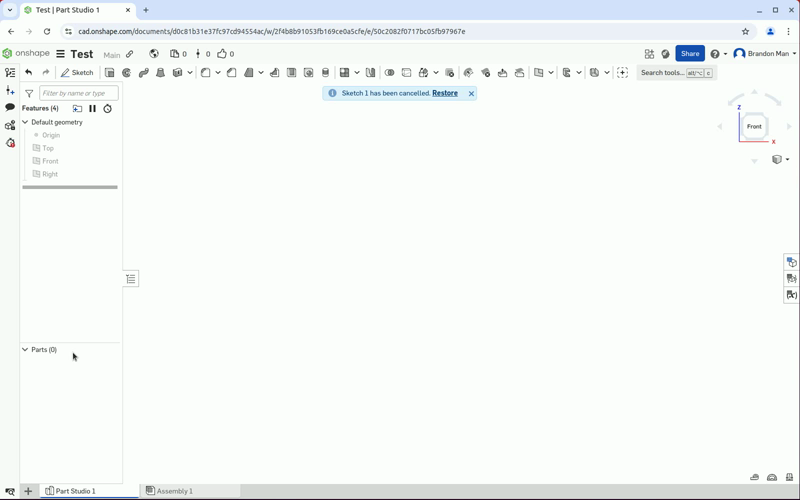
mouse_move(73, 352)
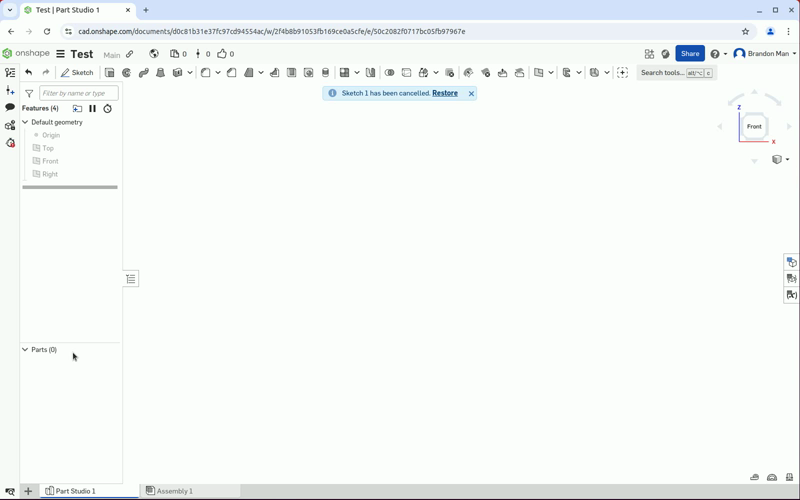
key(shift+y)
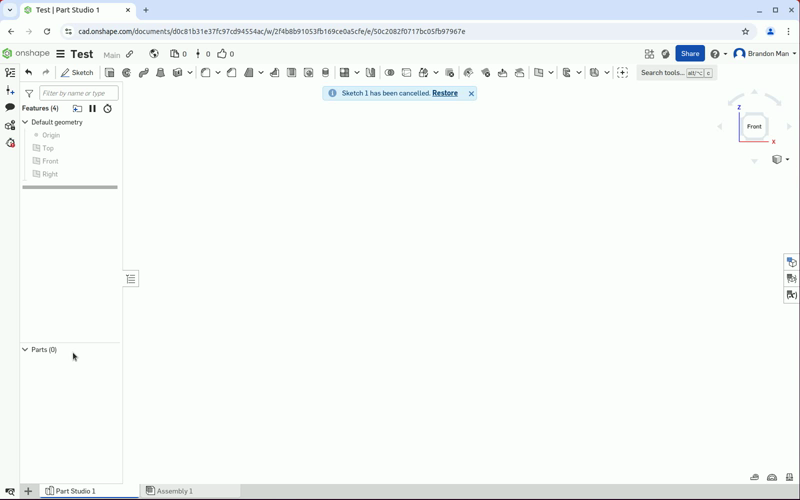
key(shift+s)
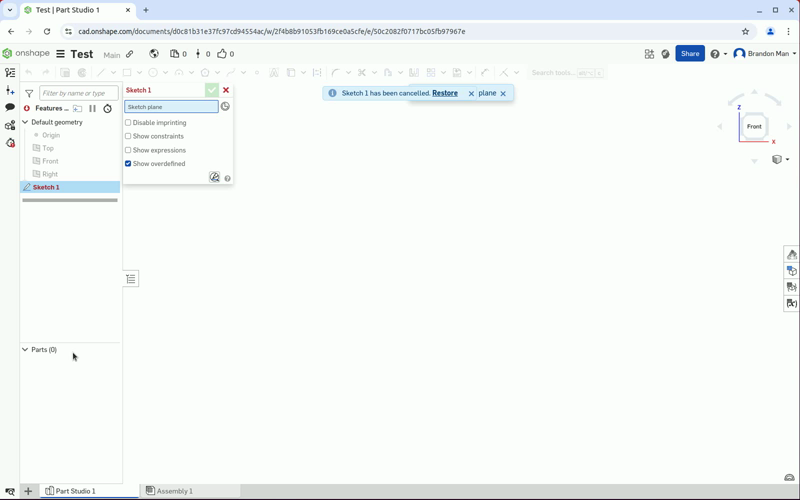
mouse_move(73, 163)
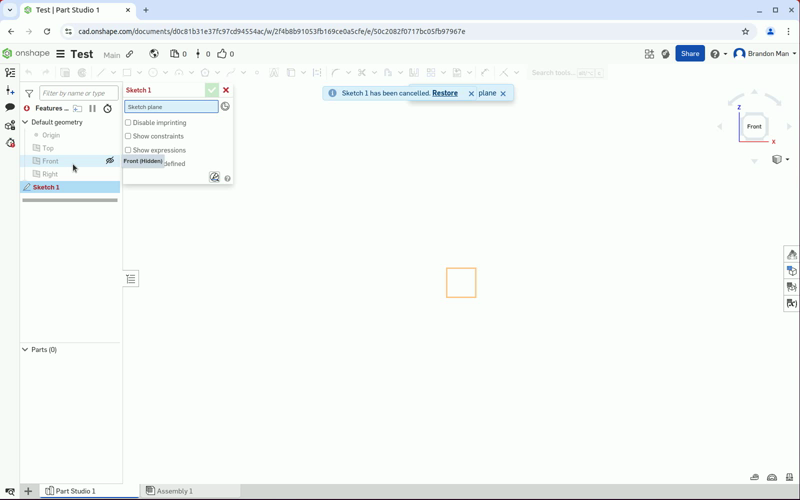
click(73, 163)
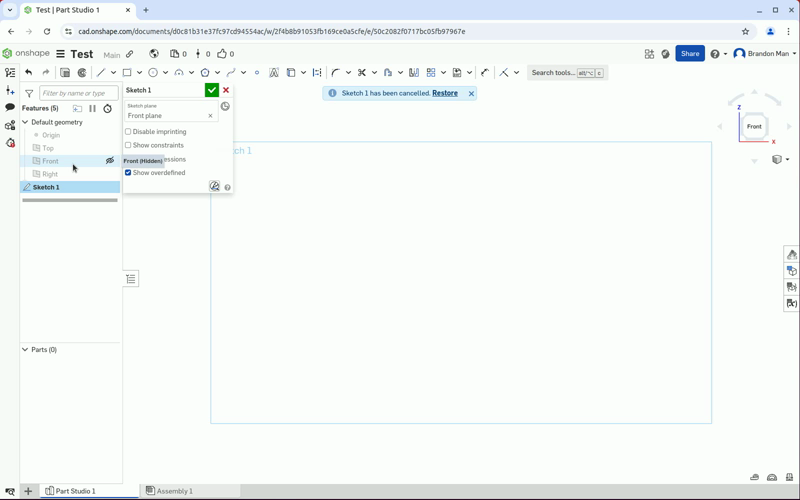
mouse_move(73, 352)
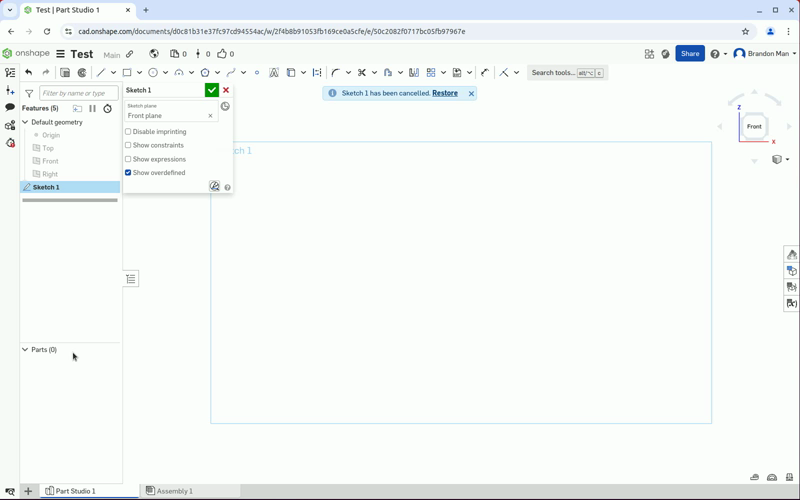
key(y)
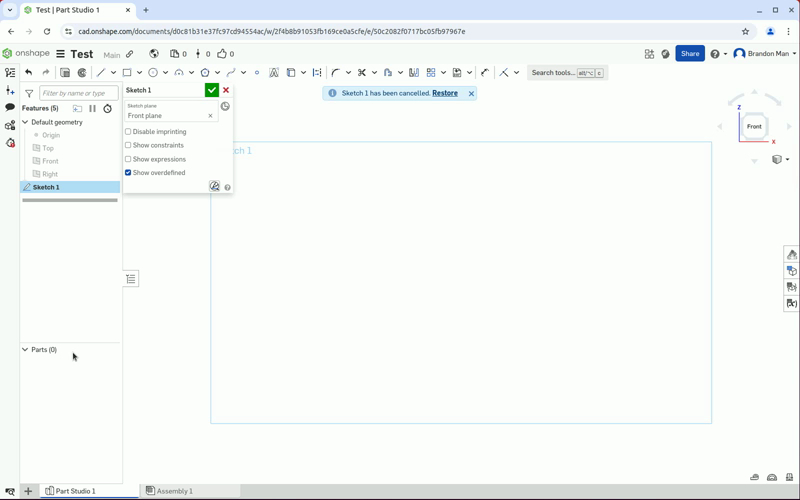
key(l)
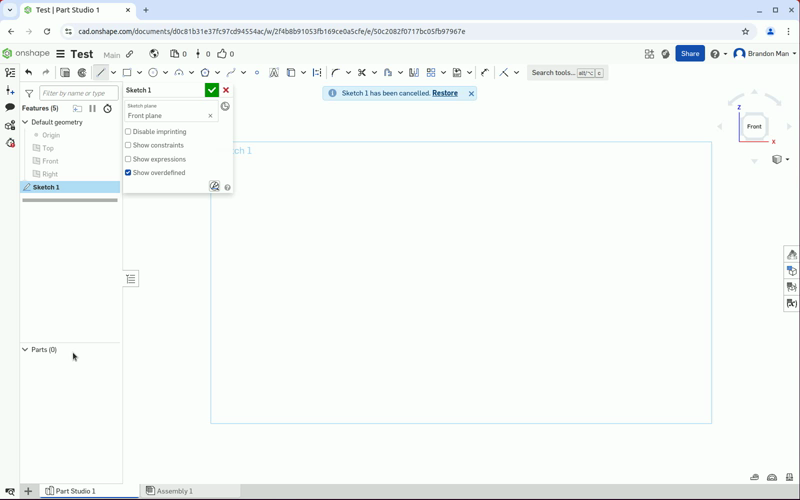
key_down(shift)
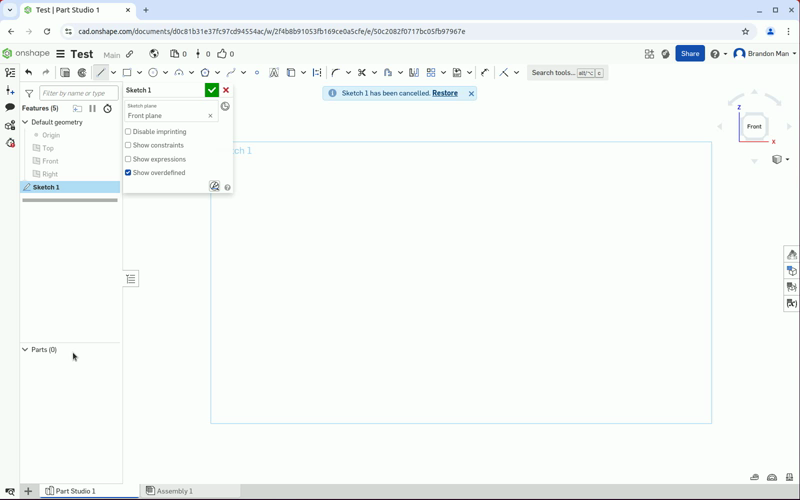
mouse_move(460, 282)
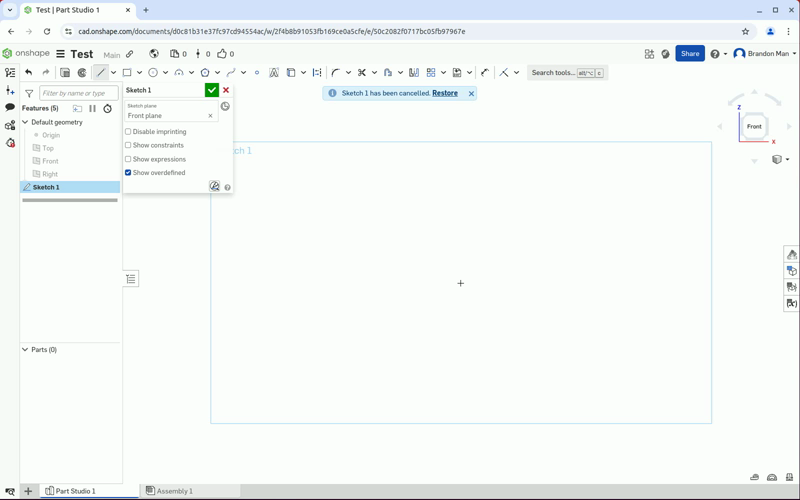
click(460, 282)
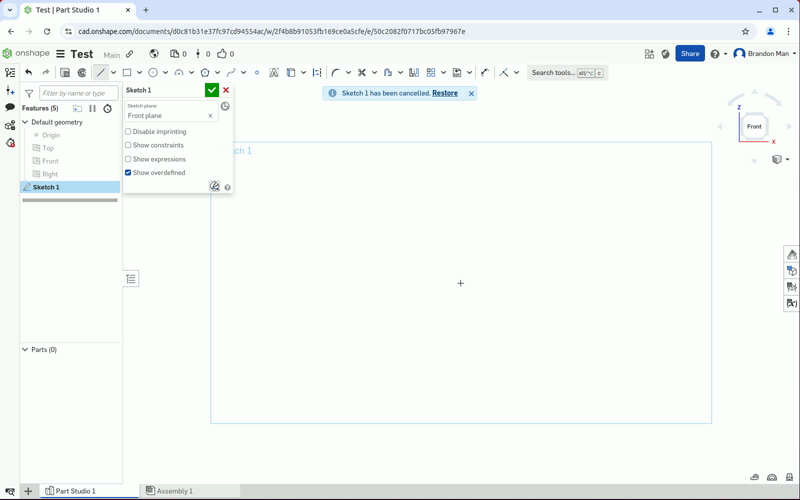
key_up(shift)
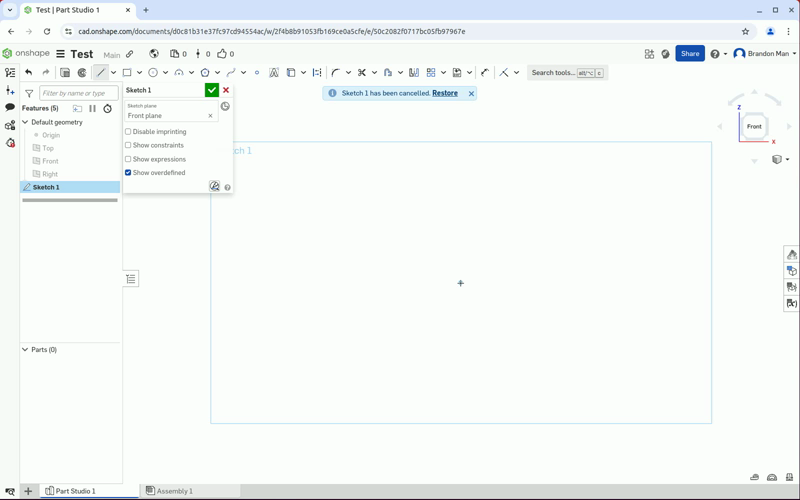
key_down(shift)
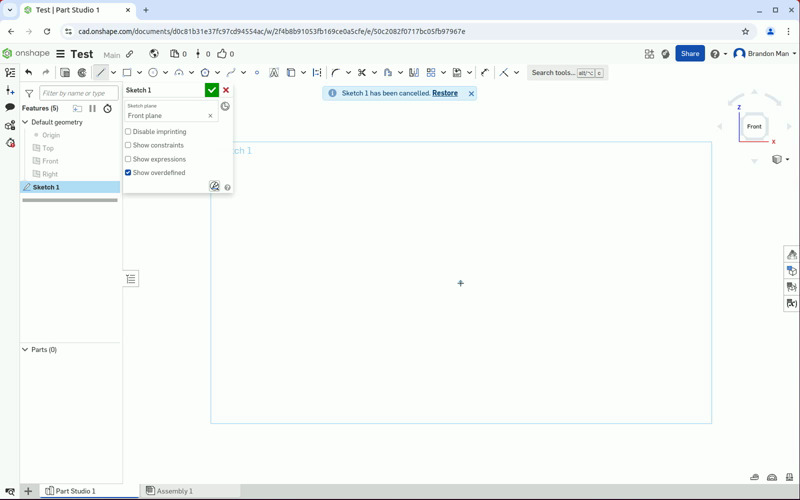
mouse_move(490, 282)
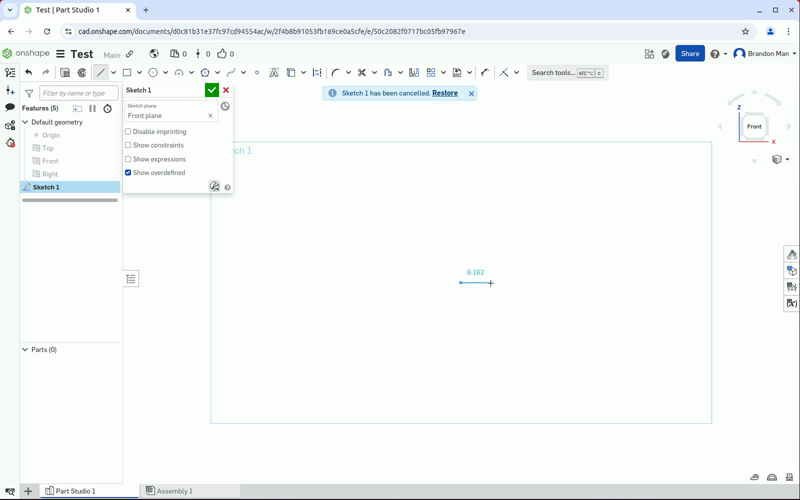
mouse_move(477, 282)
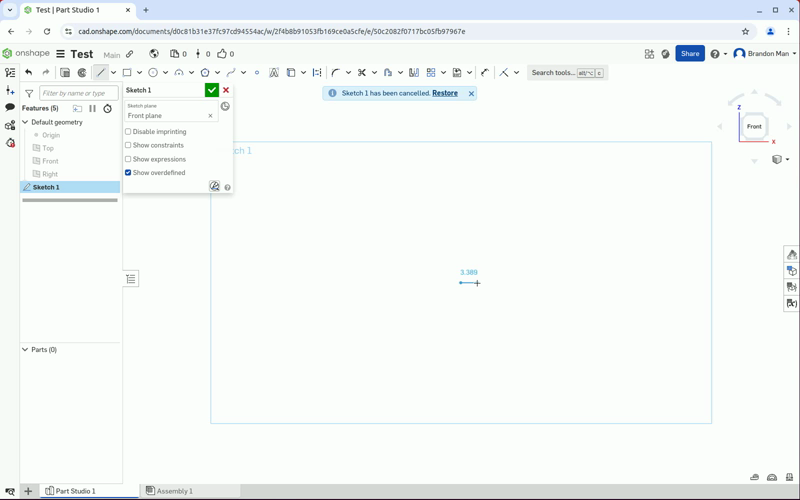
click(477, 282)
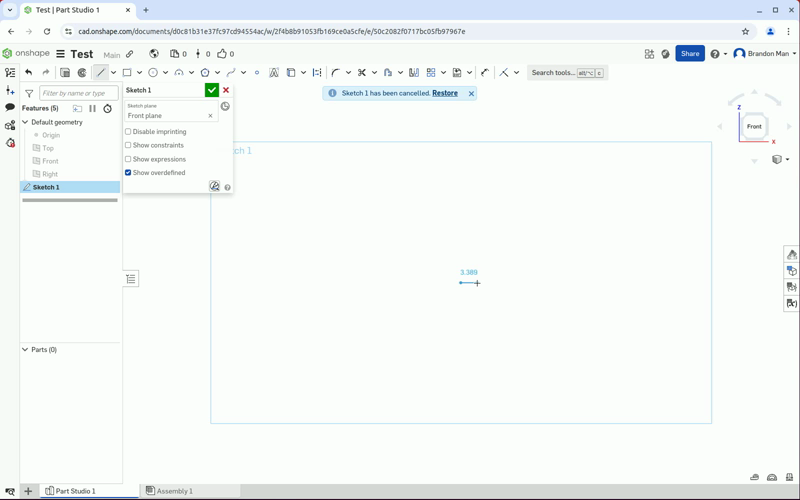
key_up(shift)
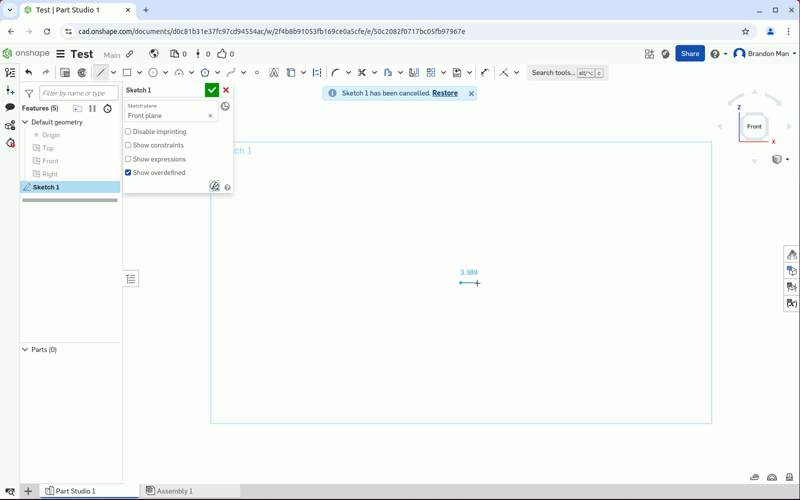
key_down(shift)
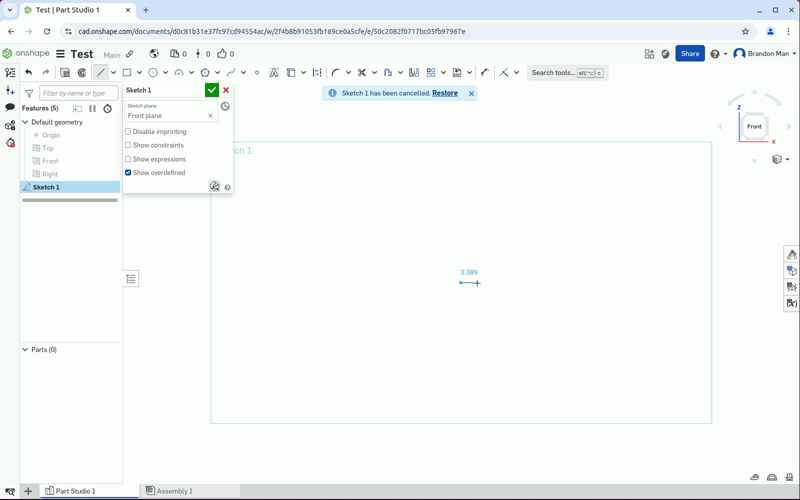
mouse_move(507, 282)
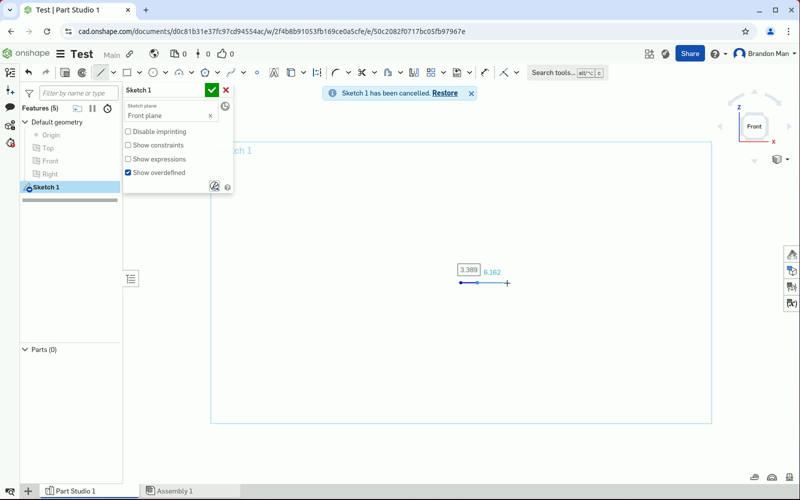
mouse_move(477, 255)
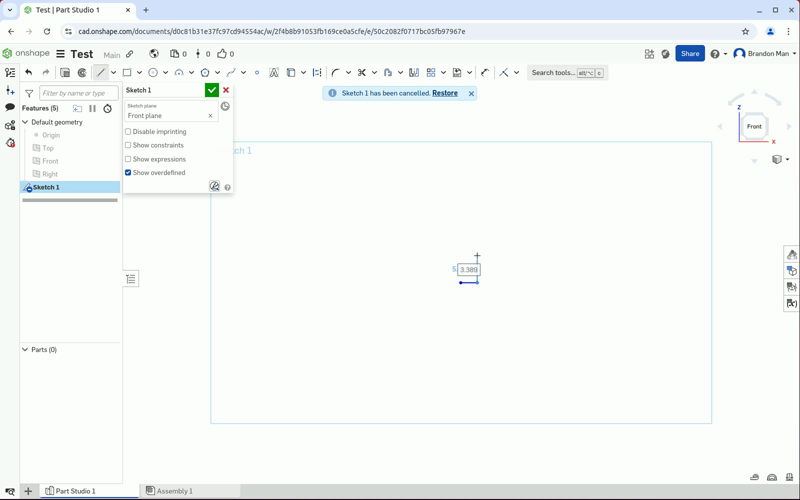
click(477, 255)
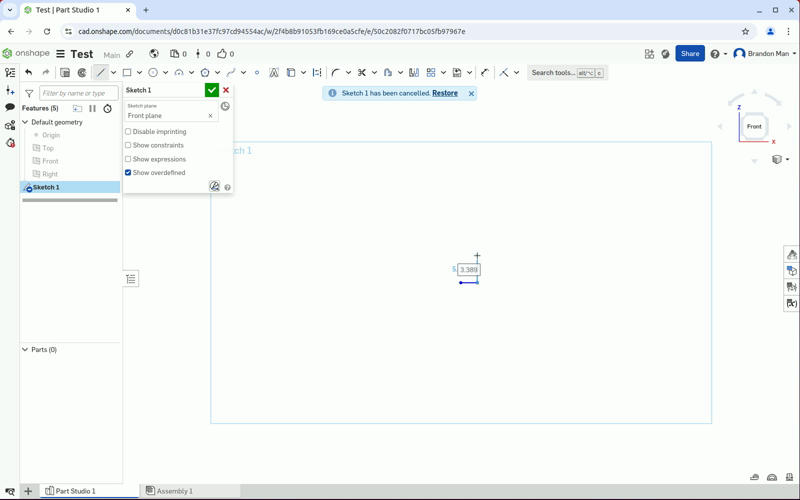
key_up(shift)
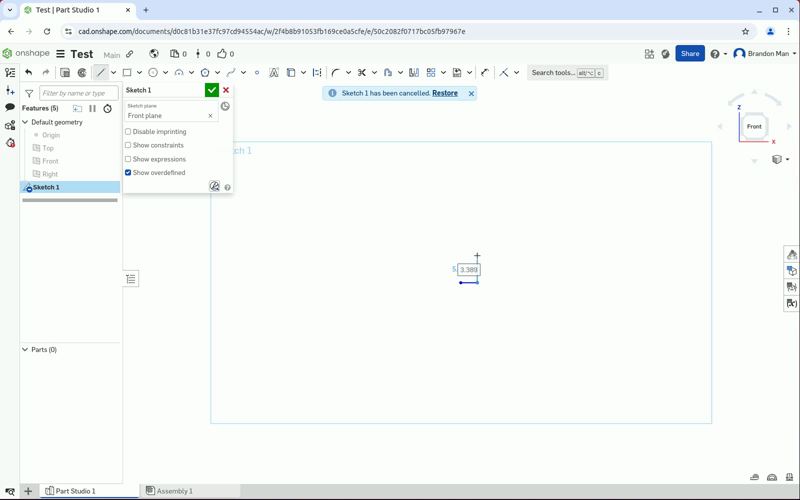
key_down(shift)
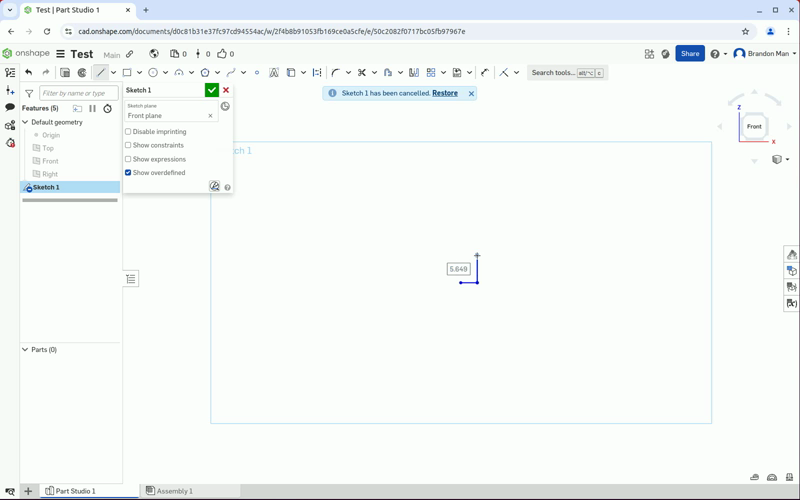
mouse_move(507, 255)
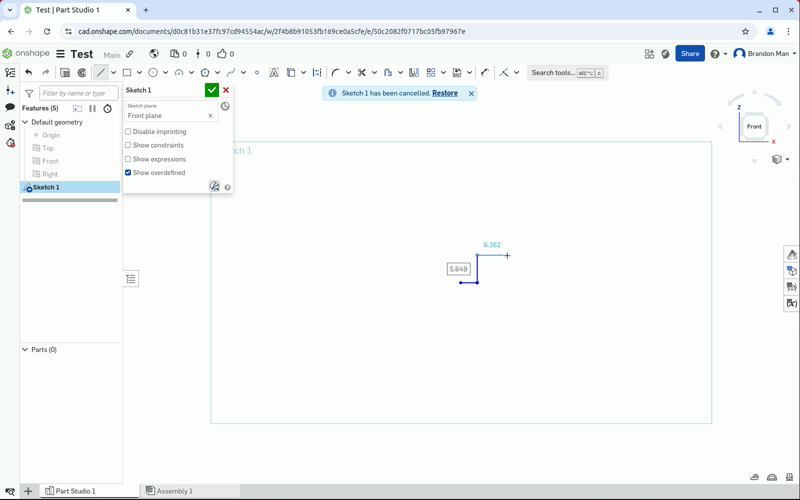
mouse_move(460, 255)
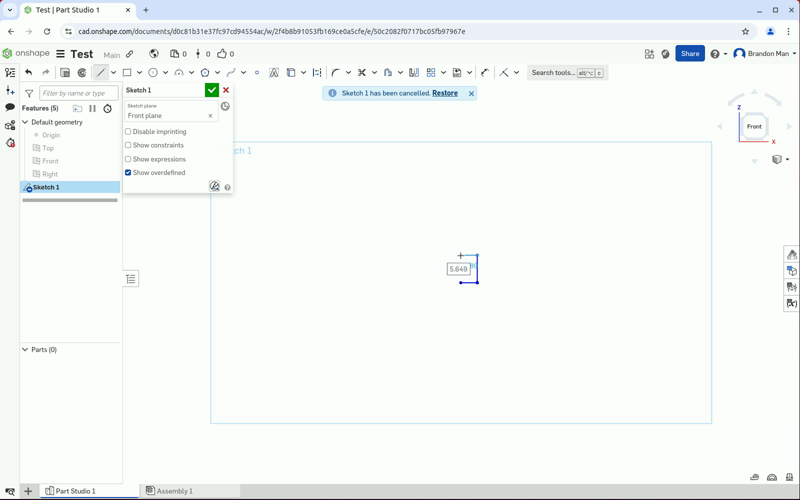
click(460, 255)
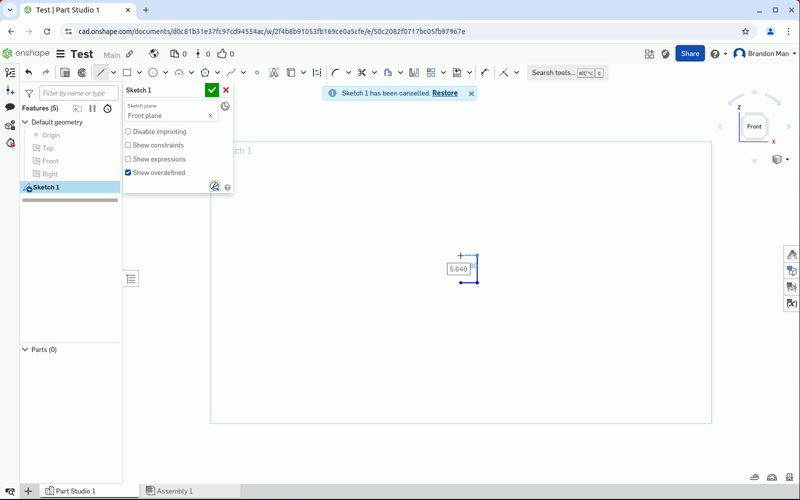
key_up(shift)
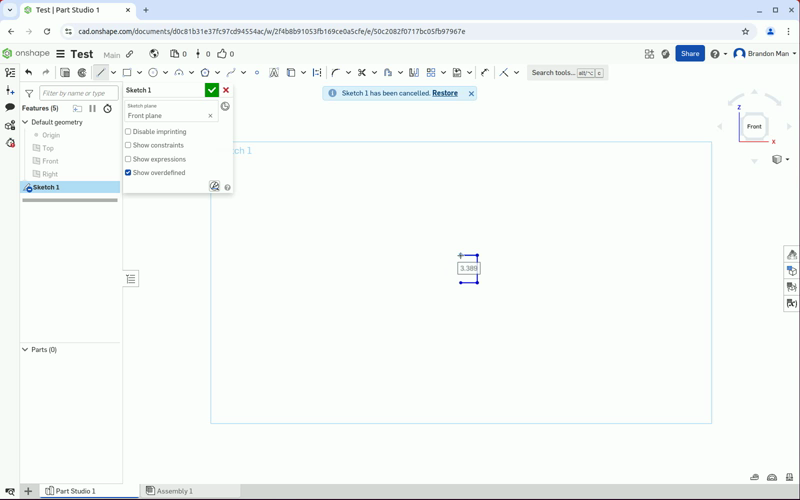
mouse_move(490, 255)
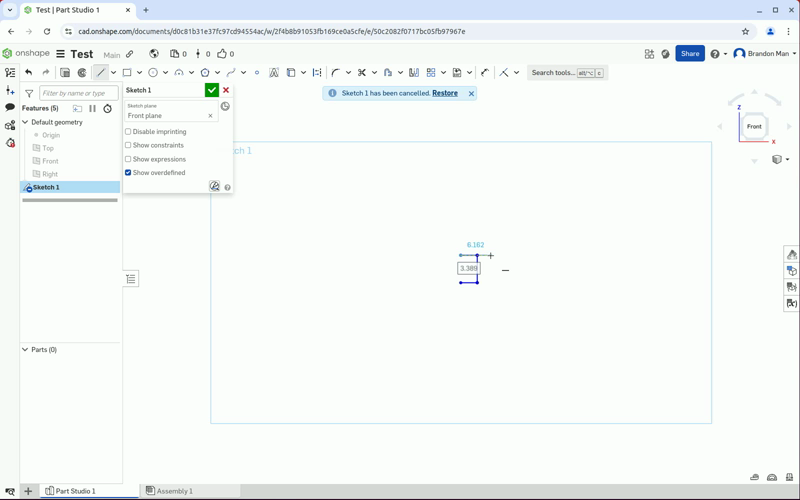
key_down(shift)
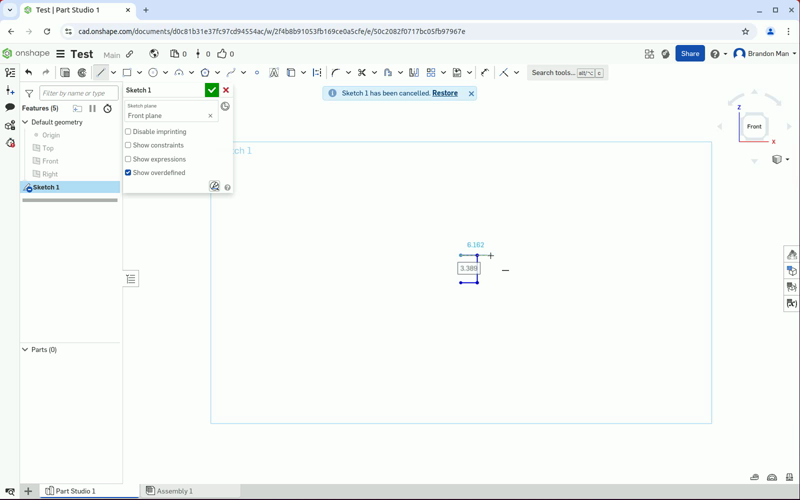
mouse_move(460, 282)
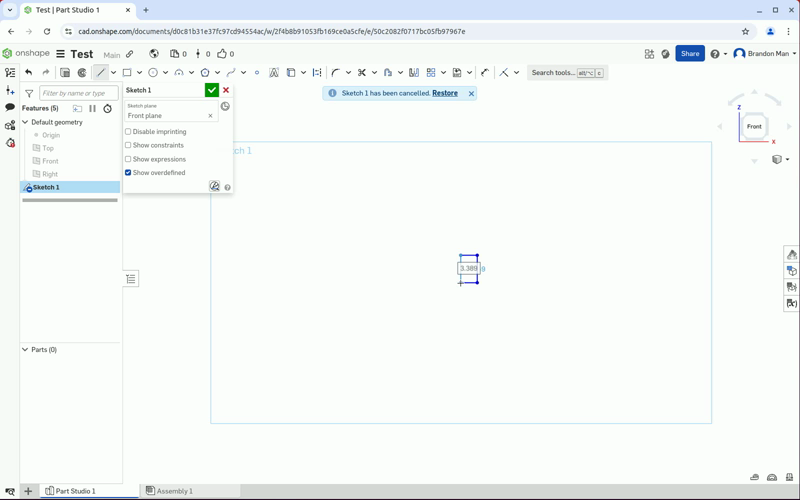
key_up(shift)
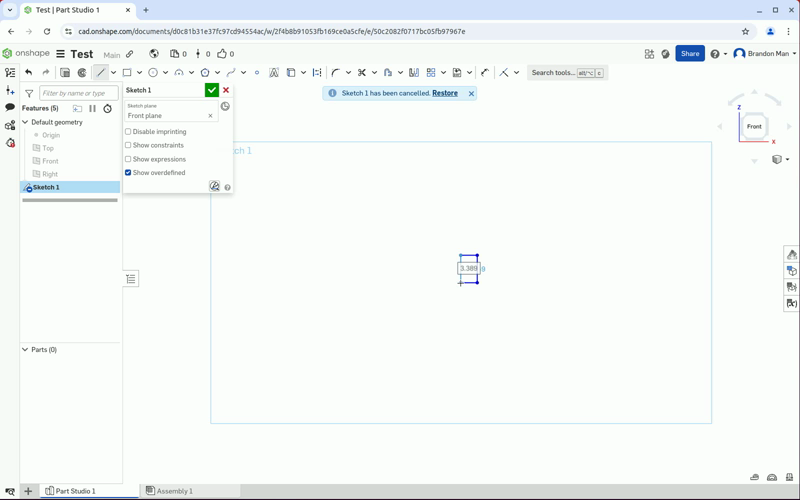
click(460, 282)
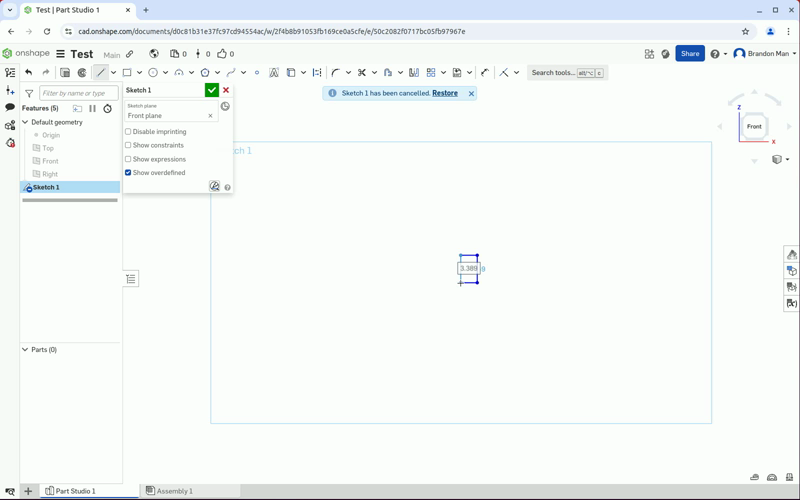
key(esc)
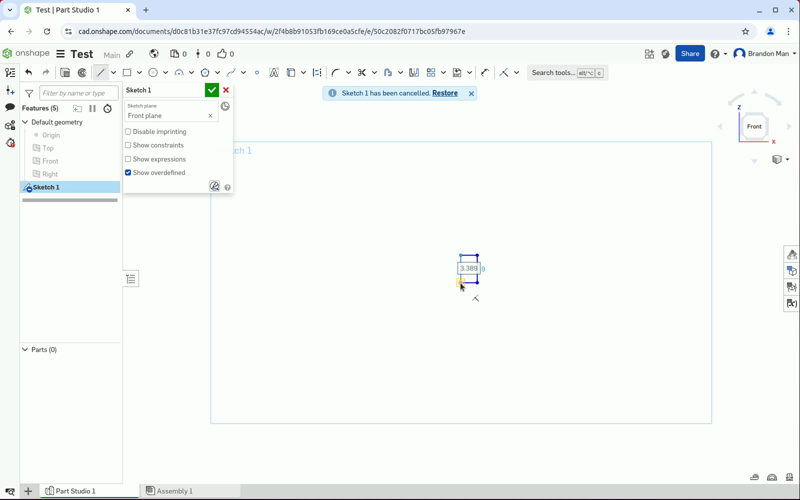
mouse_move(463, 262)
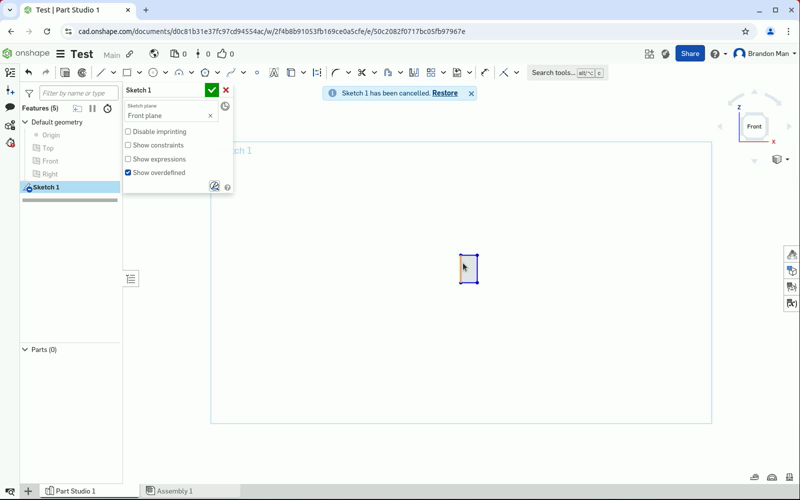
scroll(6)
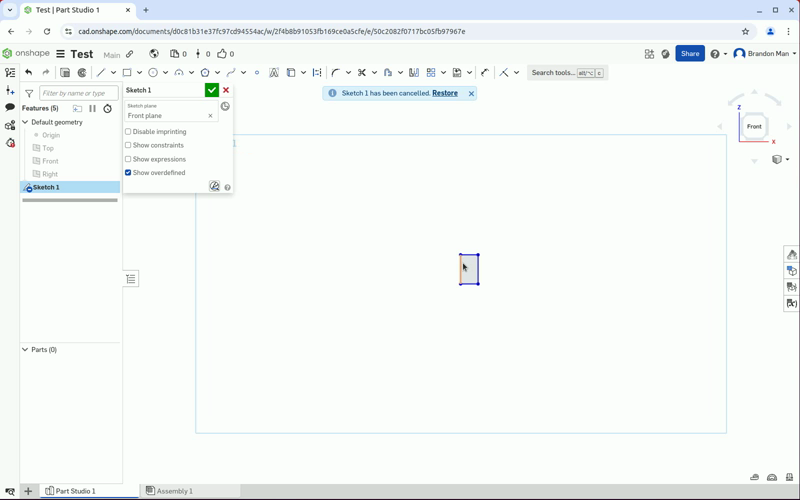
scroll(6)
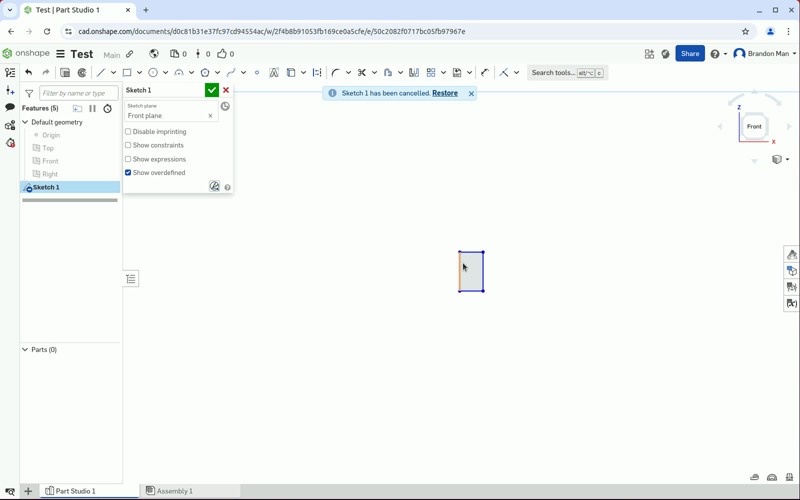
scroll(6)
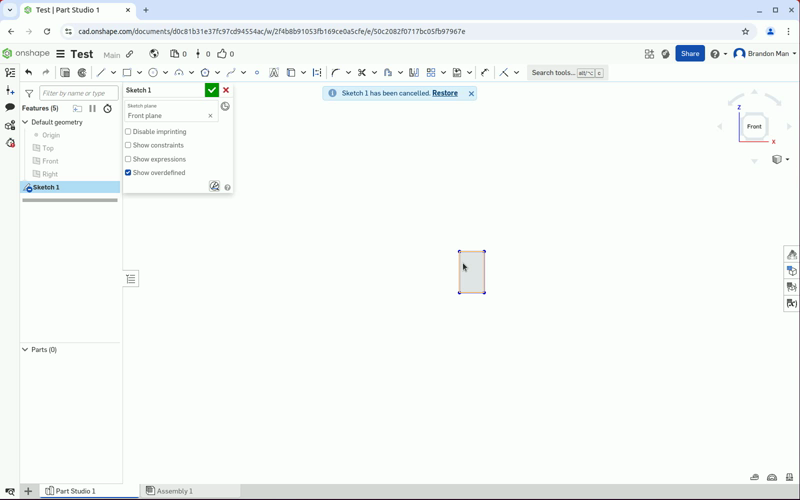
scroll(6)
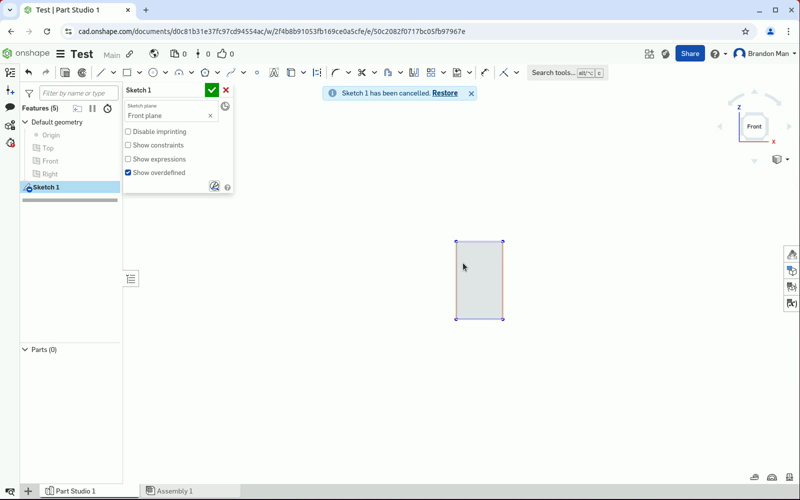
scroll(6)
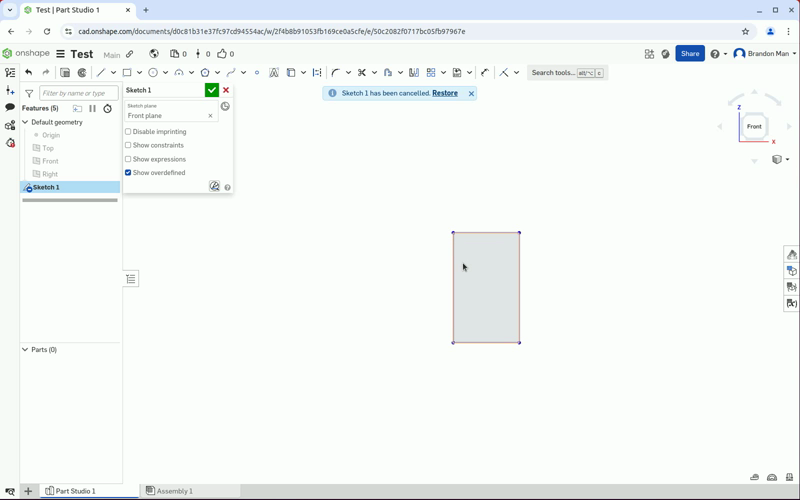
scroll(6)
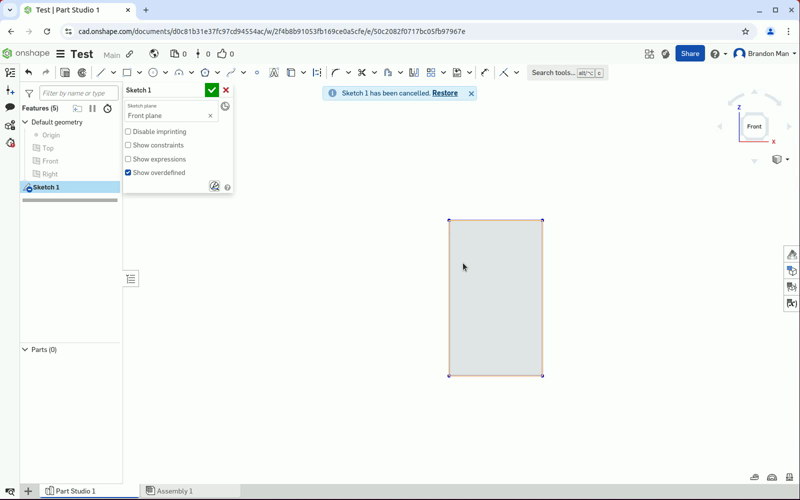
scroll(6)
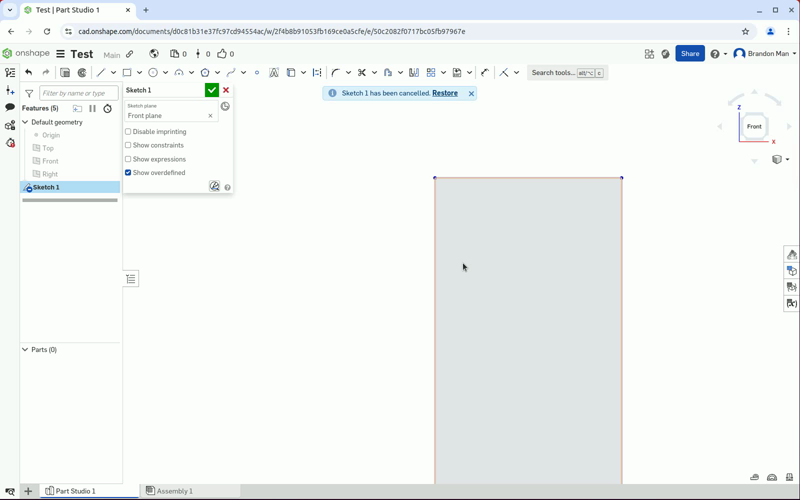
click(463, 262)
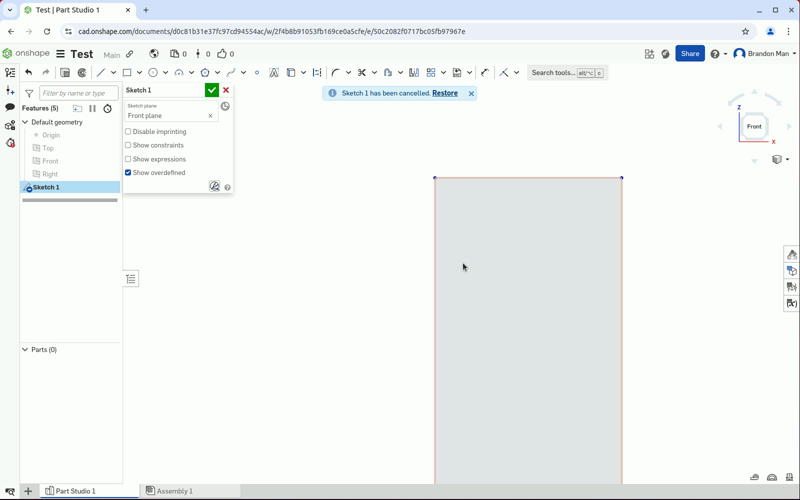
scroll(-6)
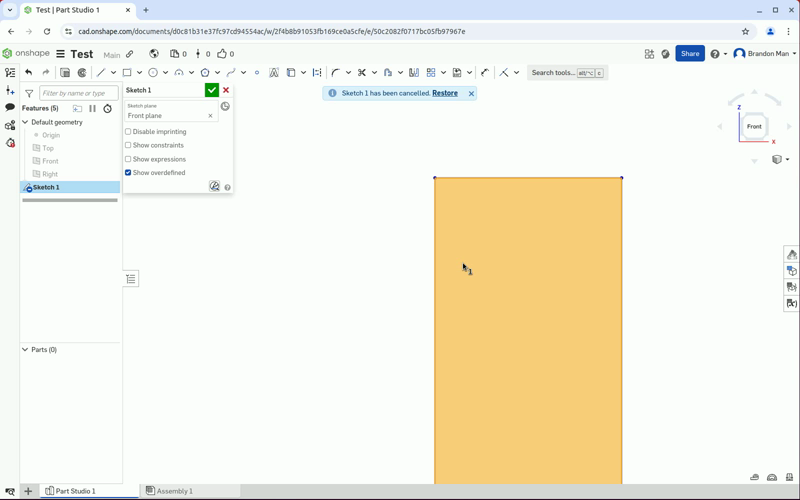
scroll(-6)
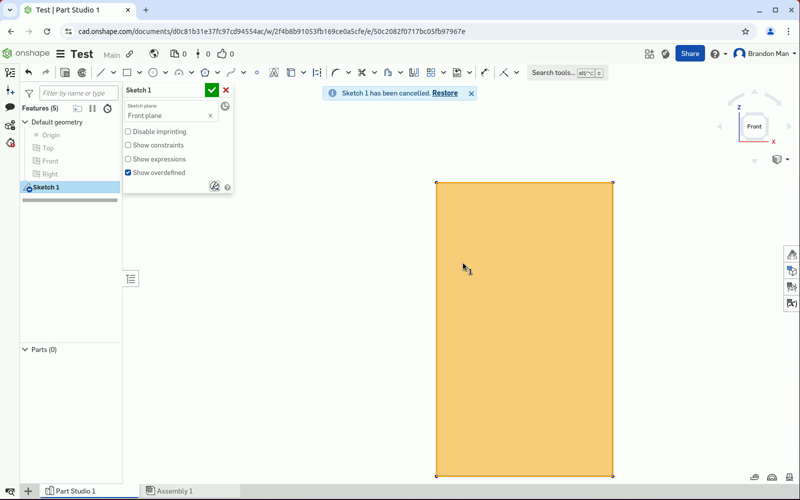
scroll(-6)
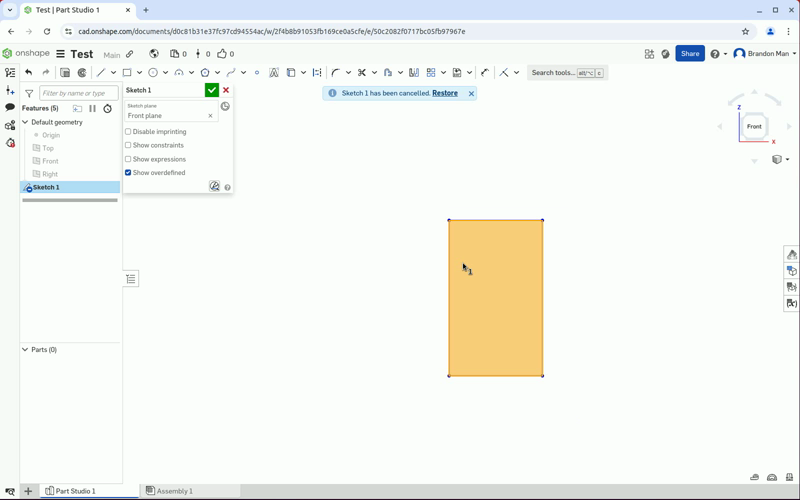
scroll(-6)
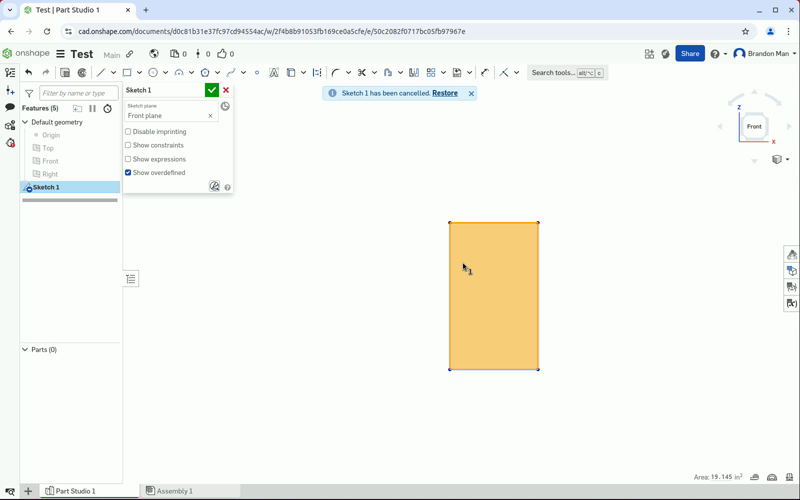
scroll(-6)
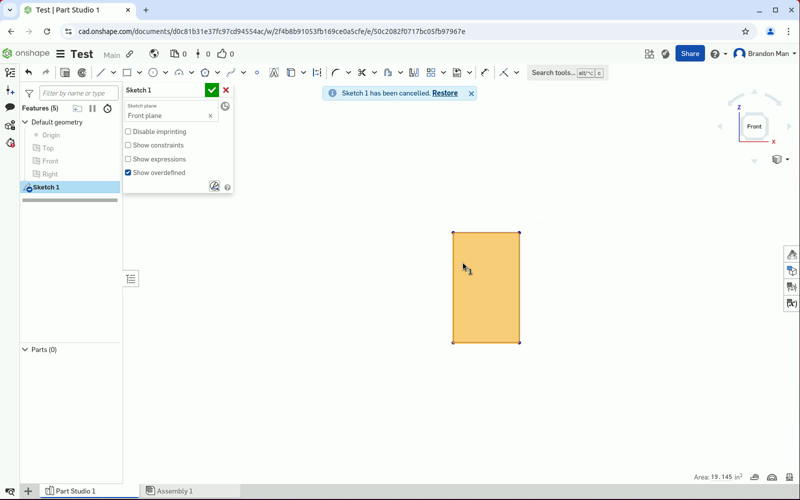
scroll(-6)
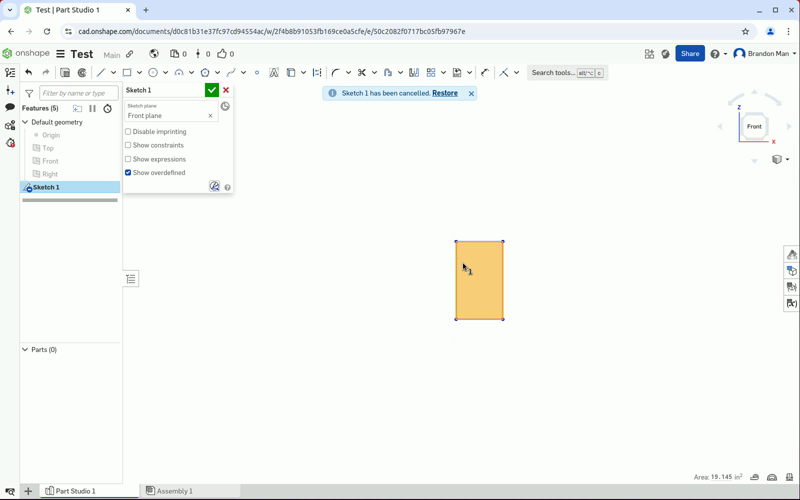
scroll(-6)
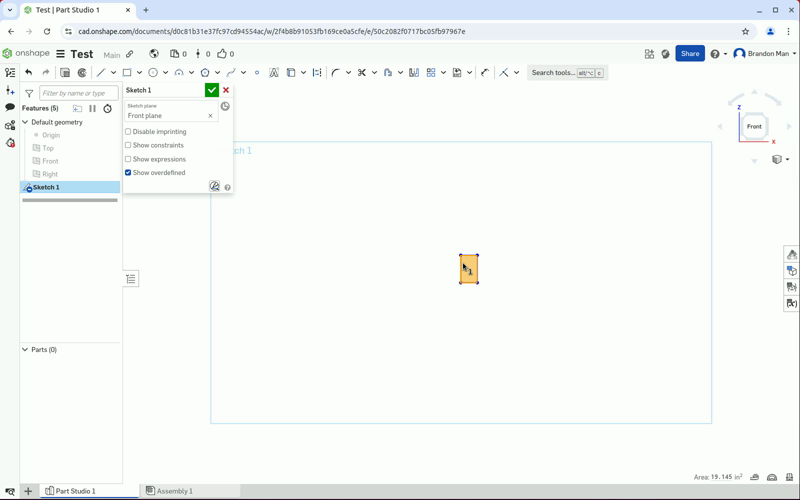
mouse_move(73, 352)
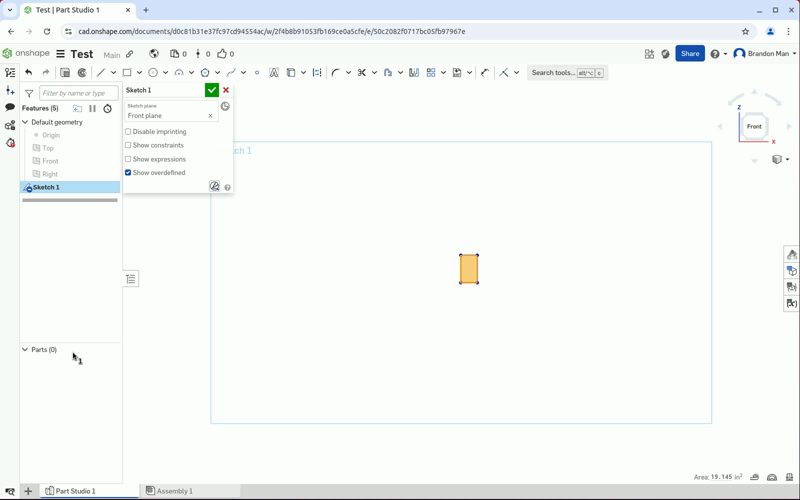
key(shift+y)
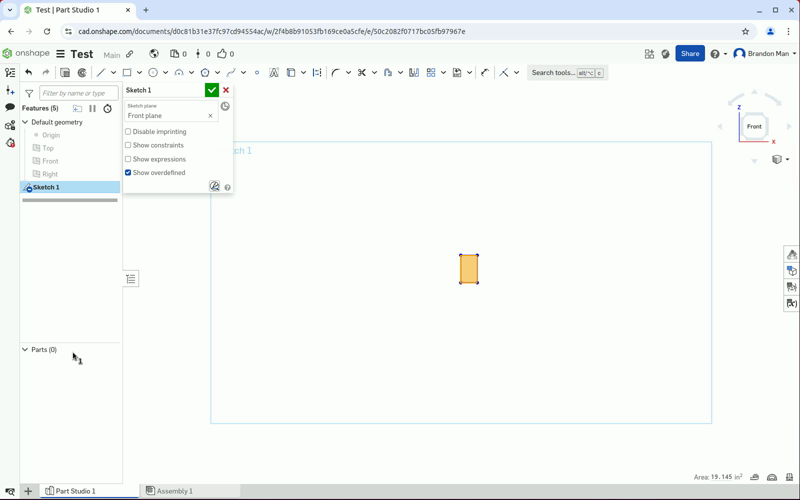
key(shift+e)
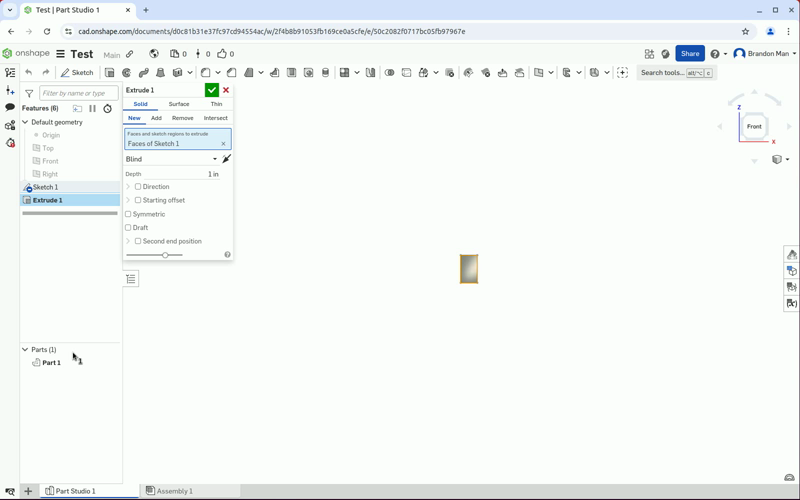
mouse_move(143, 106)
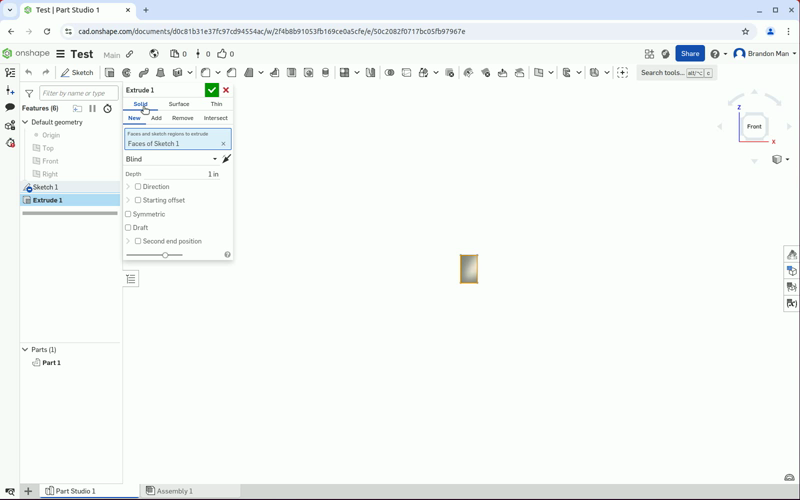
click(143, 106)
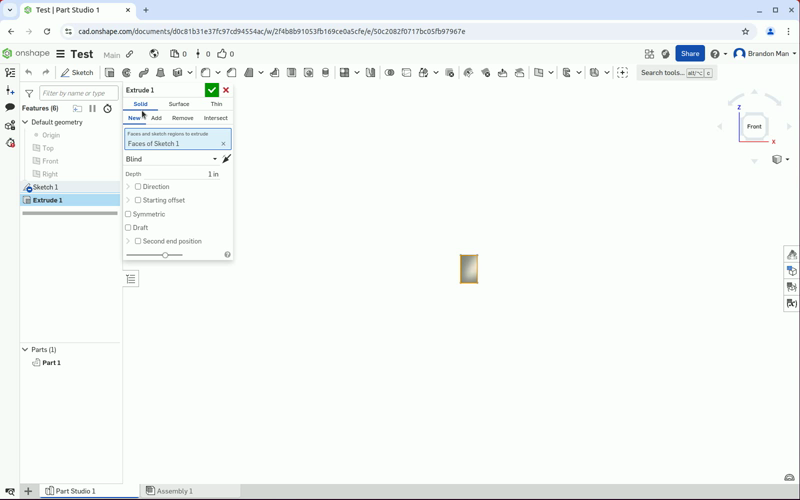
mouse_move(137, 120)
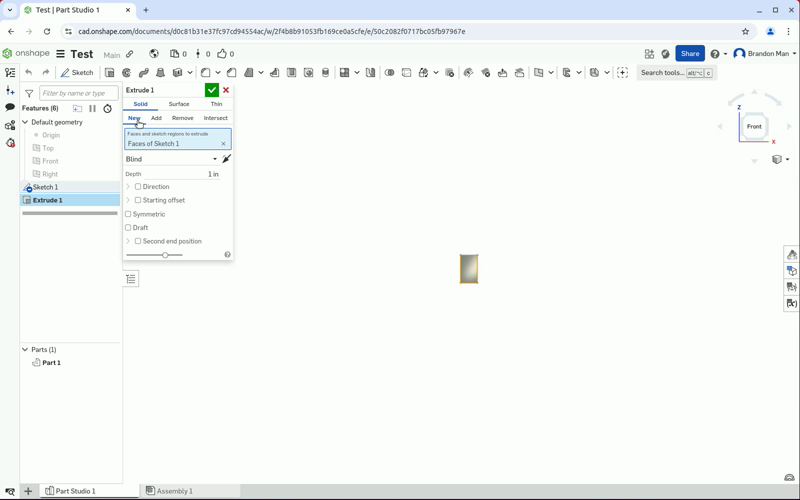
click(137, 120)
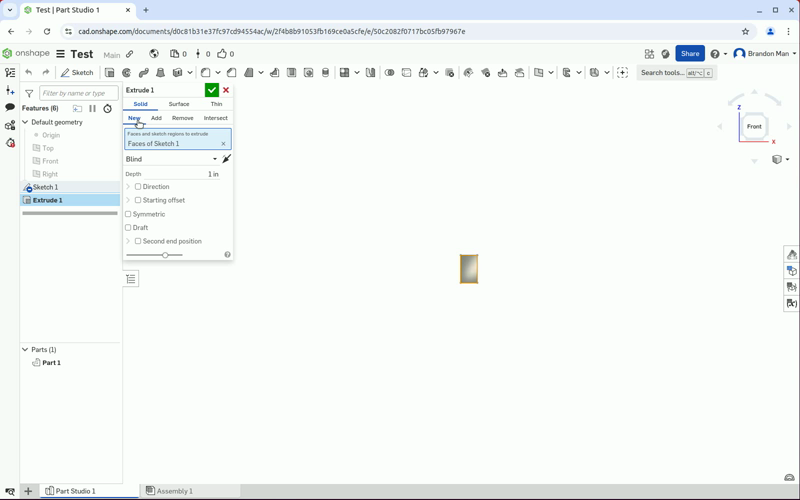
key(tab, 4)
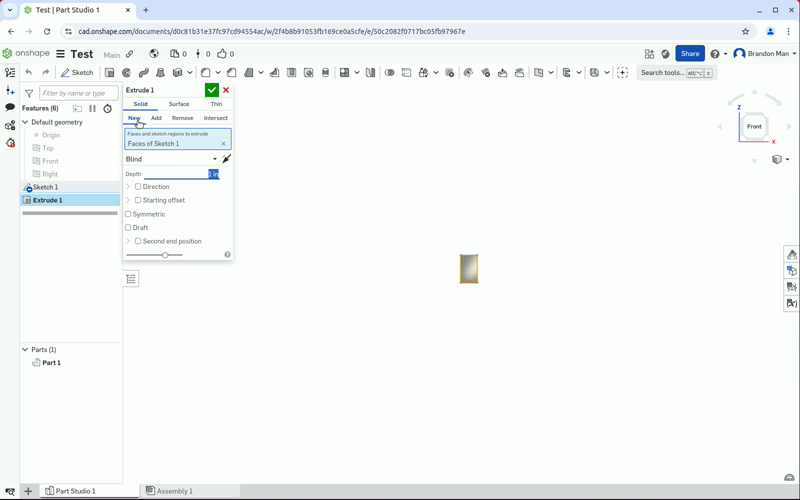
text(-23.108)
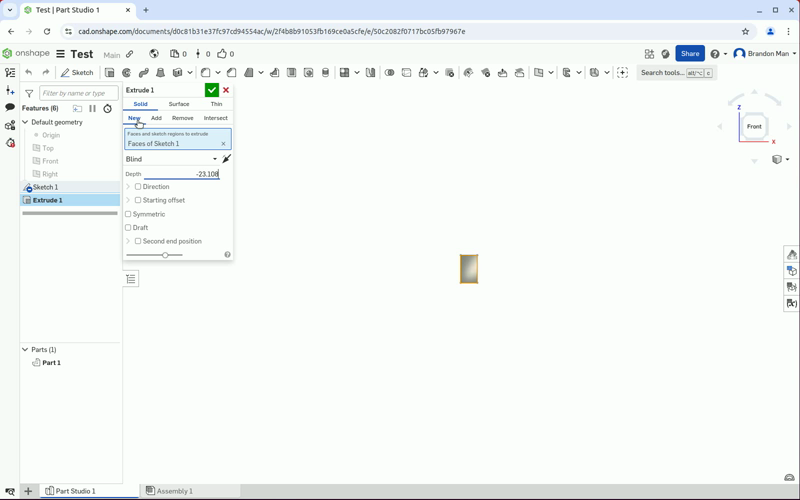
key(enter)
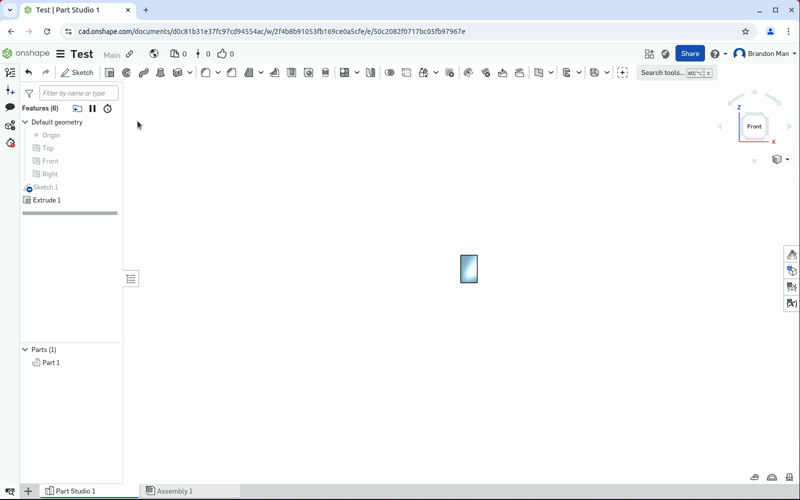
key(shift+h)
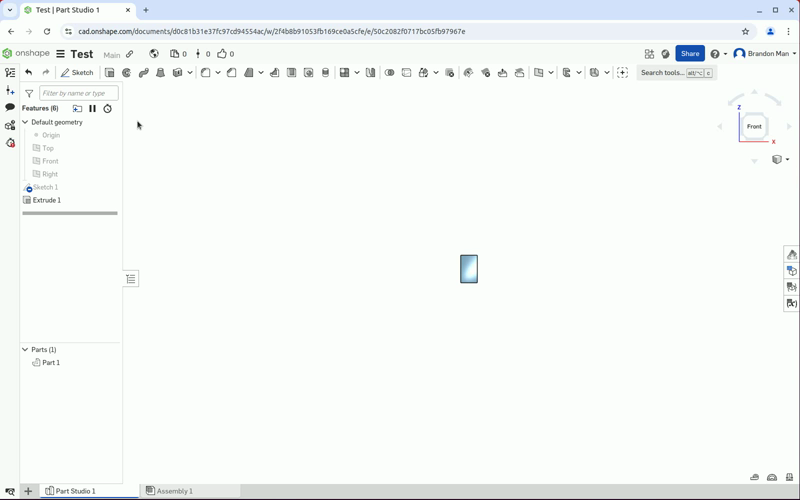
key(shift+h)
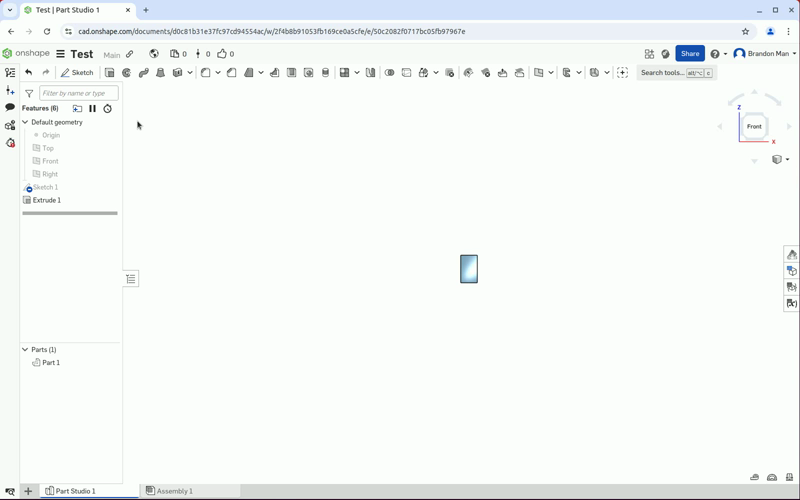
mouse_move(73, 189)
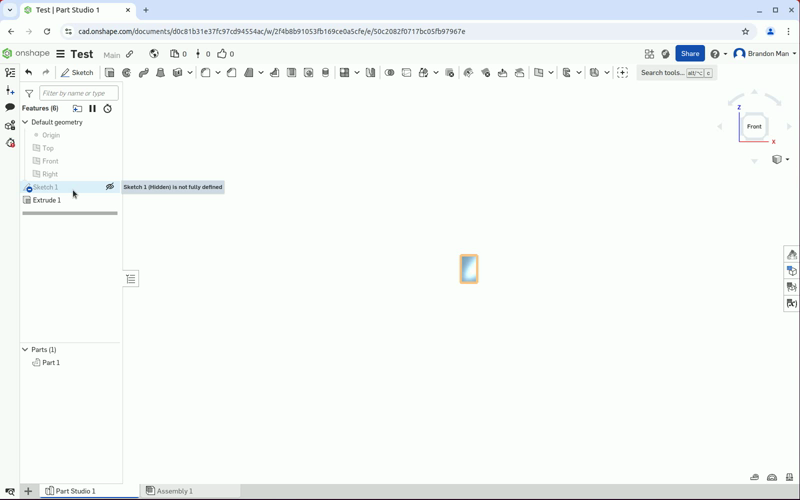
click(73, 189)
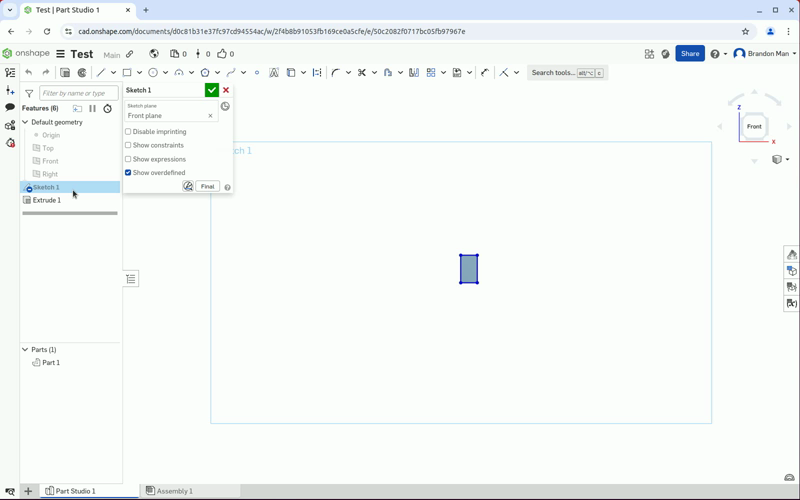
mouse_move(229, 92)
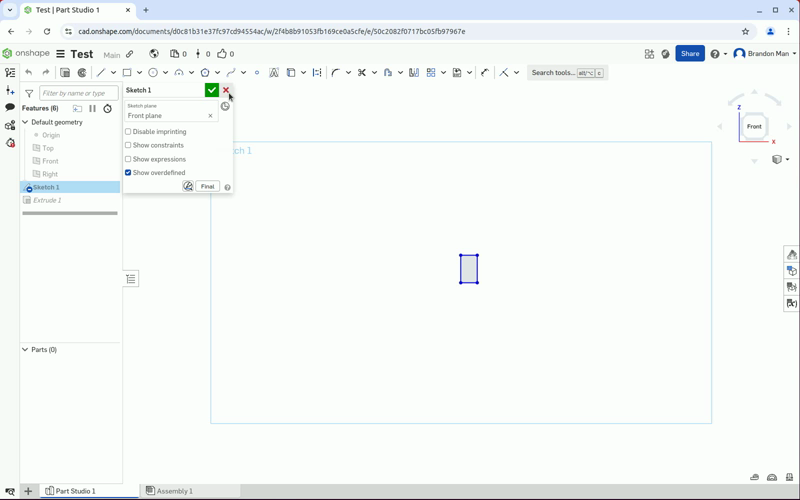
click(229, 92)
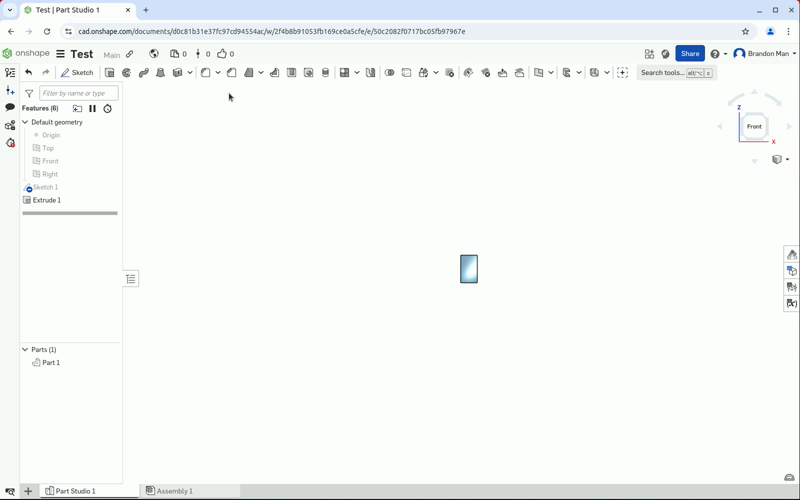
mouse_move(73, 352)
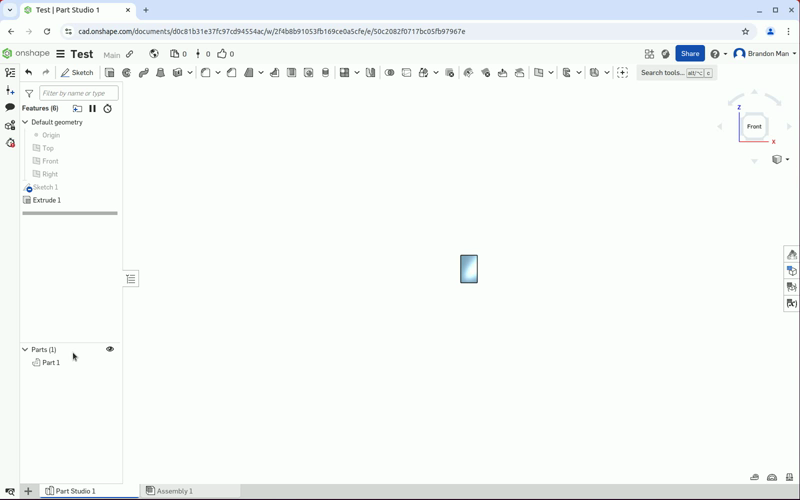
key(y)
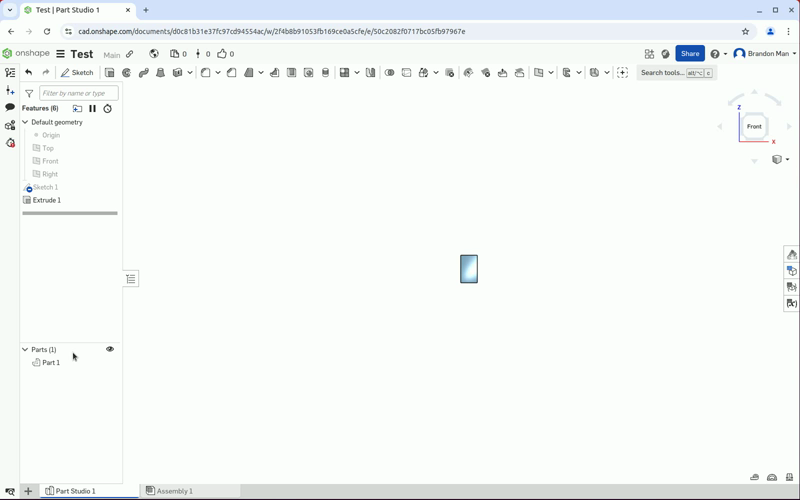
key(shift+p)
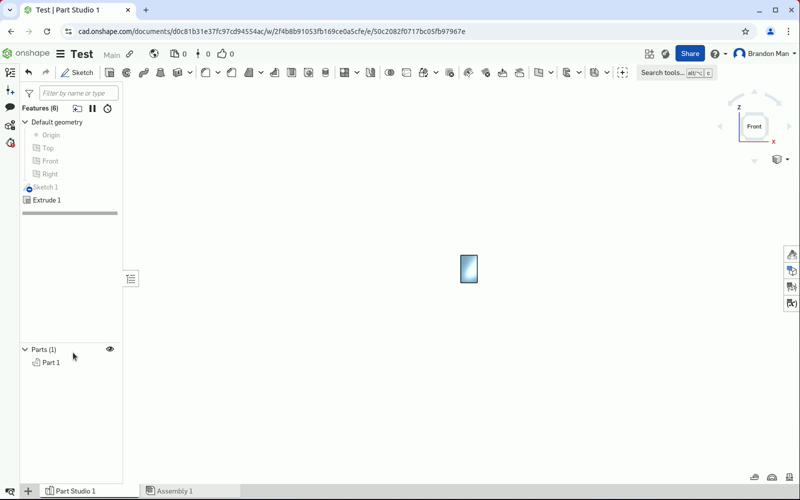
key(space)
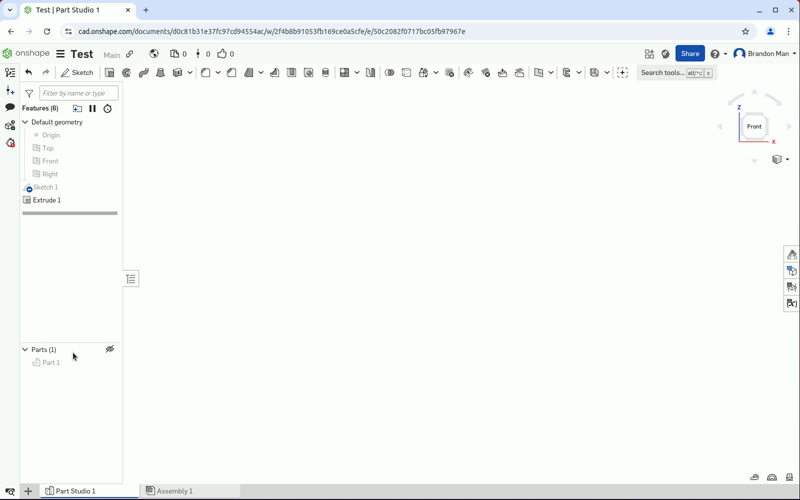
key_down(shift)
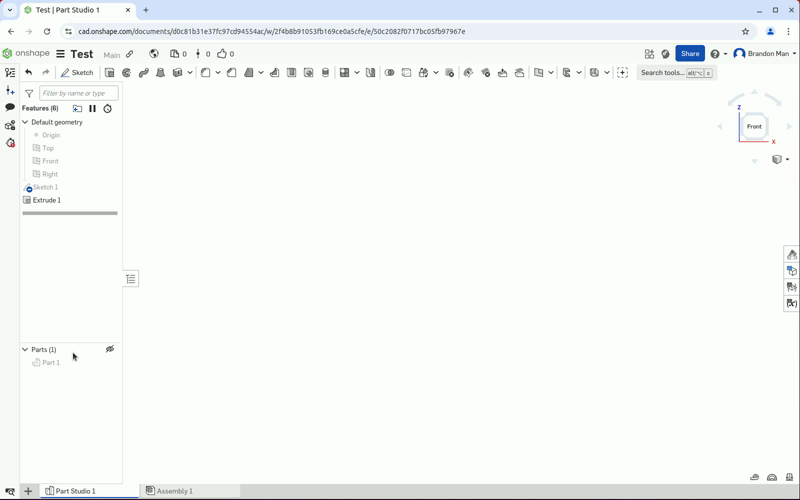
key(left)
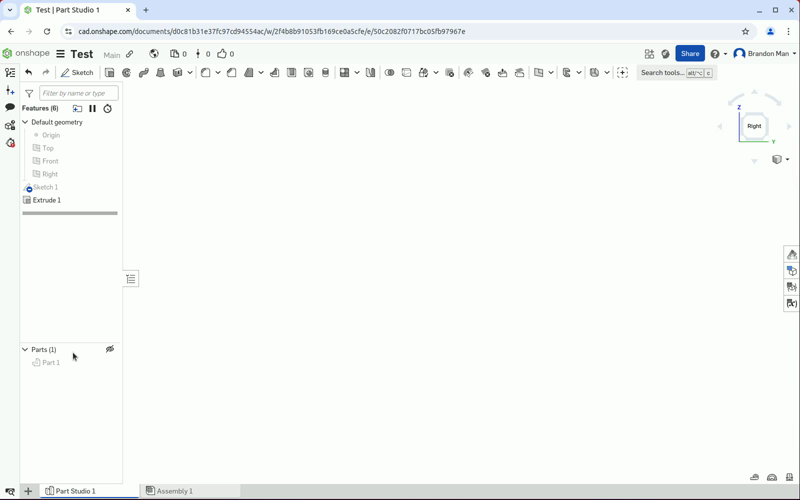
key_up(shift)
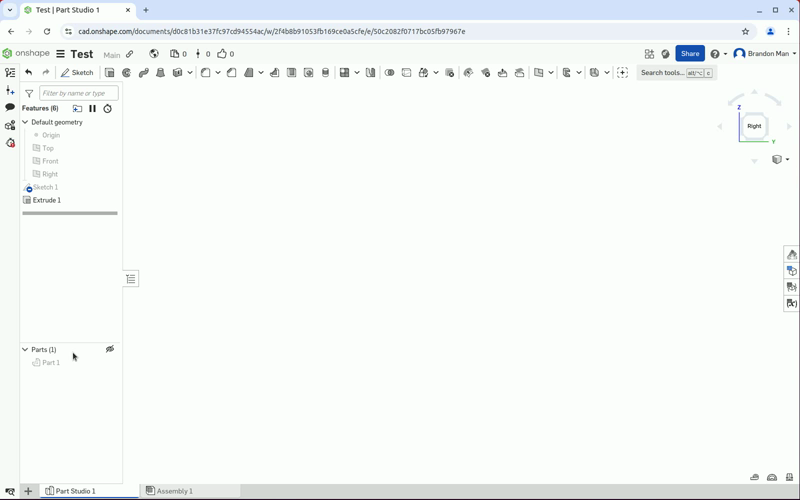
mouse_move(73, 352)
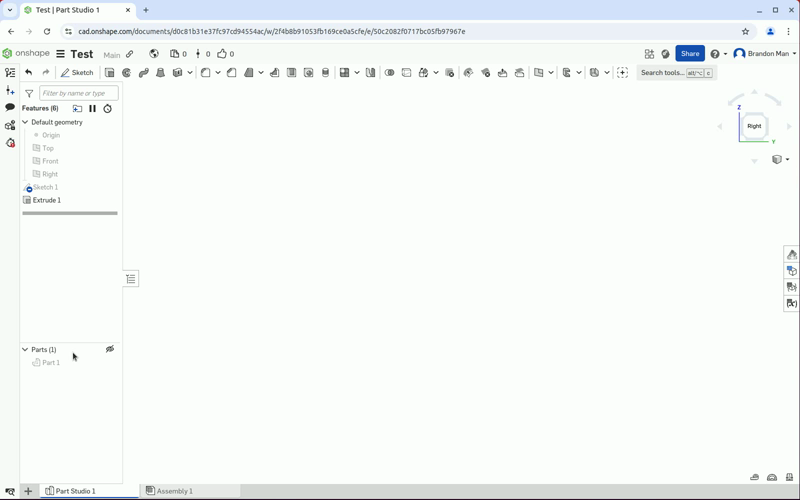
key(shift+y)
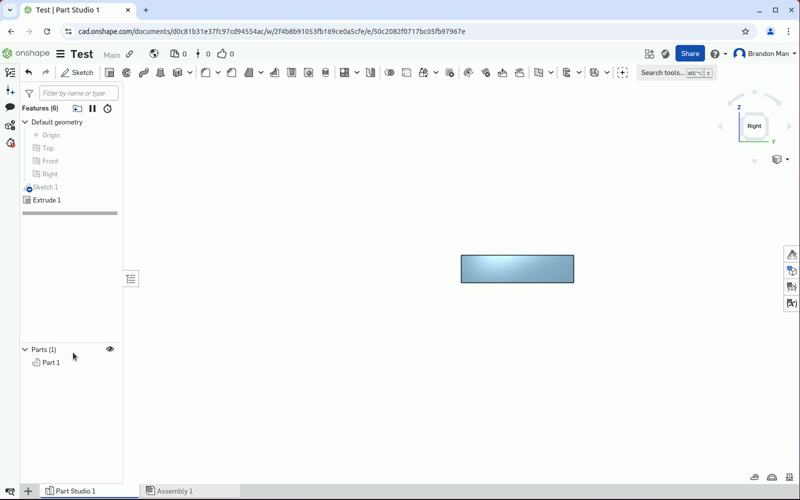
mouse_move(541, 75)
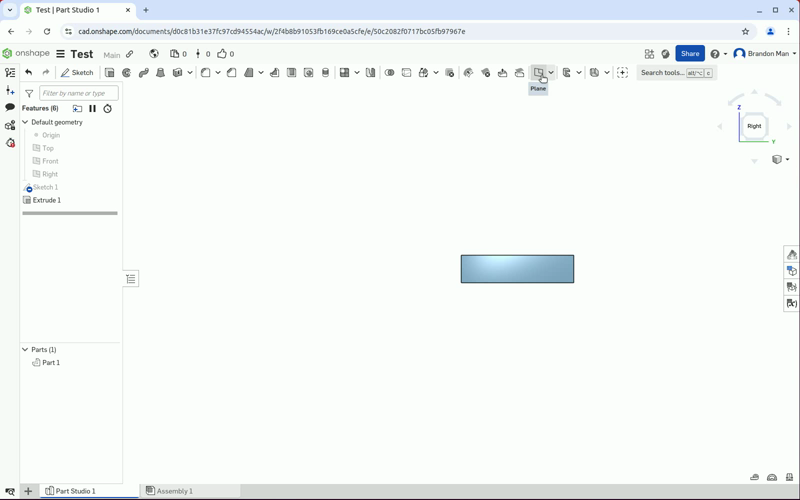
click(541, 75)
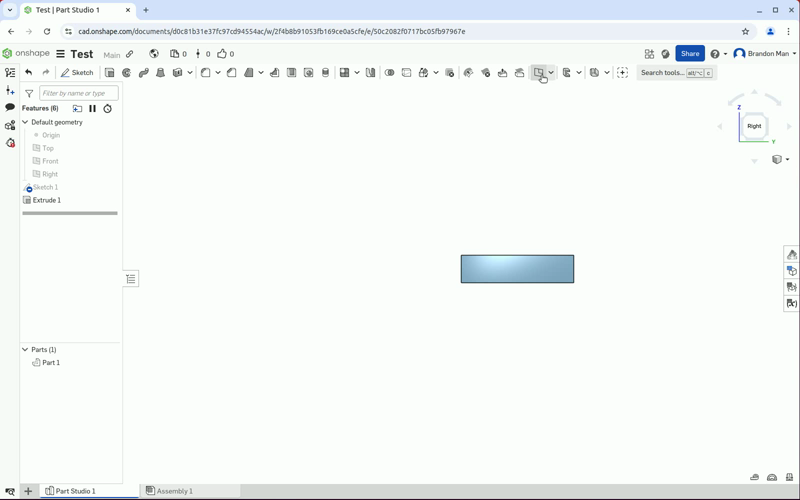
mouse_move(73, 176)
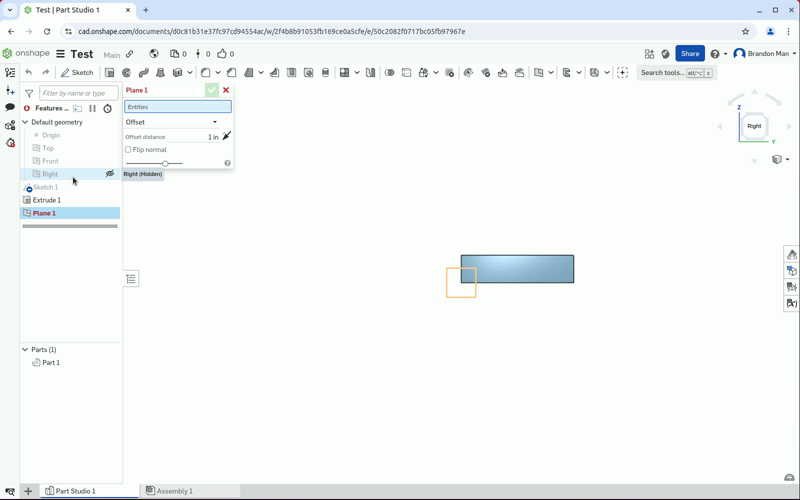
click(73, 176)
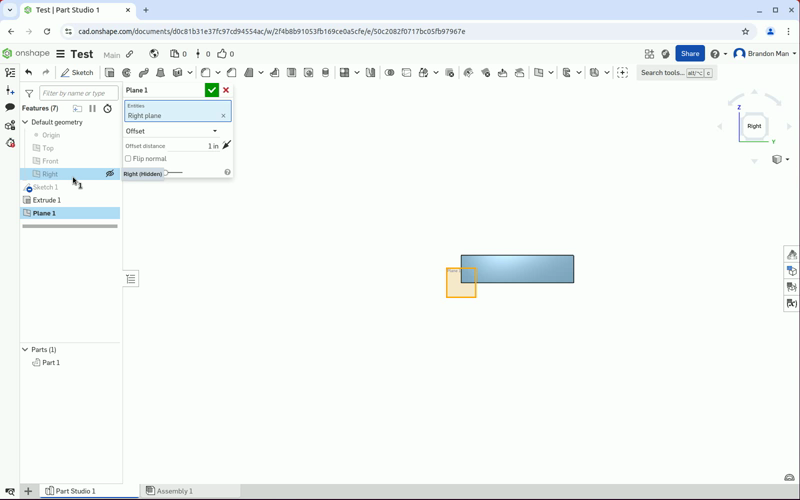
key(tab, 2)
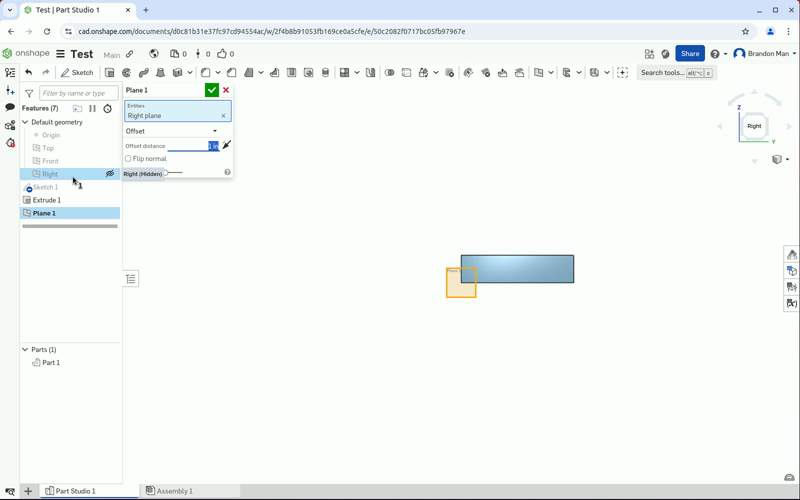
text(3.143)
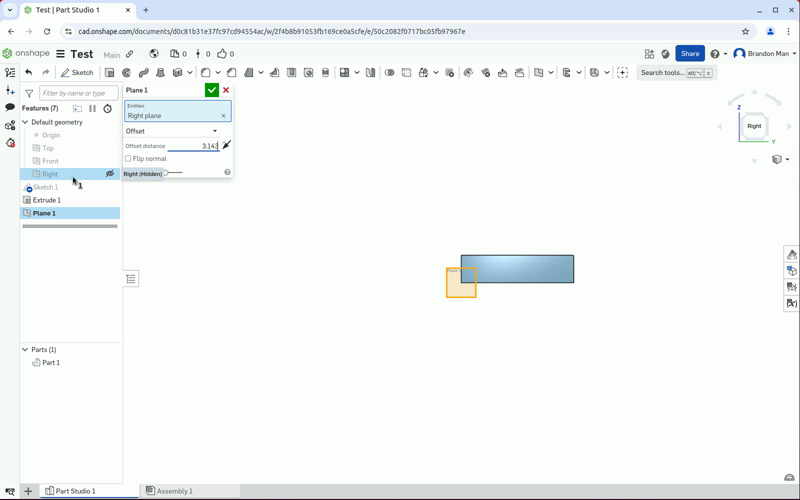
key(enter, 2)
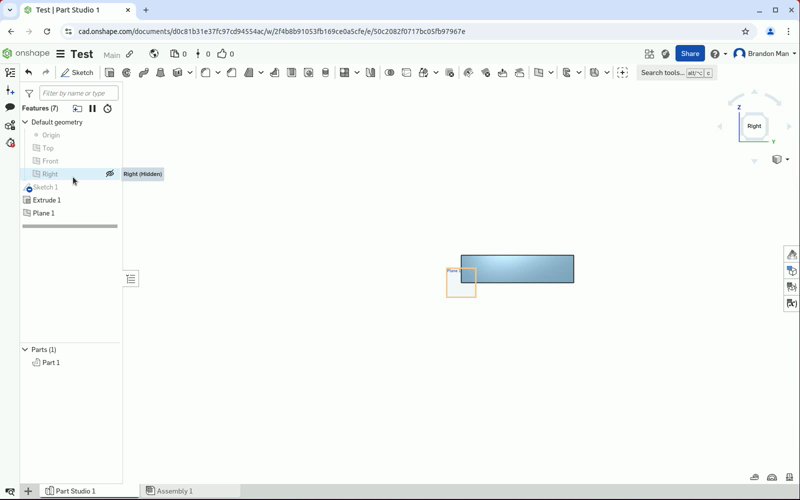
key(shift+s)
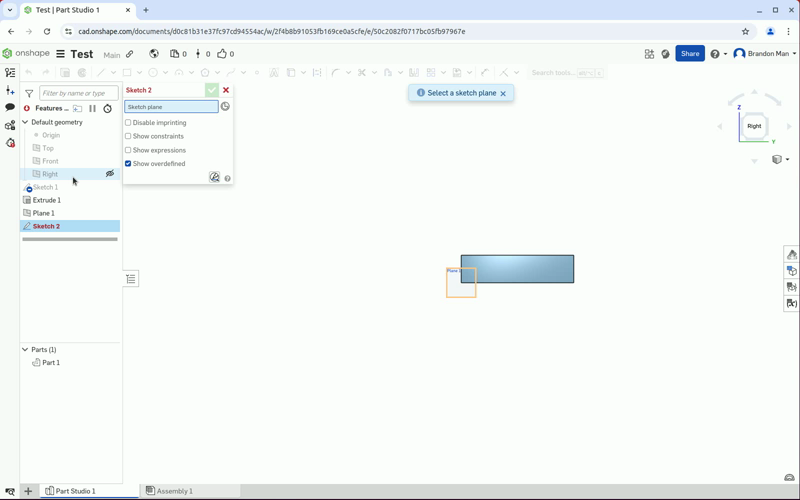
mouse_move(73, 215)
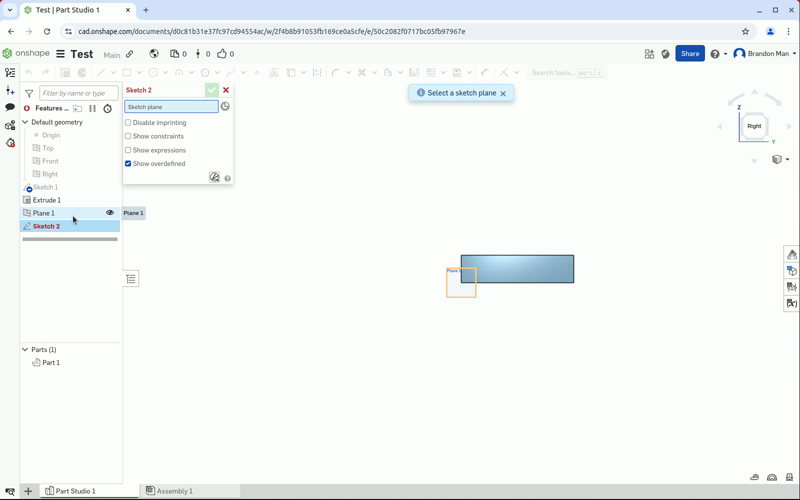
click(73, 215)
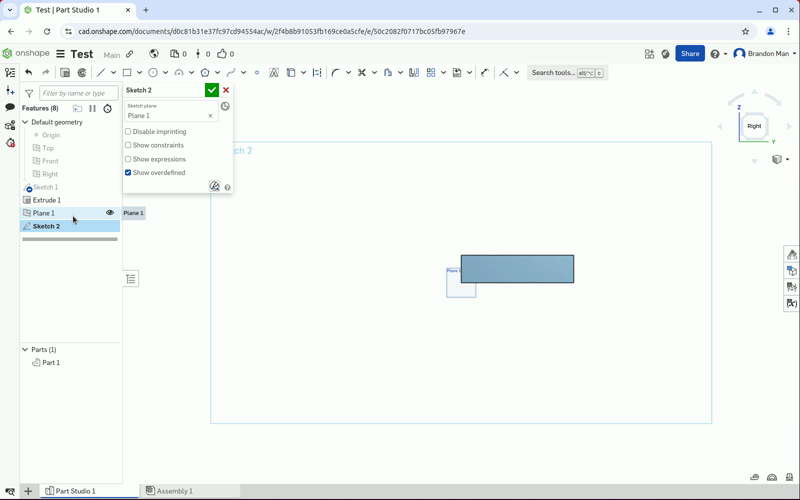
mouse_move(73, 352)
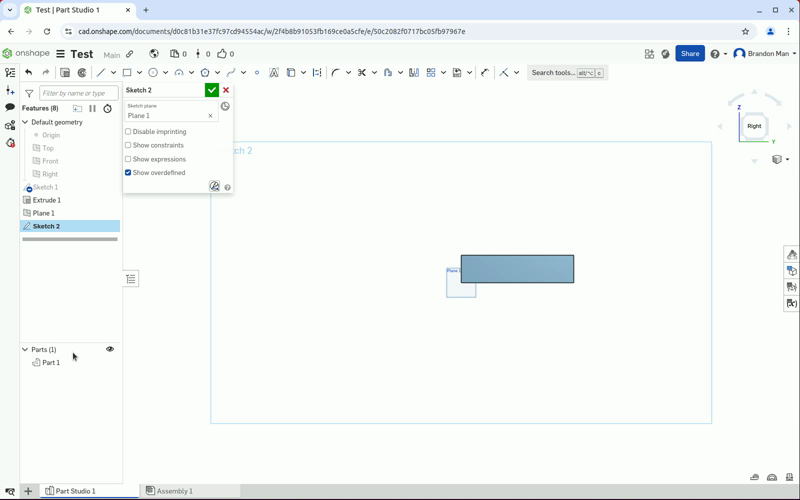
key(y)
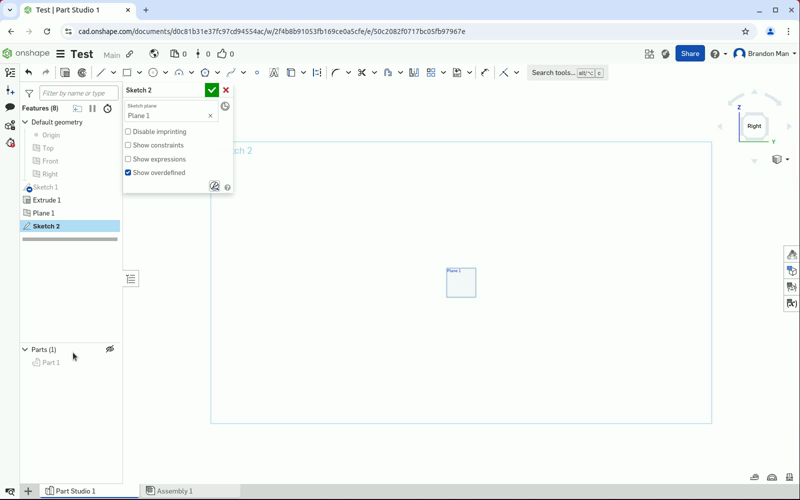
key(l)
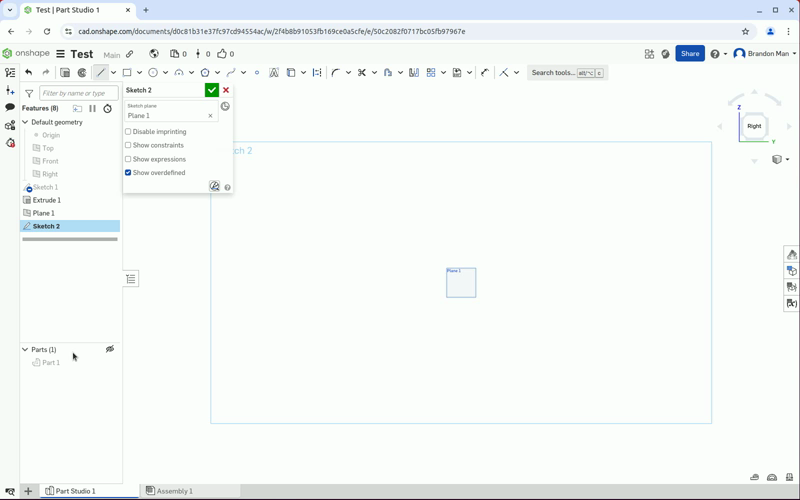
key_down(shift)
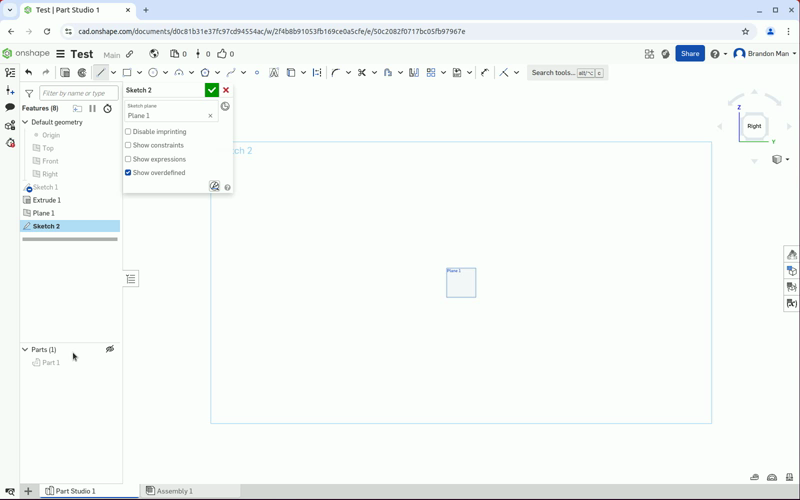
mouse_move(460, 255)
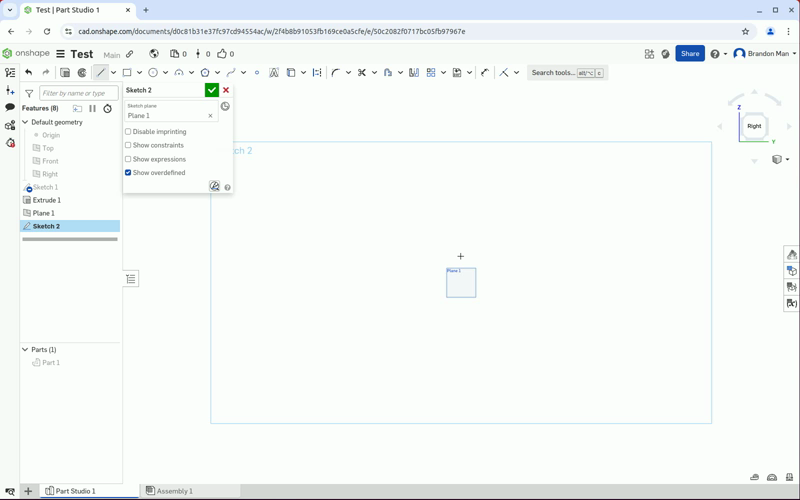
click(460, 255)
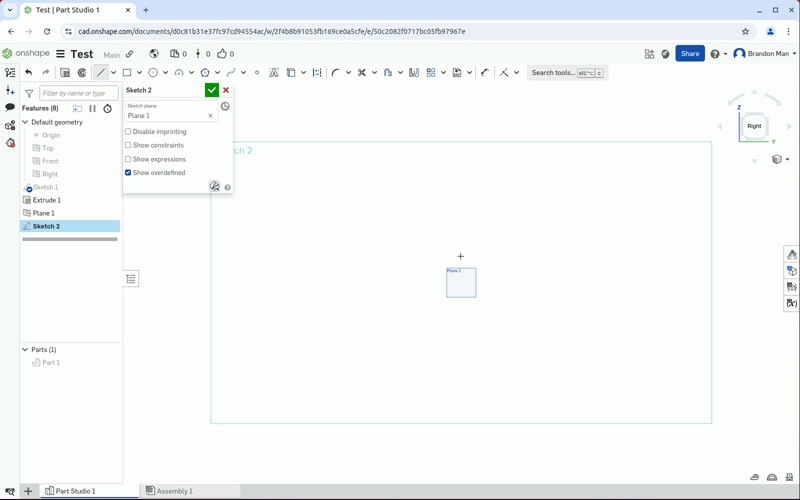
key_up(shift)
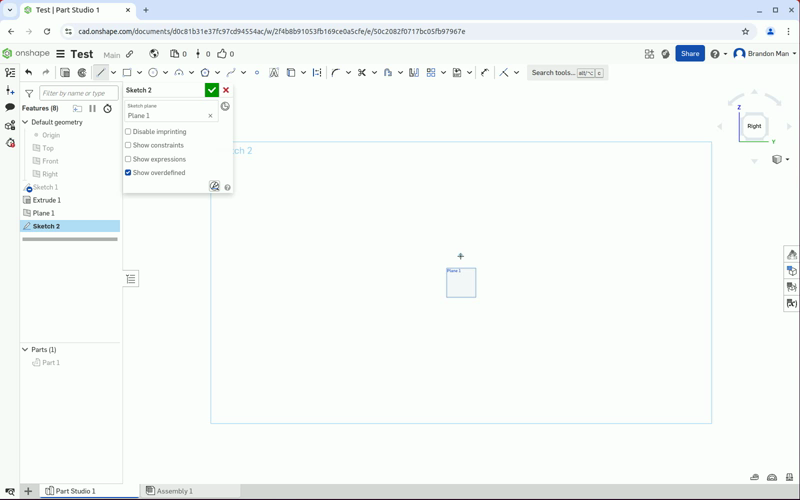
key_down(shift)
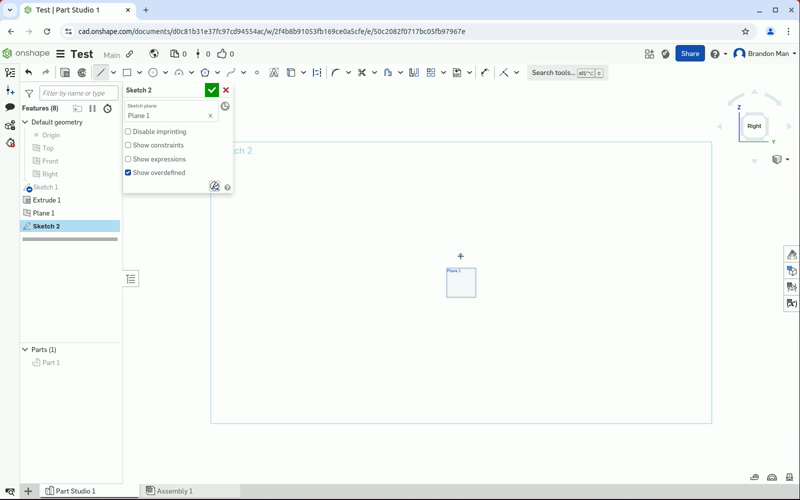
mouse_move(573, 276)
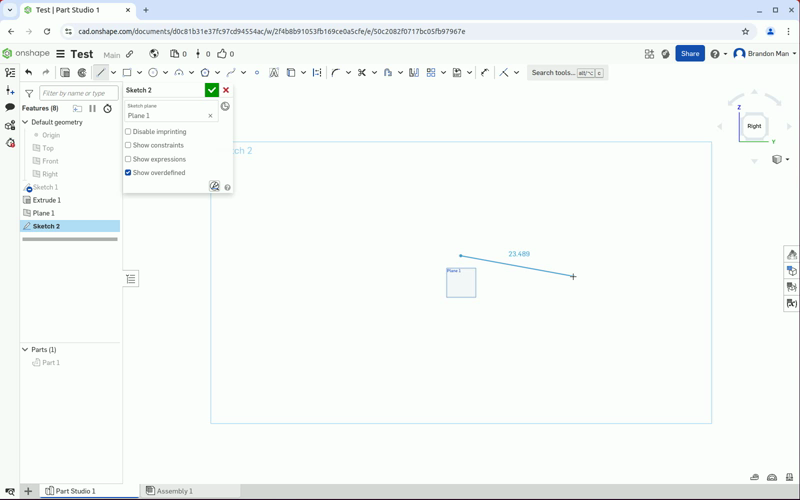
click(573, 276)
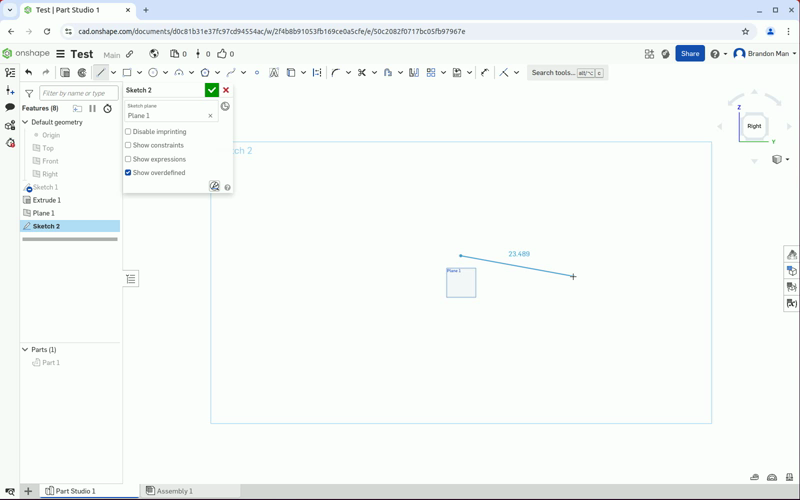
key_up(shift)
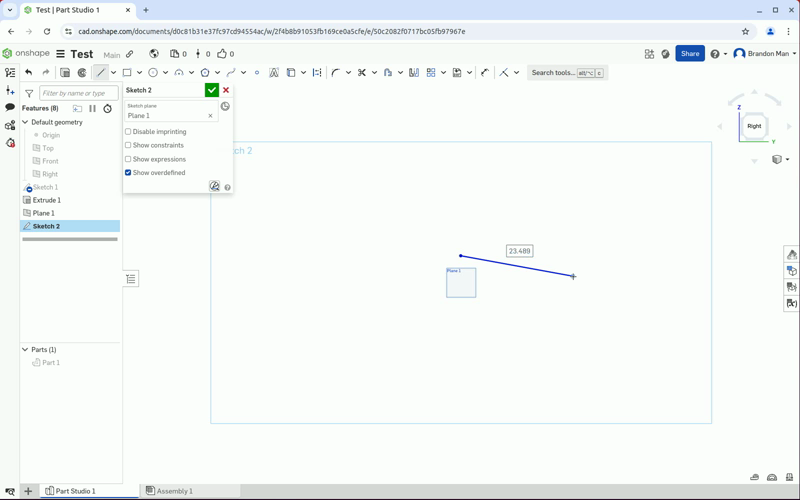
key_down(shift)
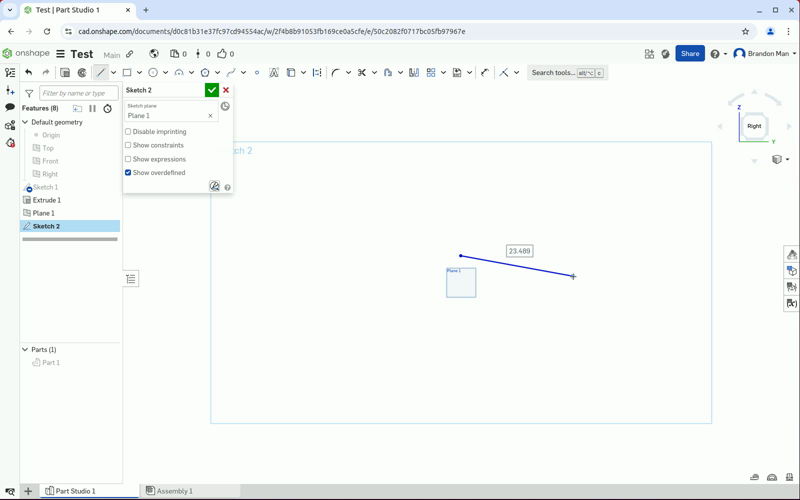
mouse_move(589, 276)
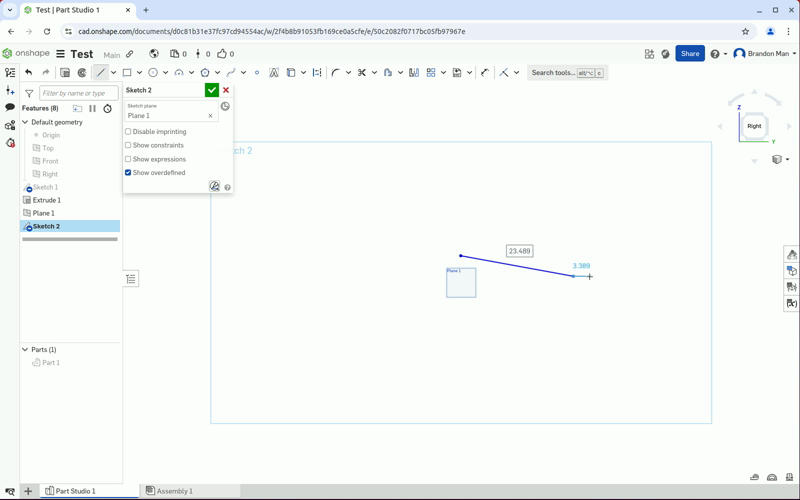
mouse_move(573, 255)
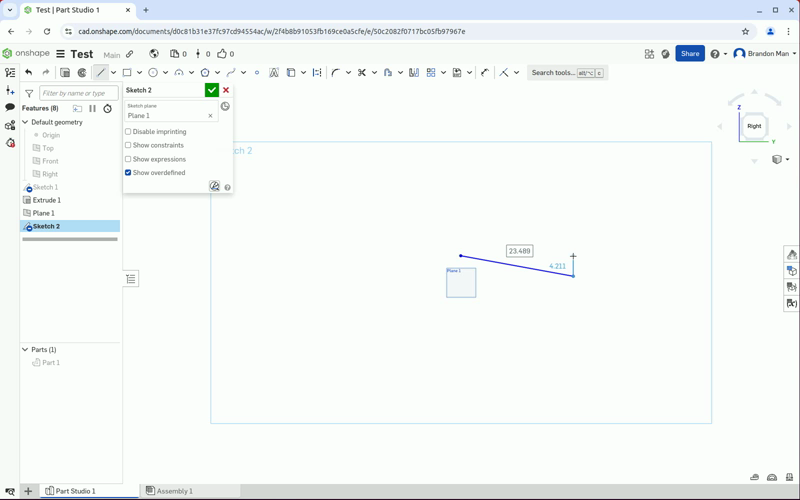
click(573, 255)
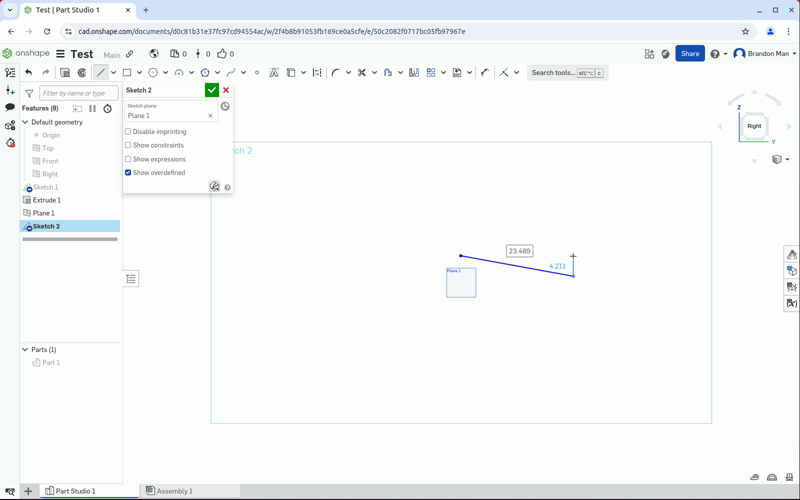
key_up(shift)
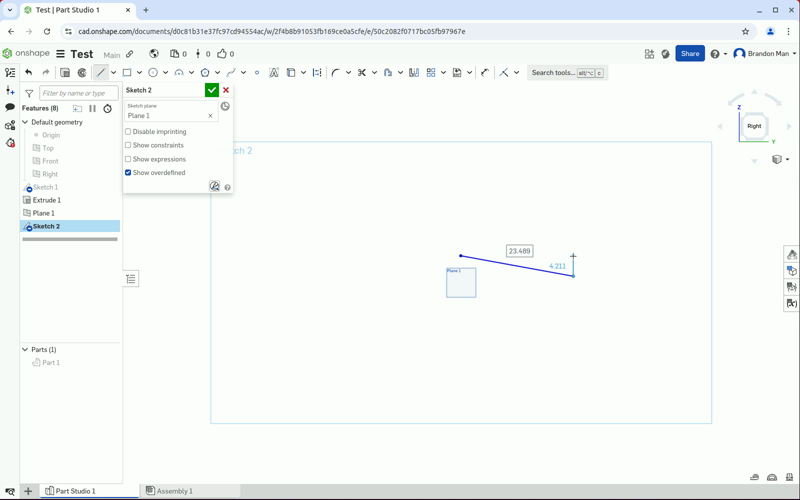
key_down(shift)
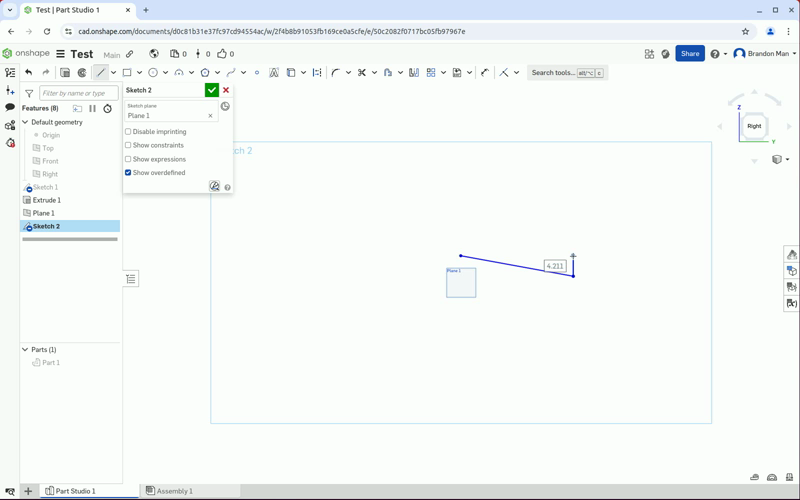
mouse_move(460, 255)
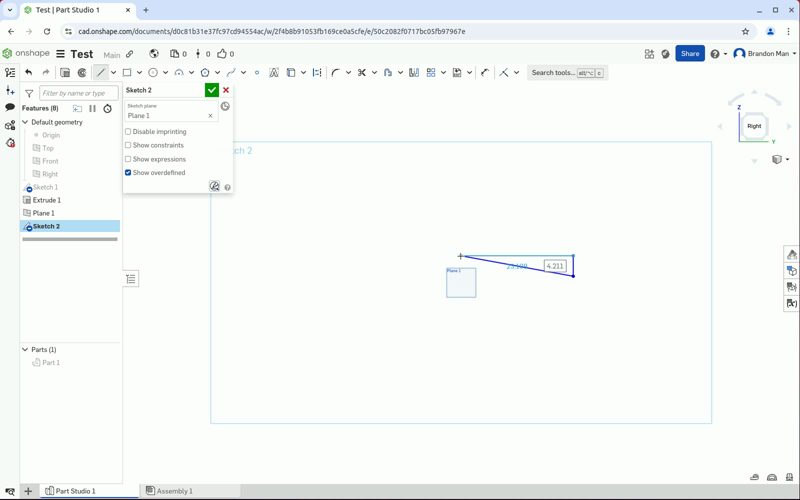
key_up(shift)
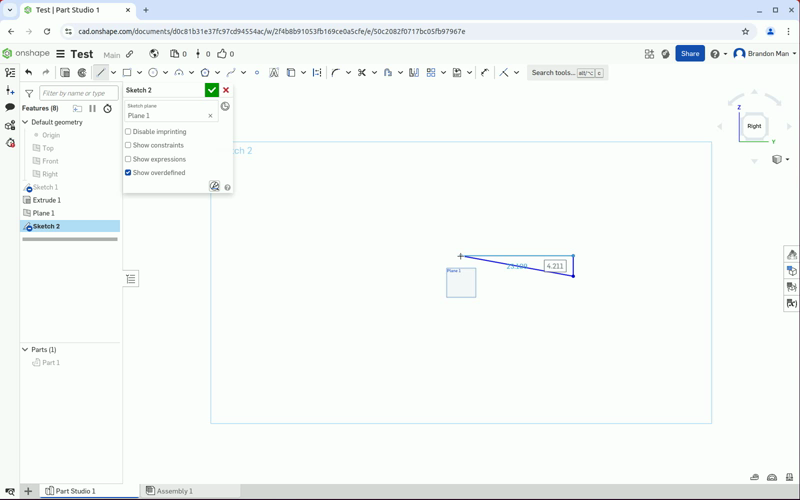
click(460, 255)
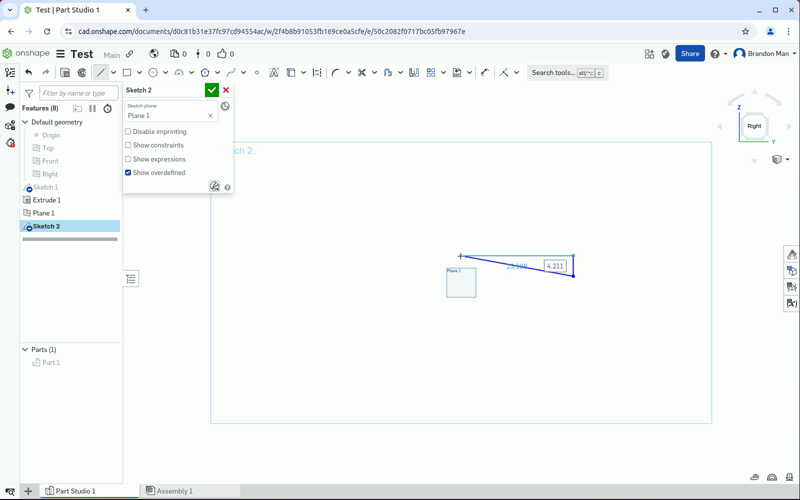
key(esc)
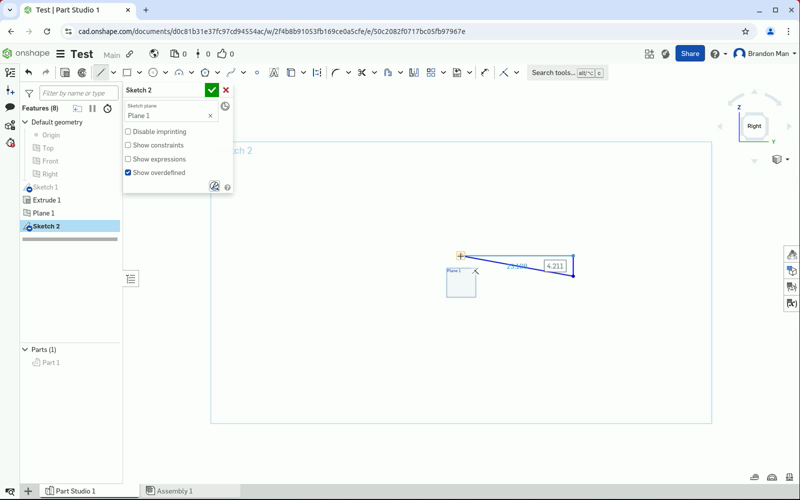
mouse_move(557, 264)
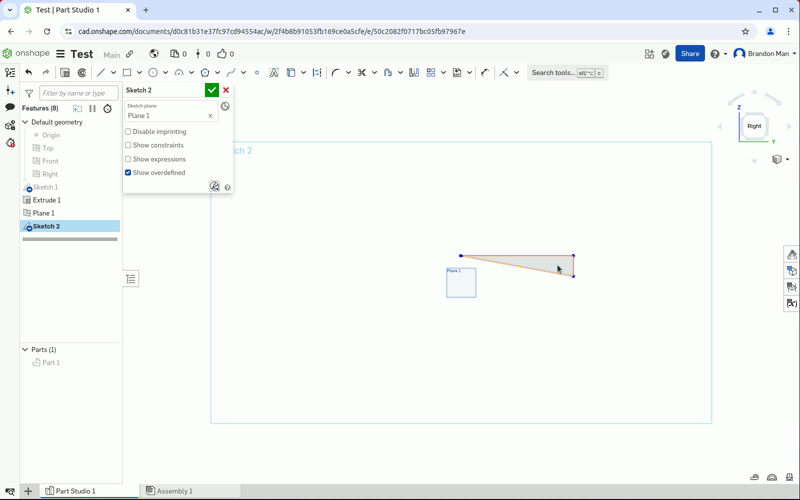
scroll(6)
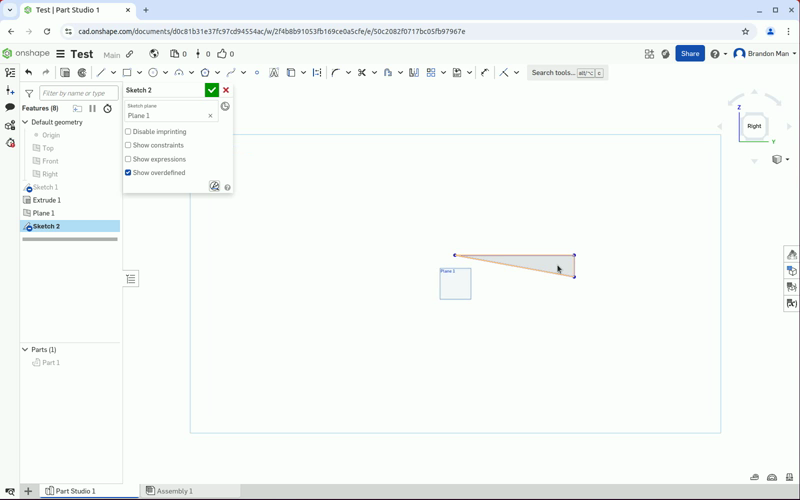
scroll(6)
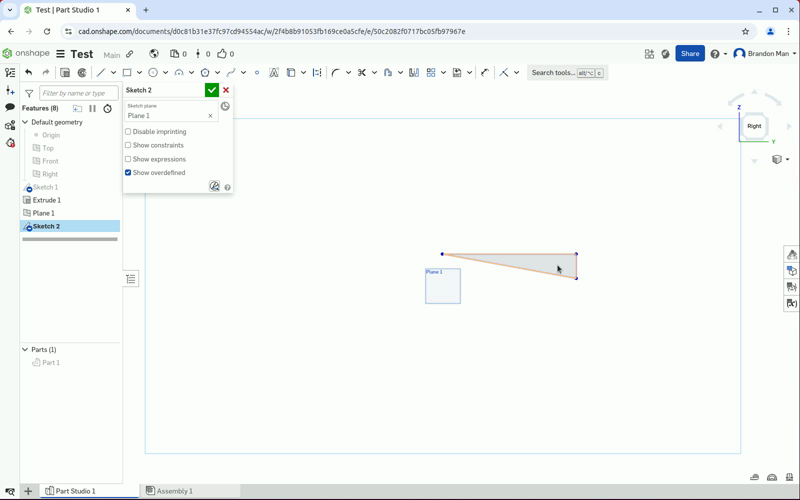
scroll(6)
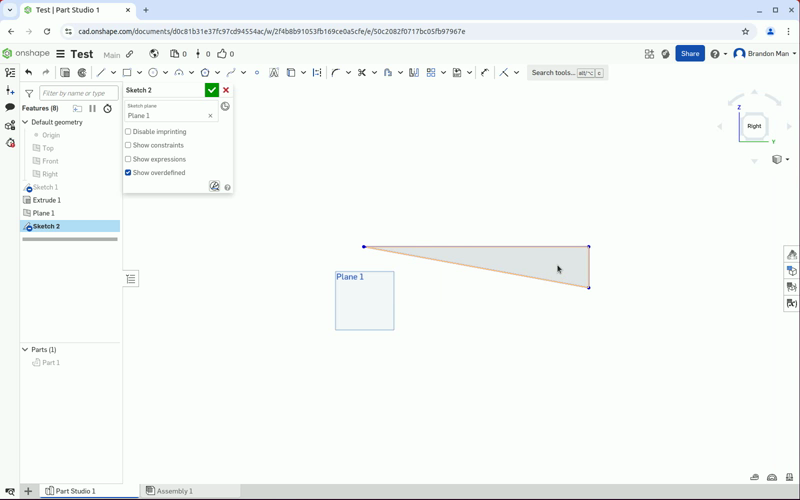
scroll(6)
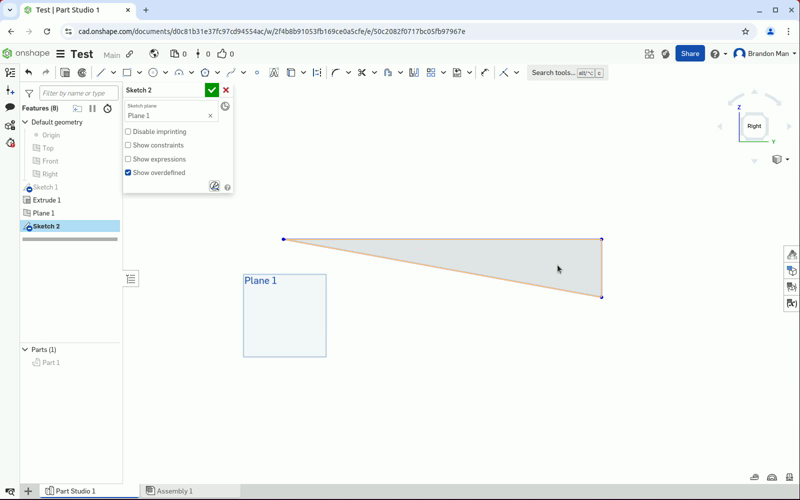
scroll(6)
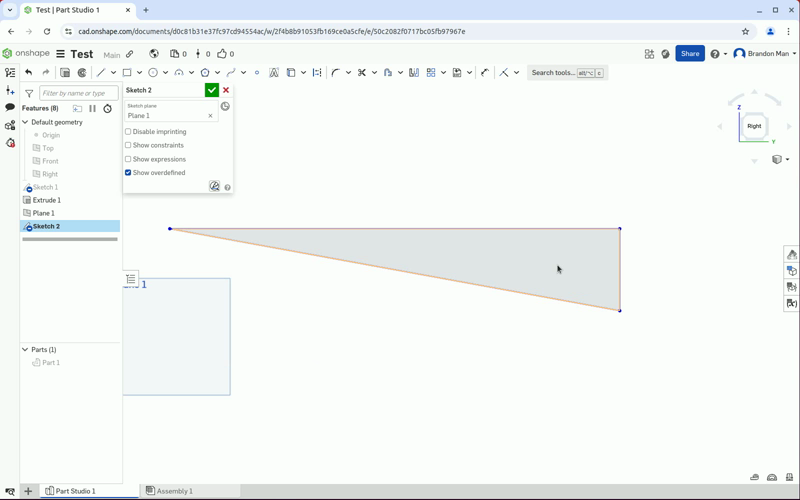
scroll(6)
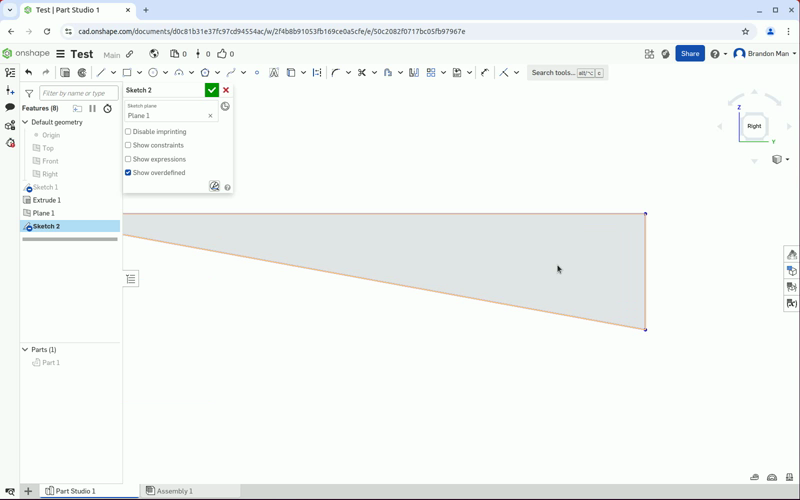
scroll(6)
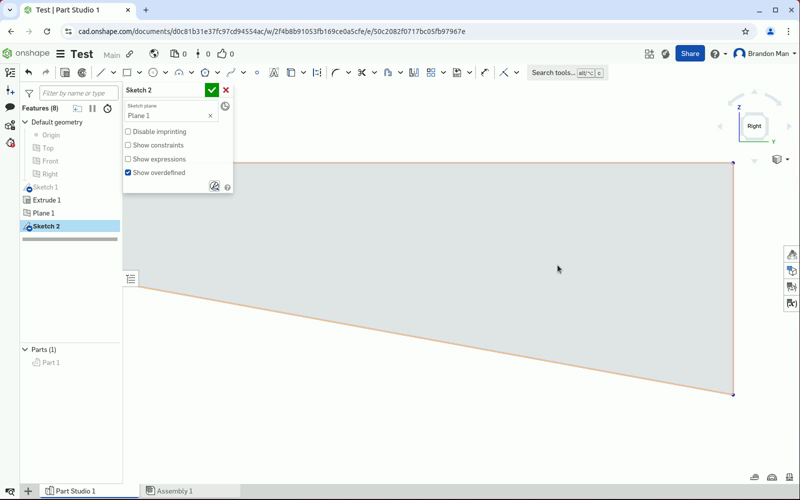
click(557, 264)
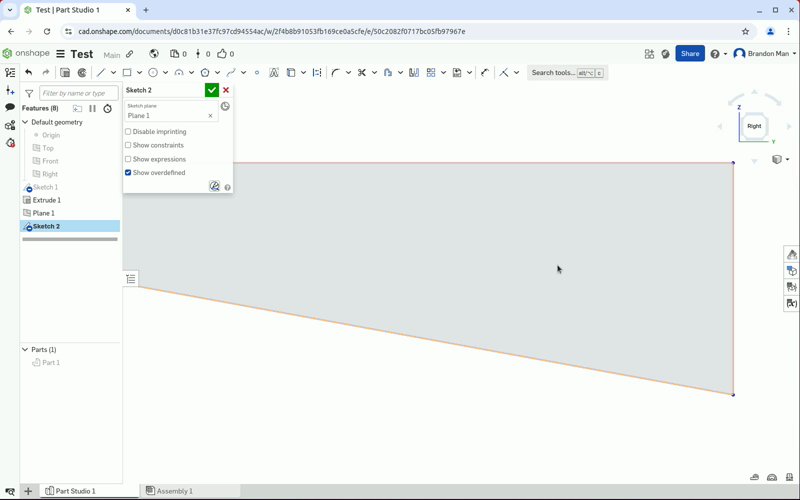
scroll(-6)
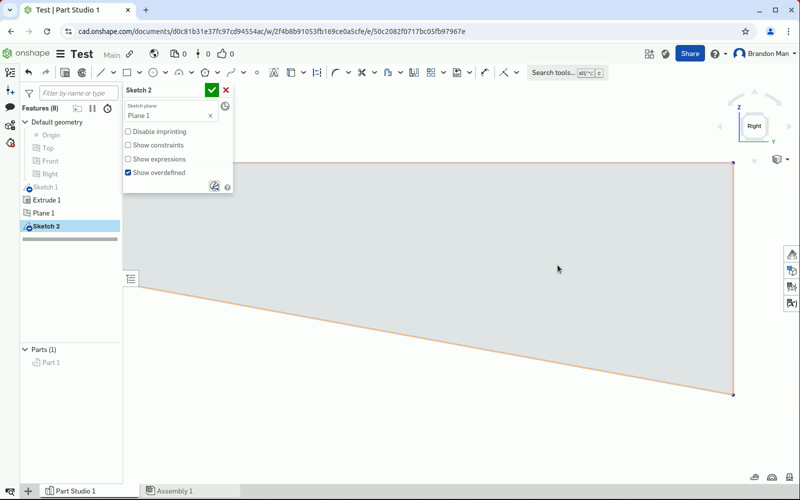
scroll(-6)
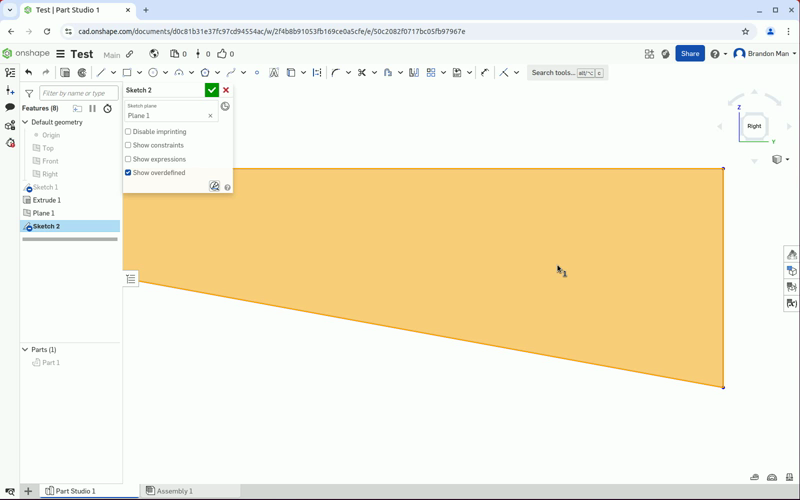
scroll(-6)
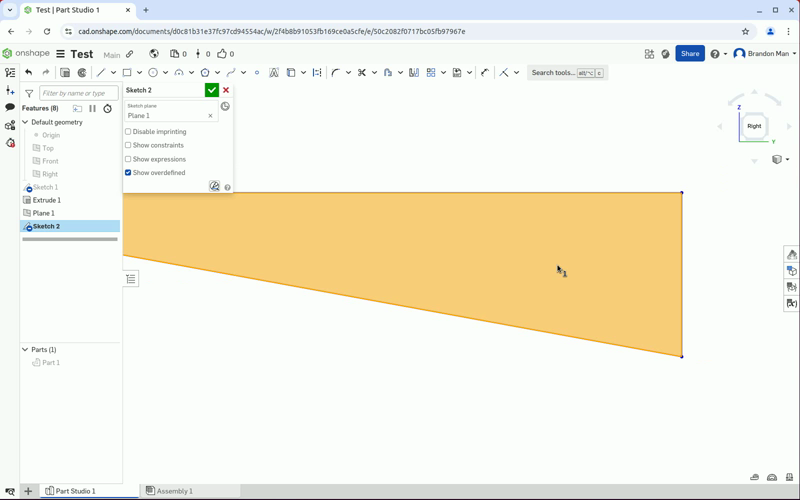
scroll(-6)
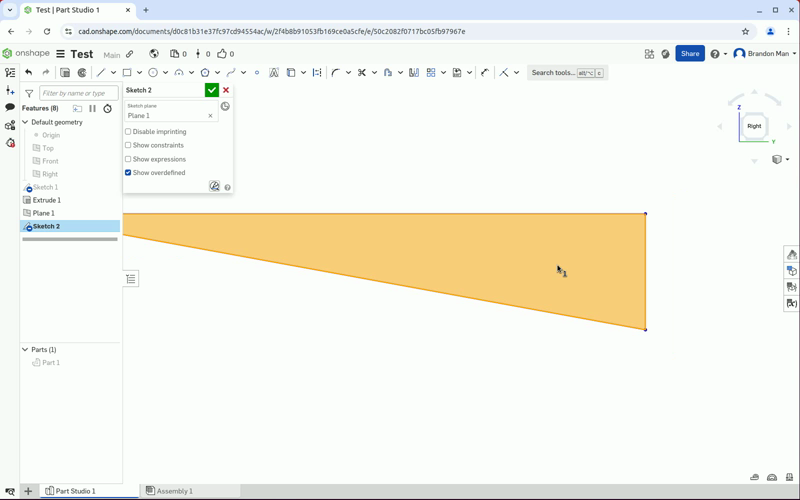
scroll(-6)
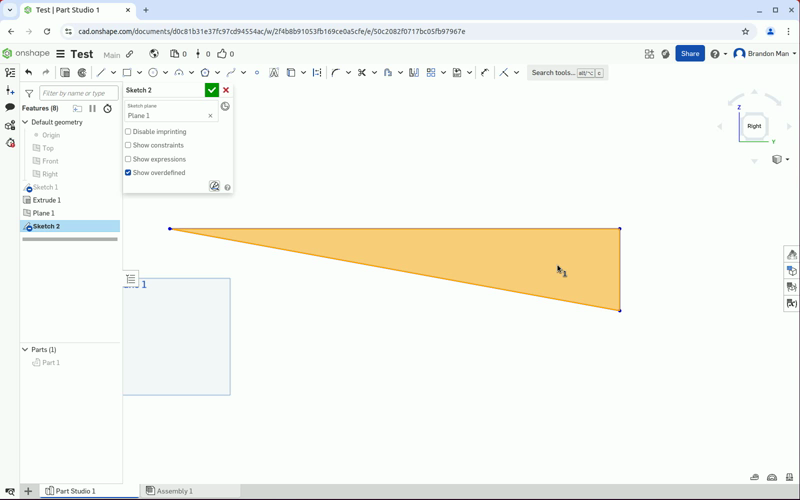
scroll(-6)
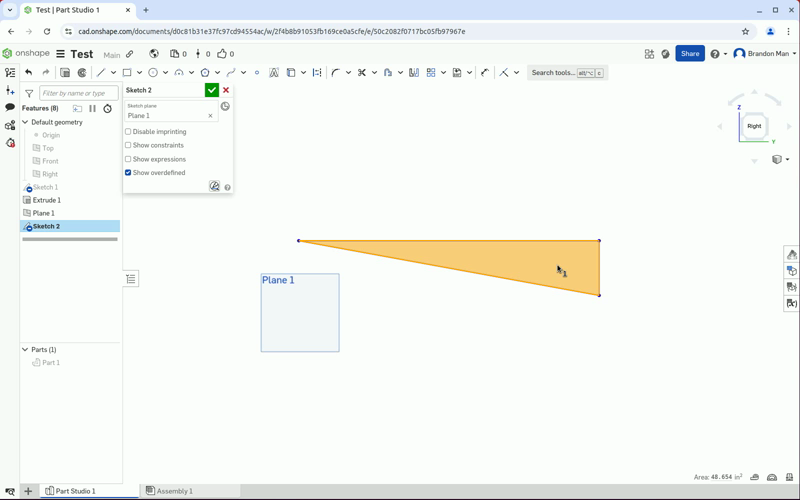
scroll(-6)
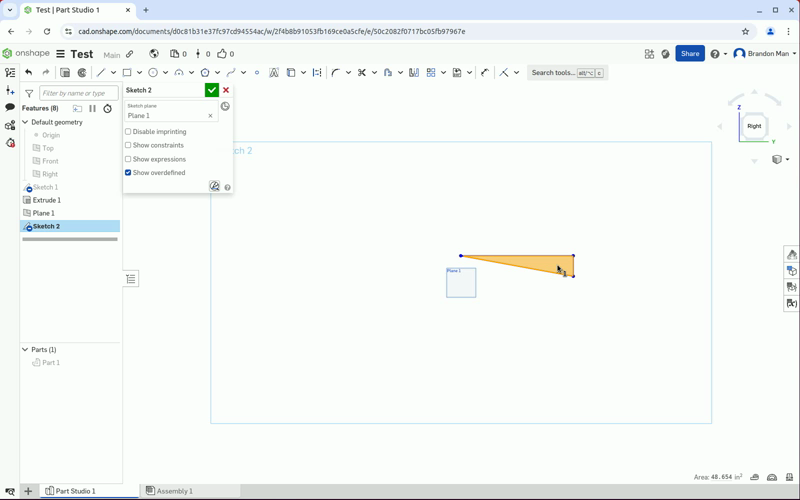
mouse_move(73, 352)
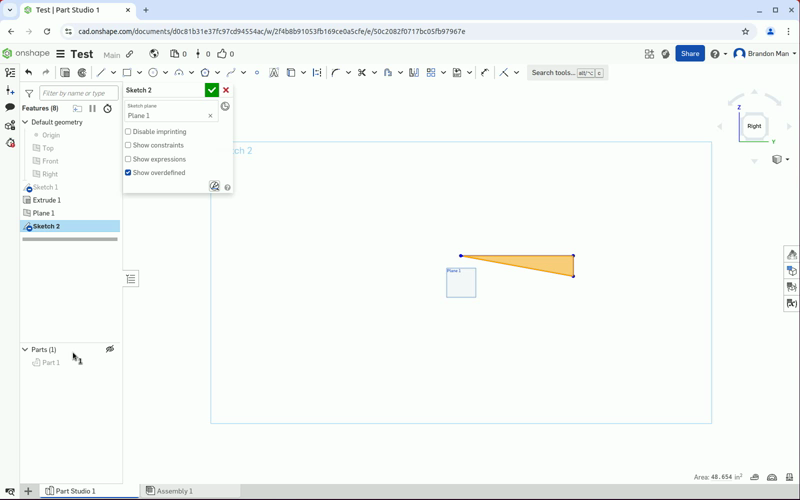
key(shift+y)
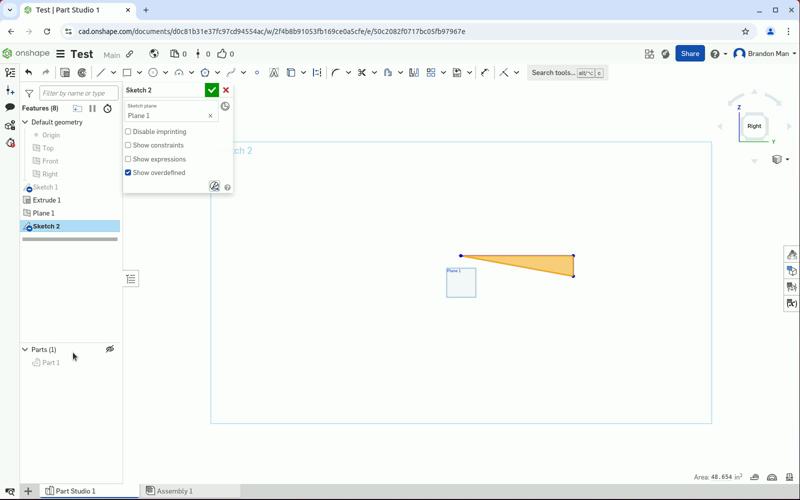
key(shift+e)
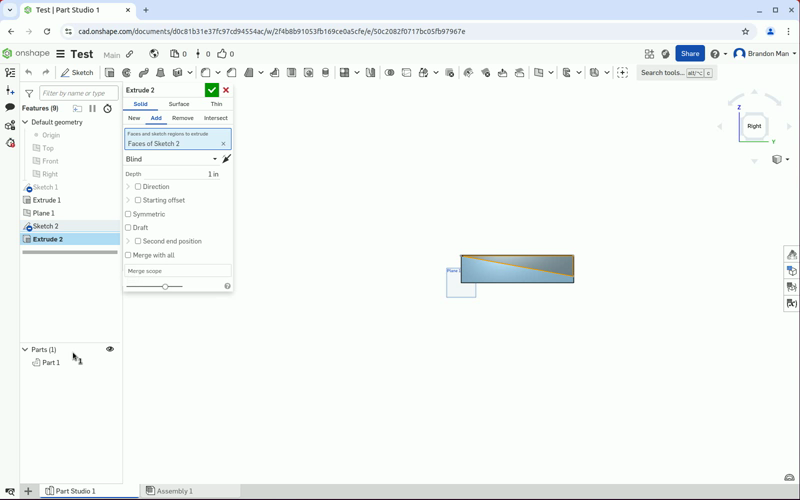
mouse_move(143, 106)
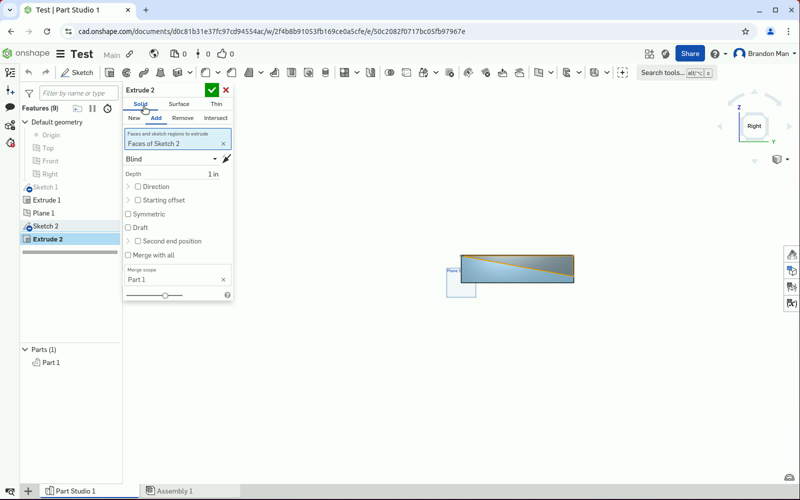
click(143, 106)
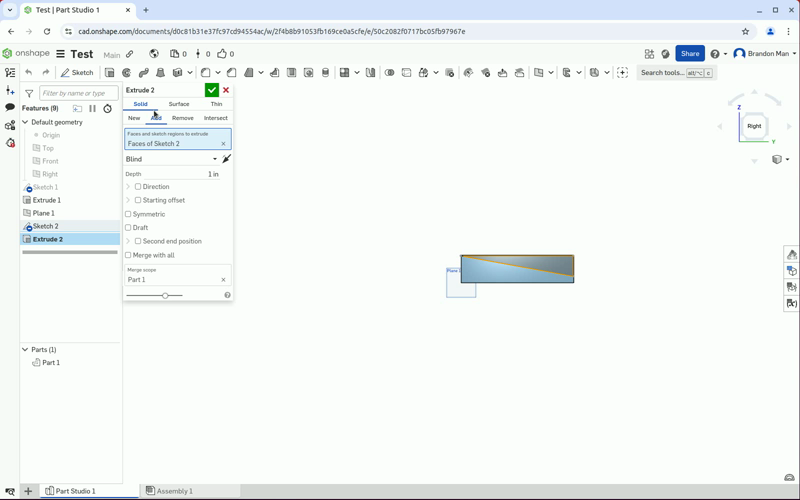
mouse_move(186, 120)
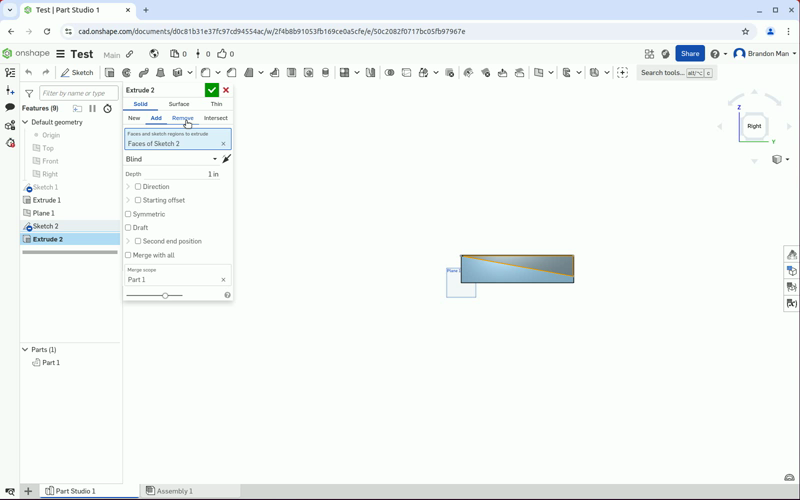
click(186, 120)
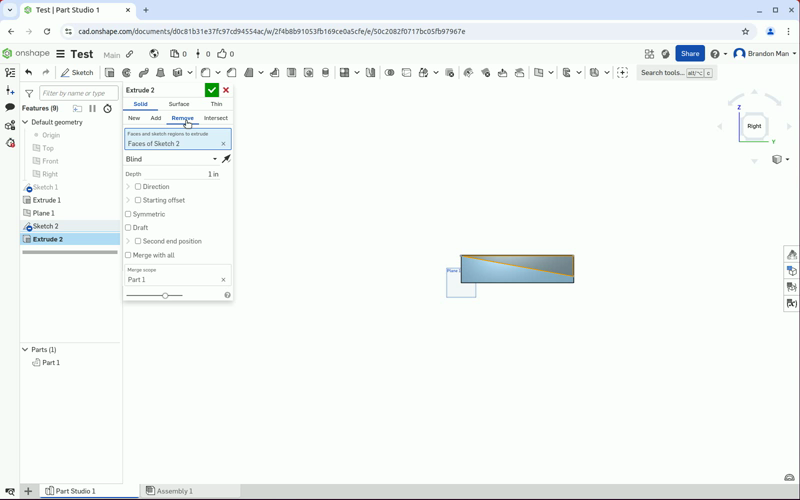
key(tab, 4)
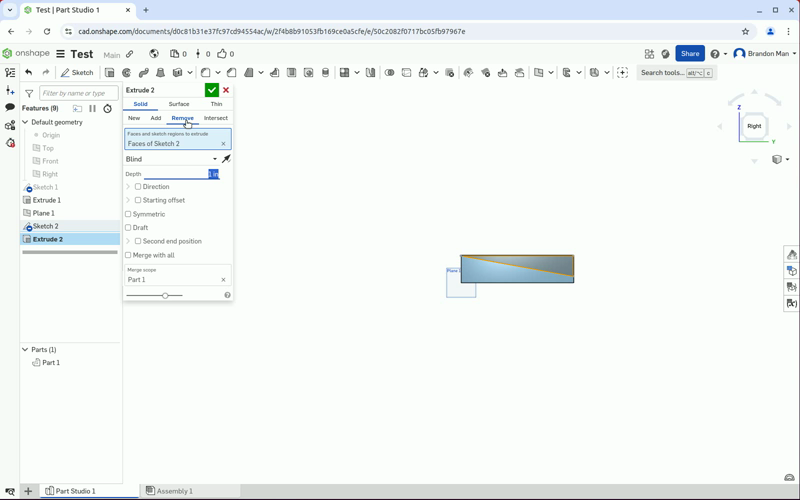
text(3.129)
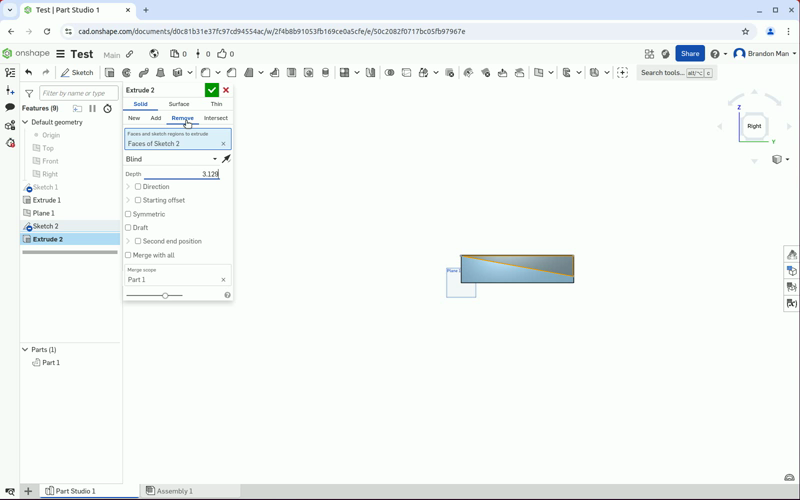
key(tab, 6)
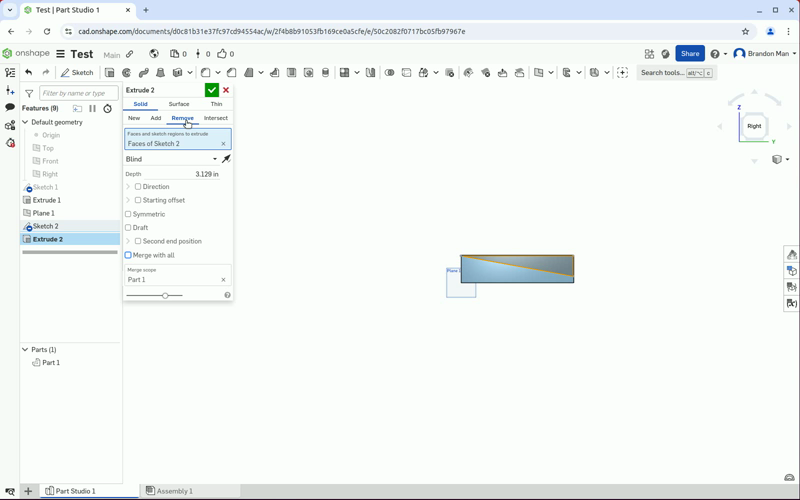
key(space)
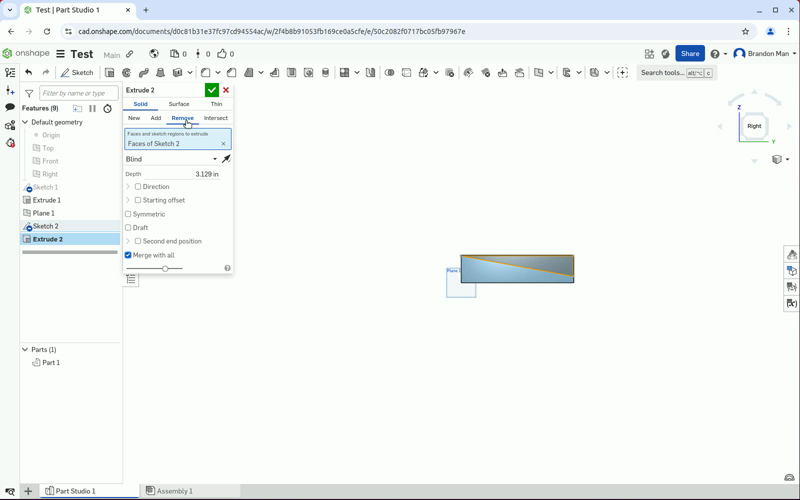
key(enter)
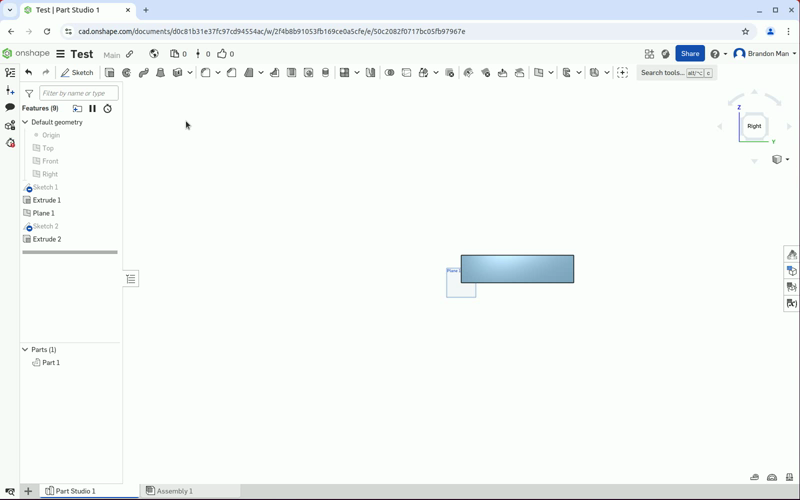
key(shift+h)
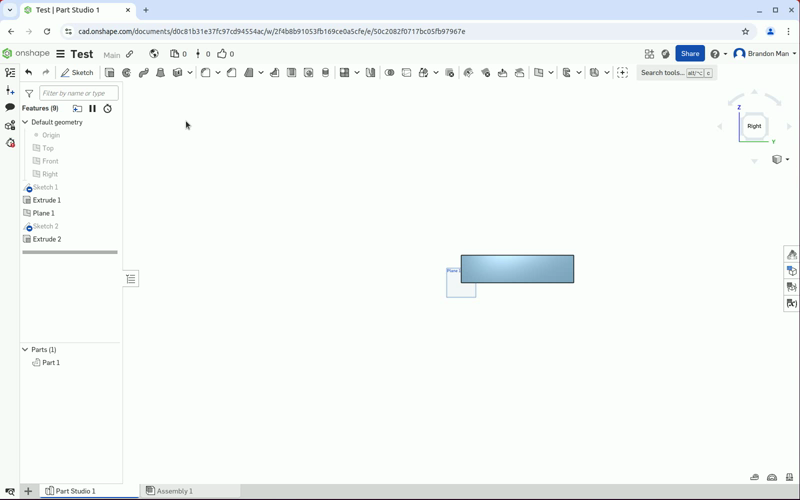
key(shift+h)
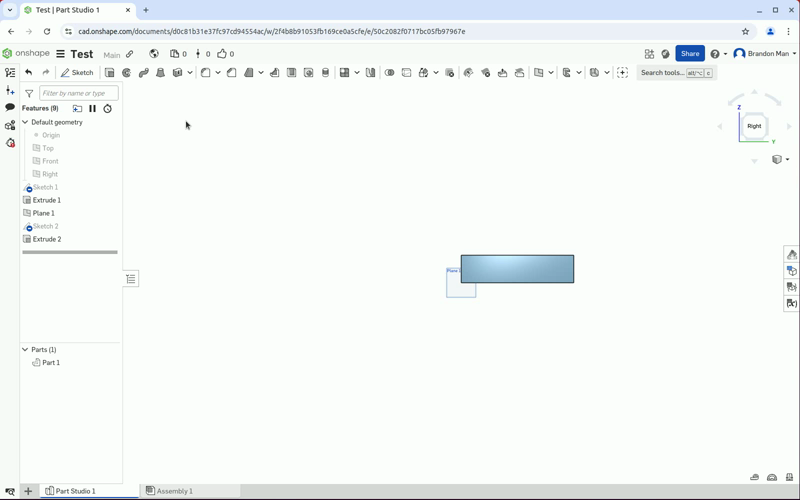
mouse_move(73, 189)
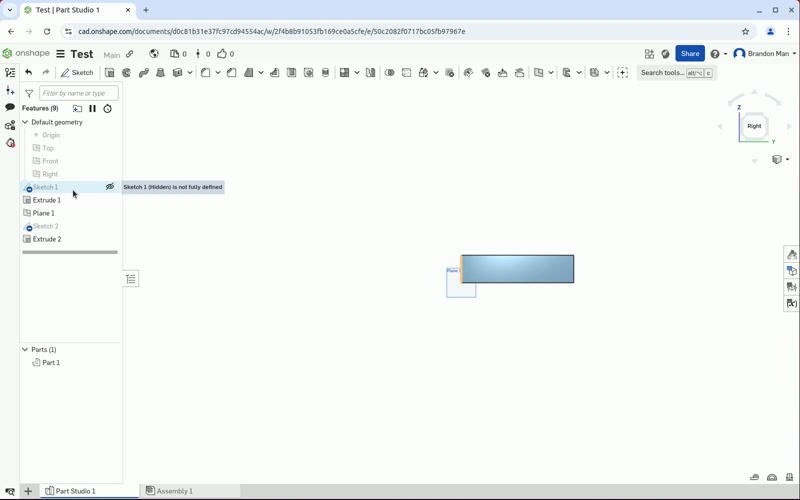
click(73, 189)
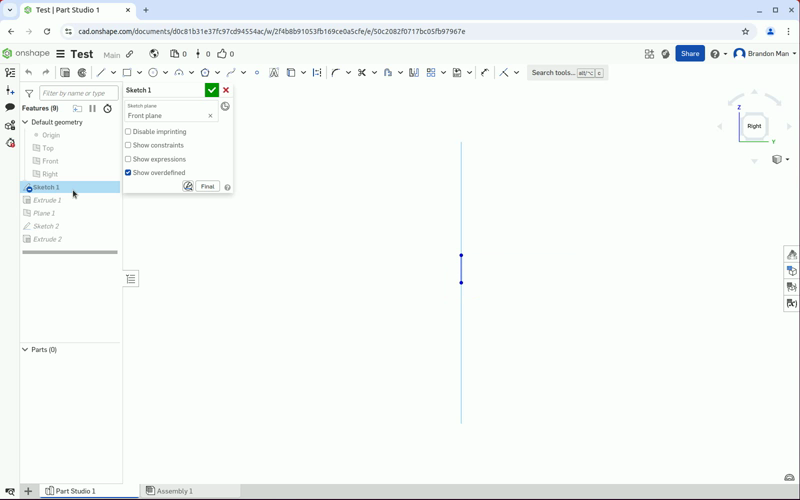
mouse_move(229, 92)
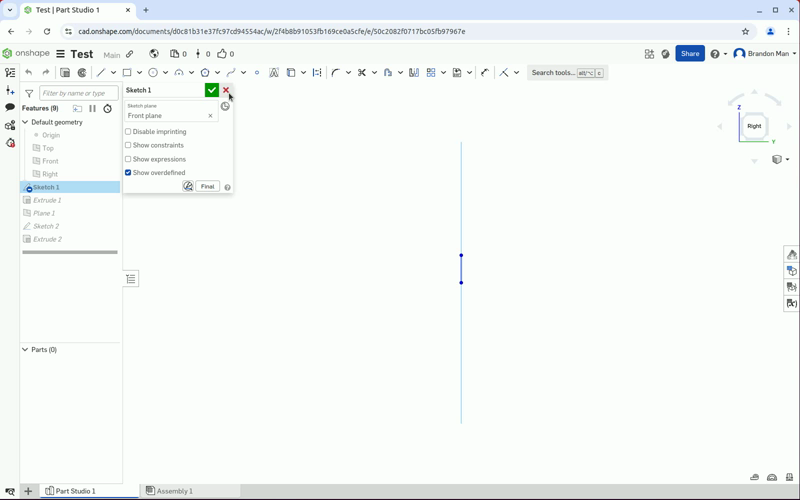
click(229, 92)
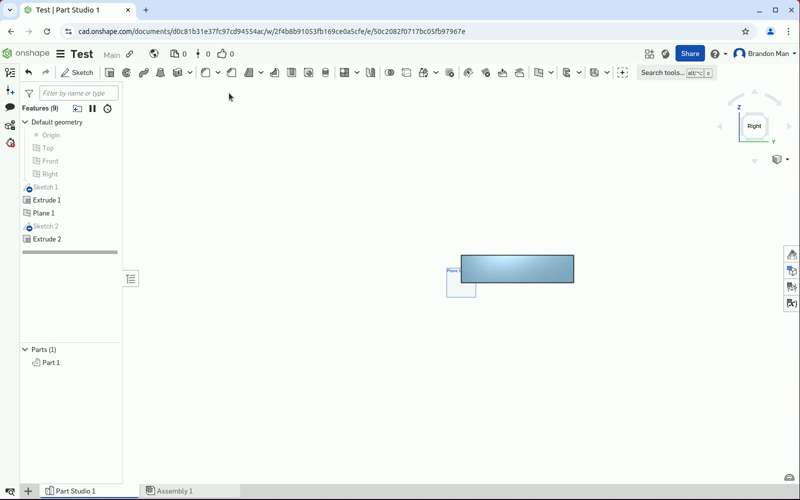
mouse_move(73, 352)
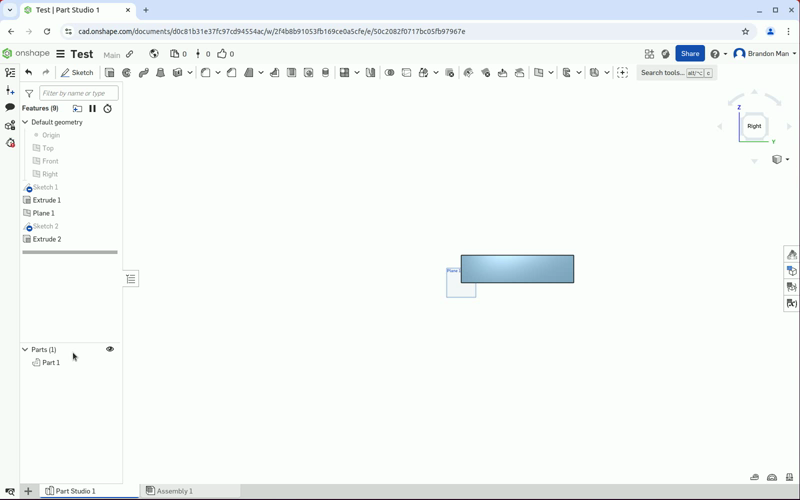
key(y)
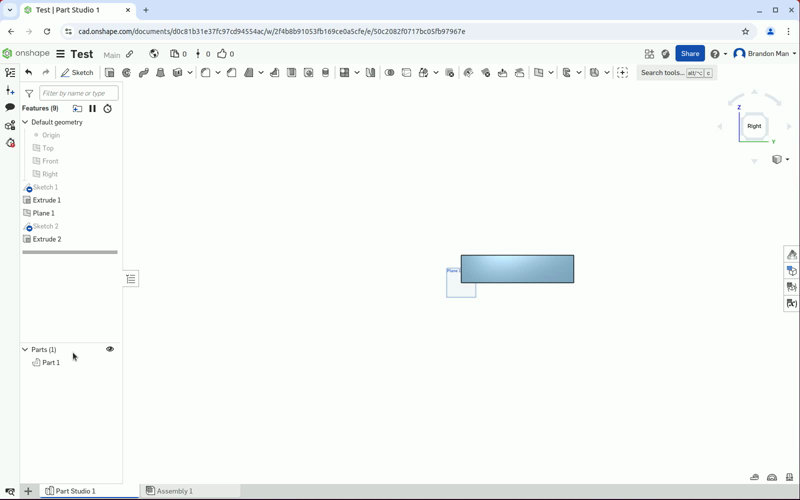
key(shift+p)
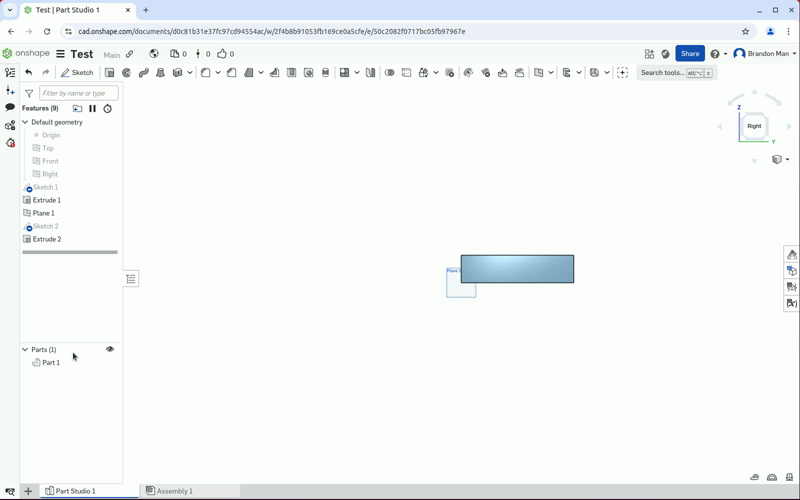
key(space)
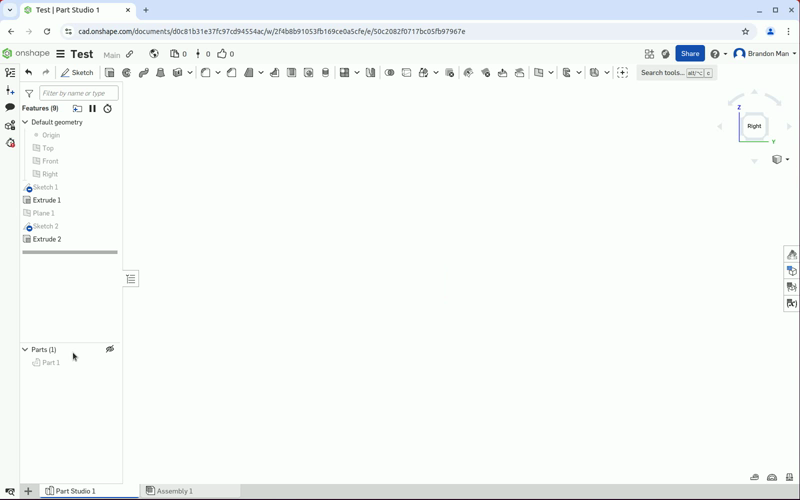
key_down(shift)
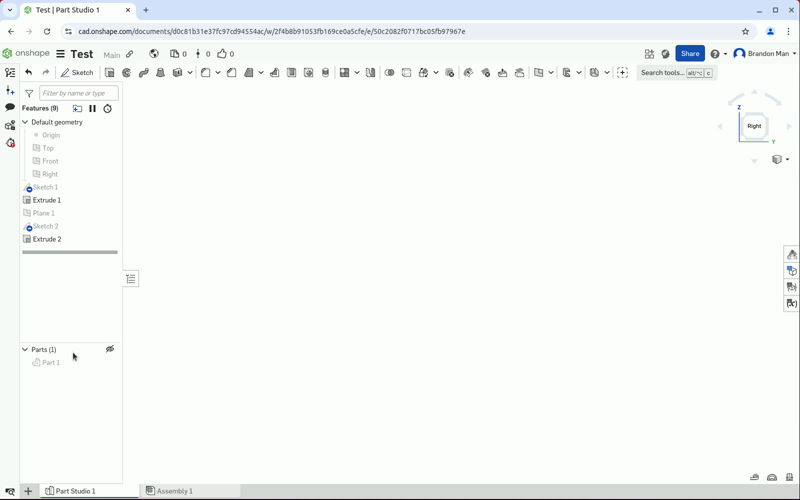
key(right)
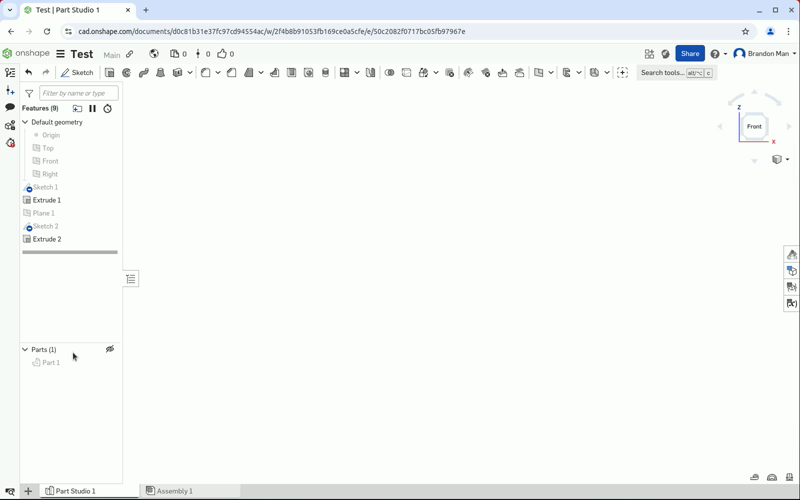
key_up(shift)
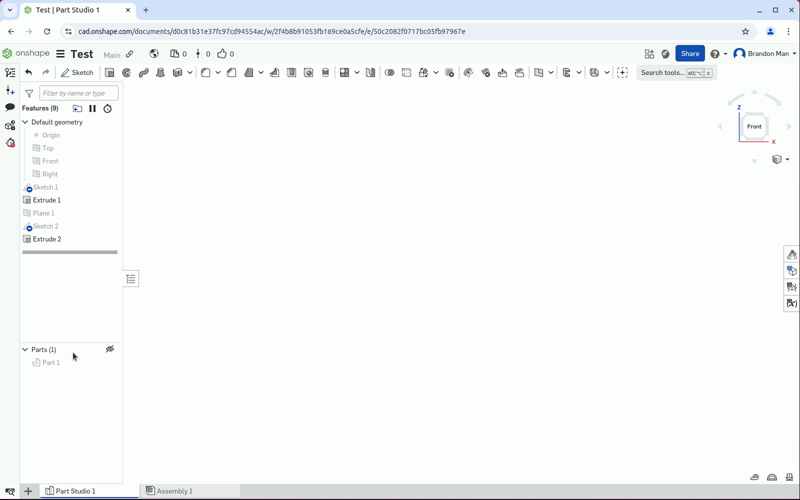
mouse_move(73, 352)
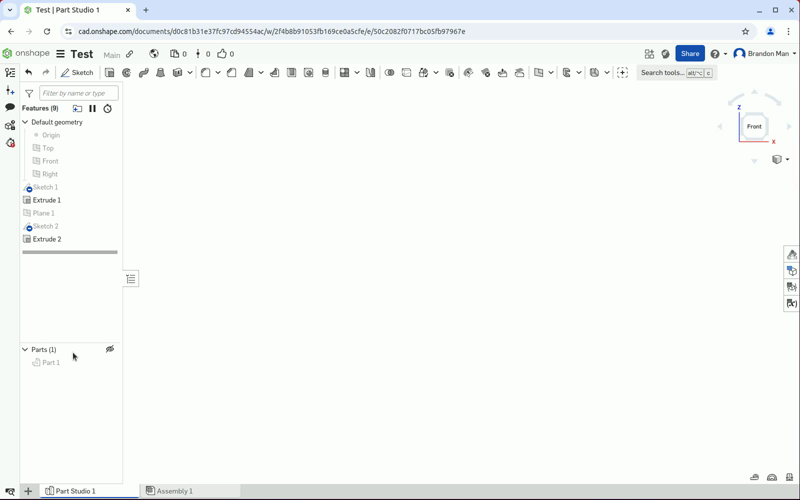
key(shift+y)
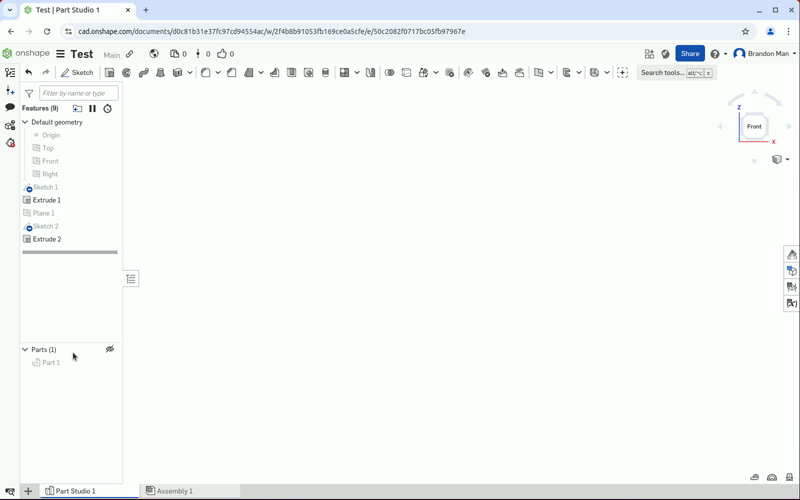
key(shift+s)
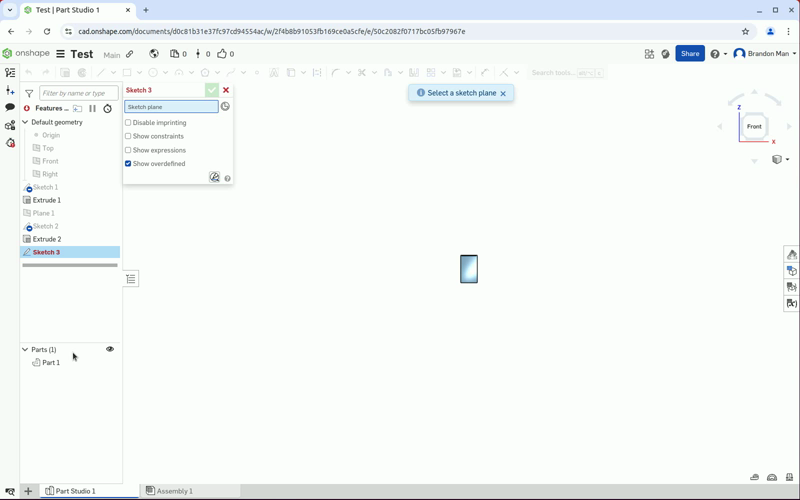
mouse_move(73, 163)
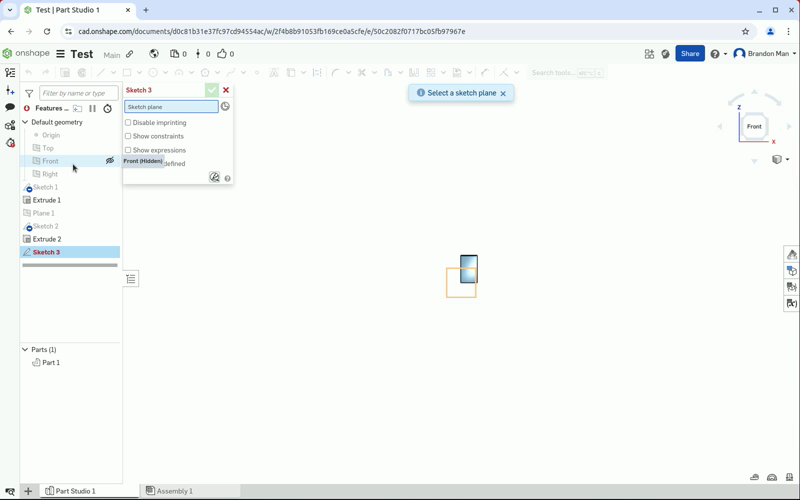
click(73, 163)
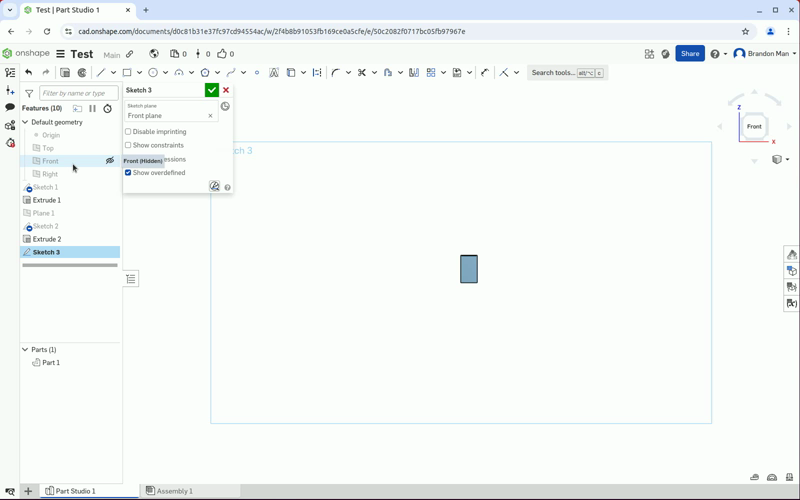
mouse_move(73, 352)
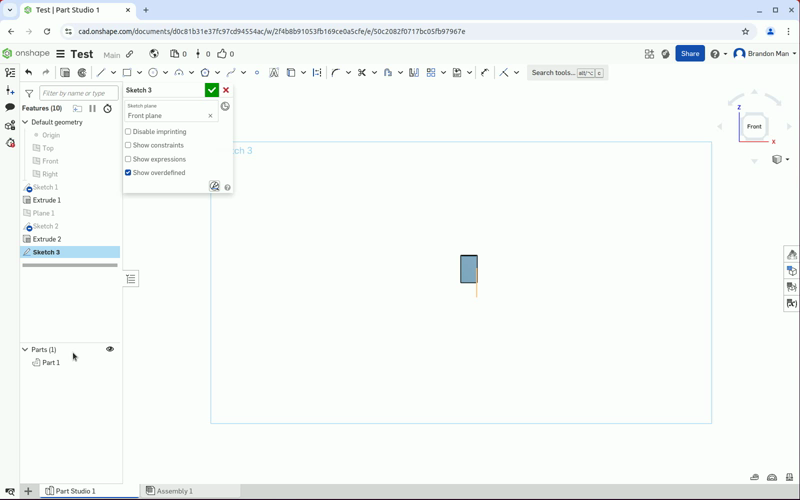
key(y)
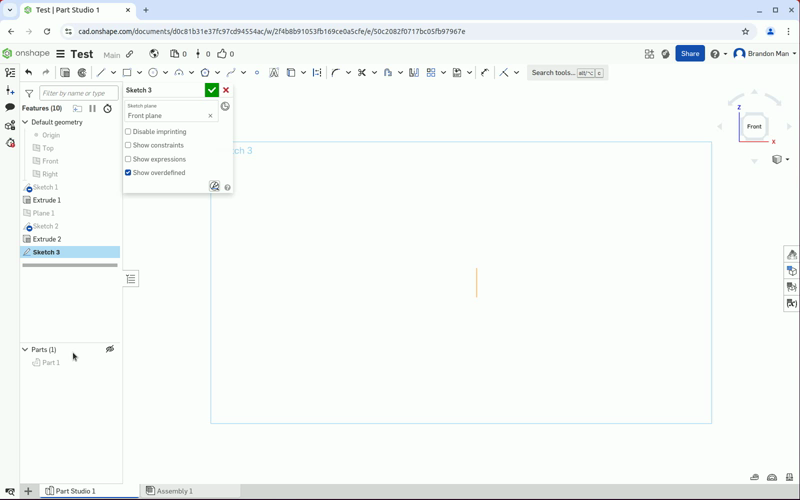
key(c)
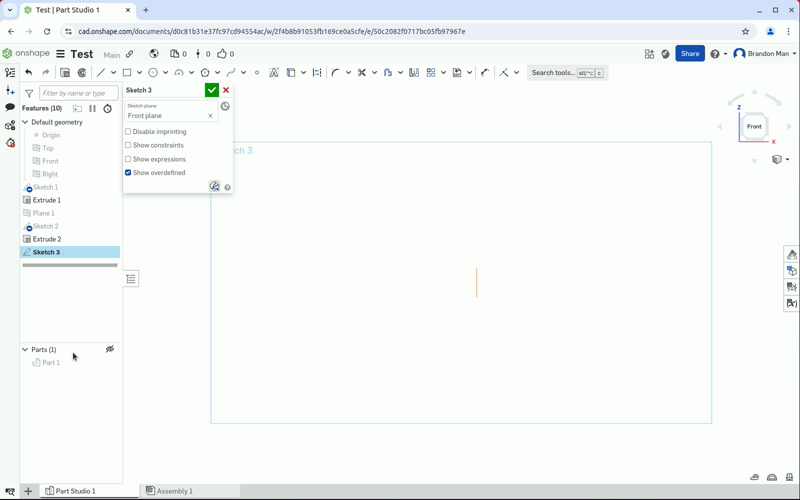
key_down(shift)
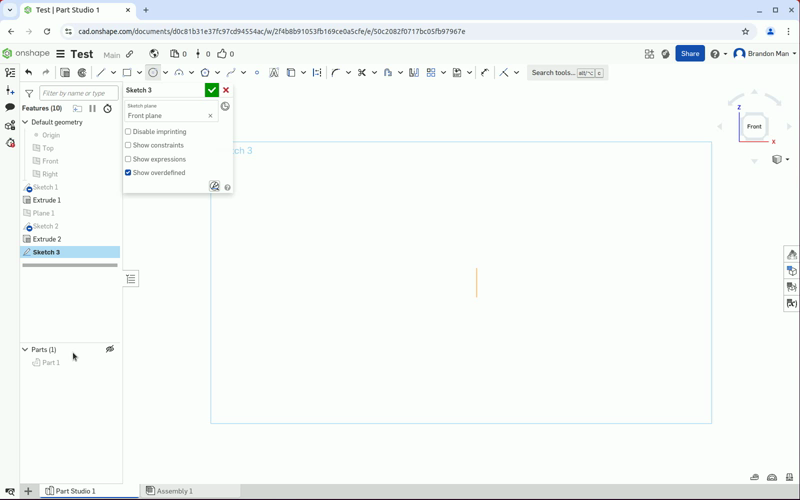
mouse_move(469, 271)
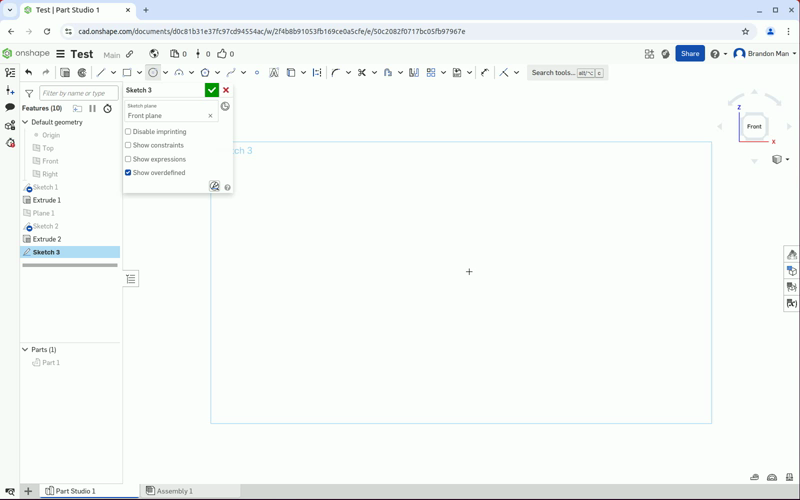
click(469, 271)
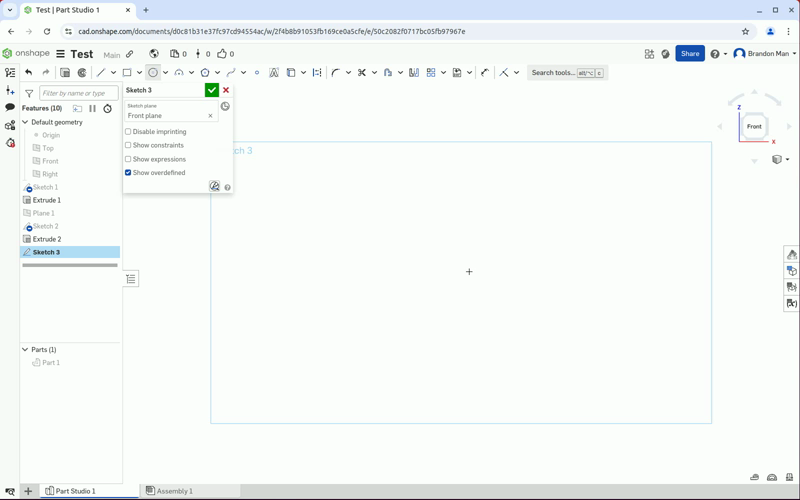
key_up(shift)
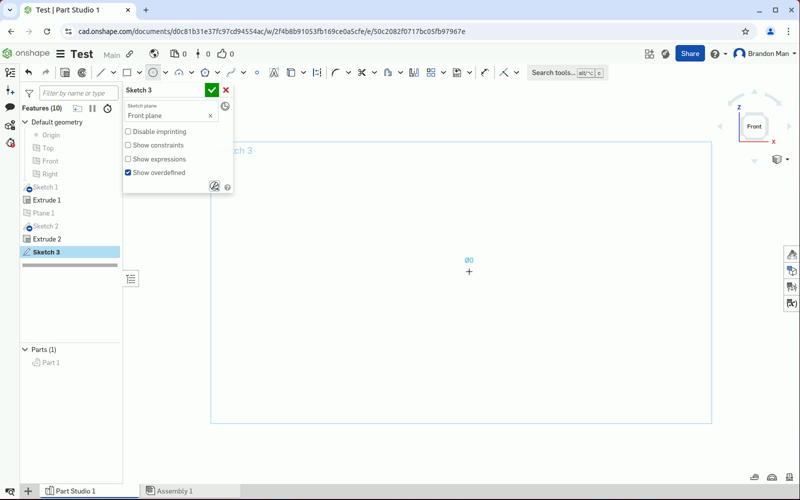
mouse_move(473, 271)
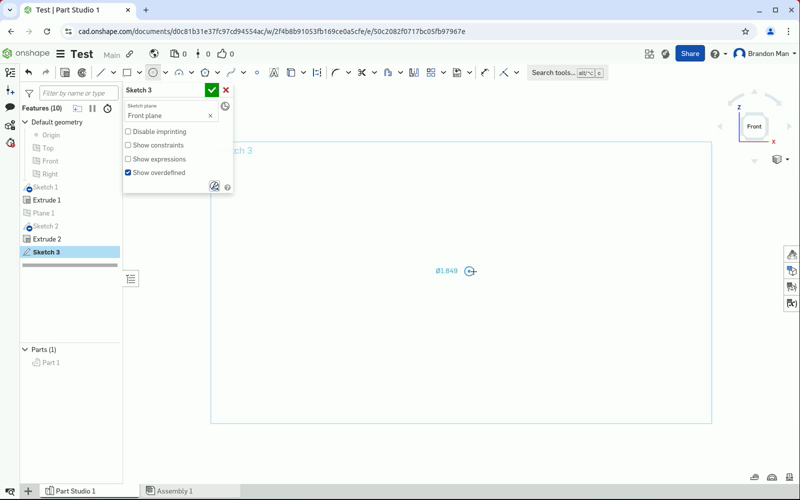
click(473, 271)
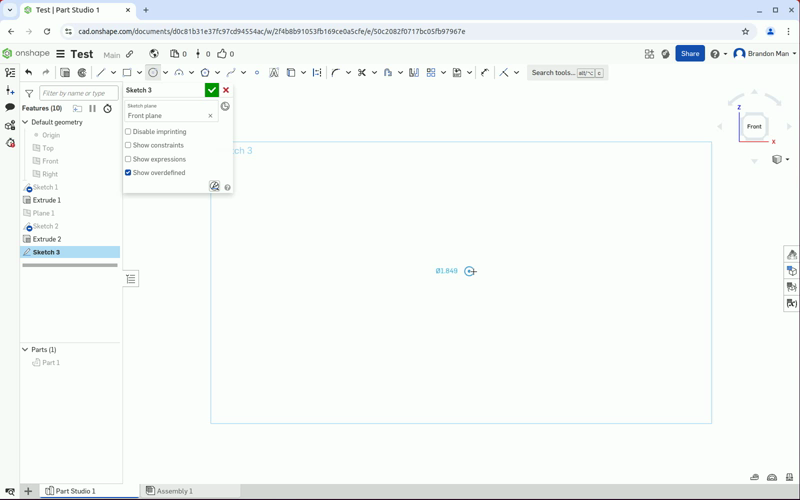
key(esc)
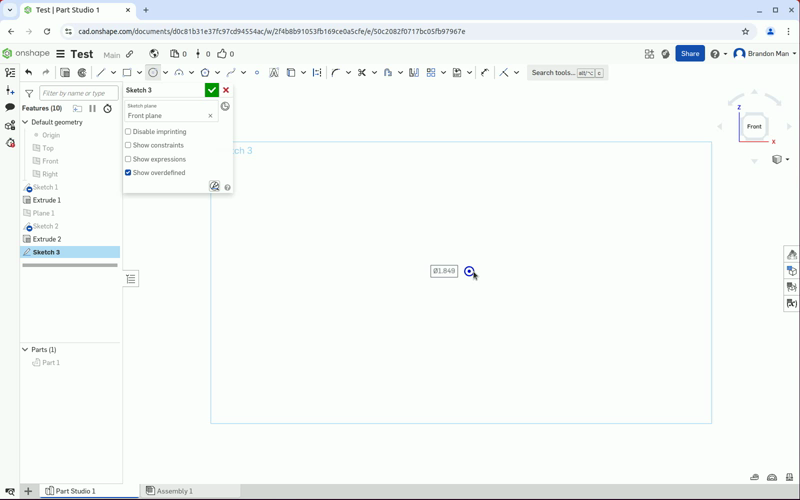
mouse_move(471, 268)
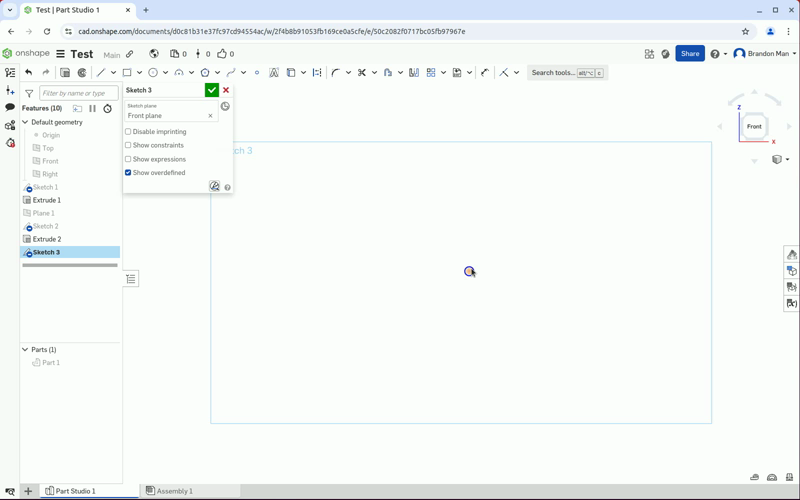
scroll(6)
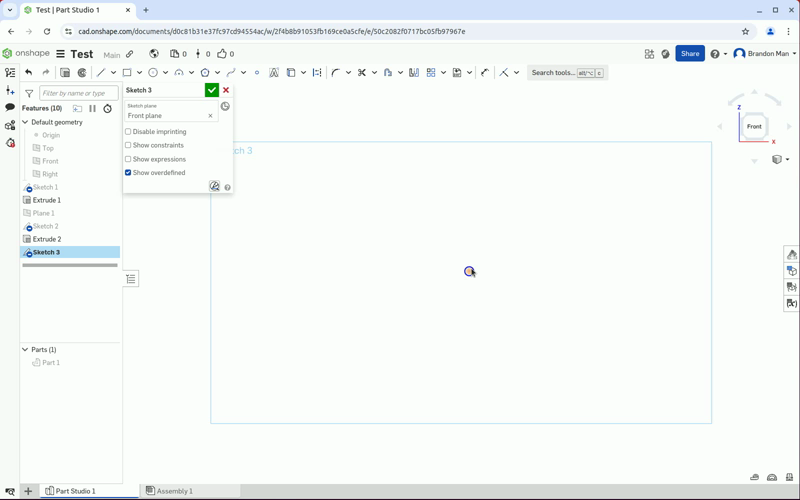
scroll(6)
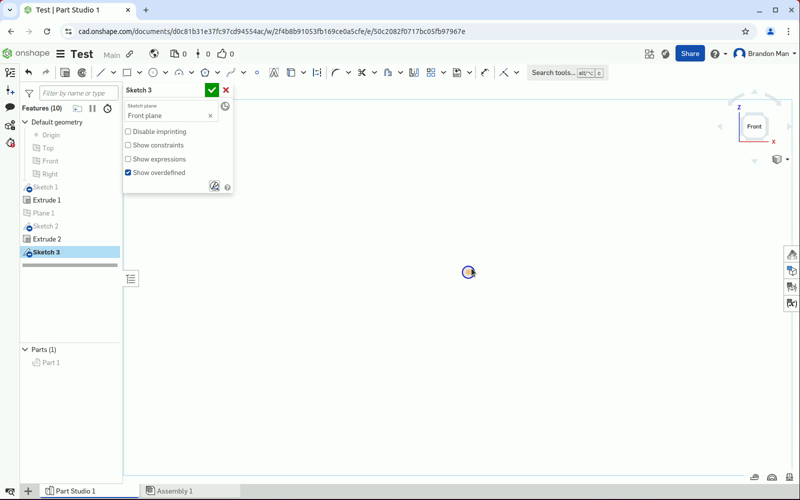
scroll(6)
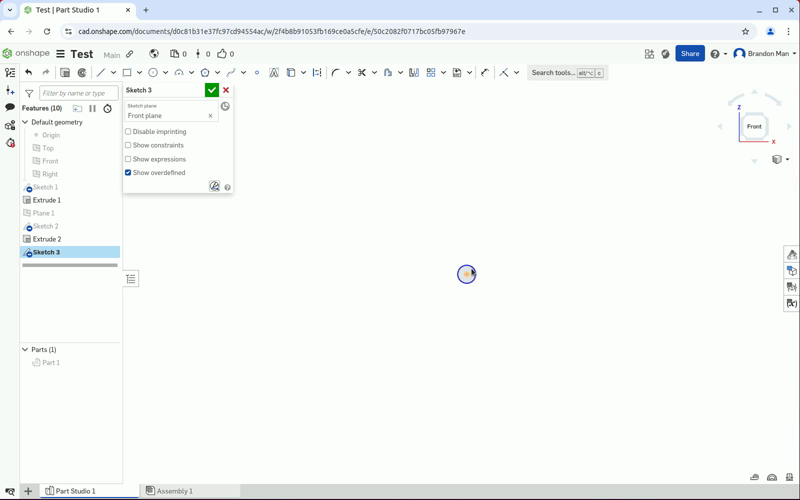
scroll(6)
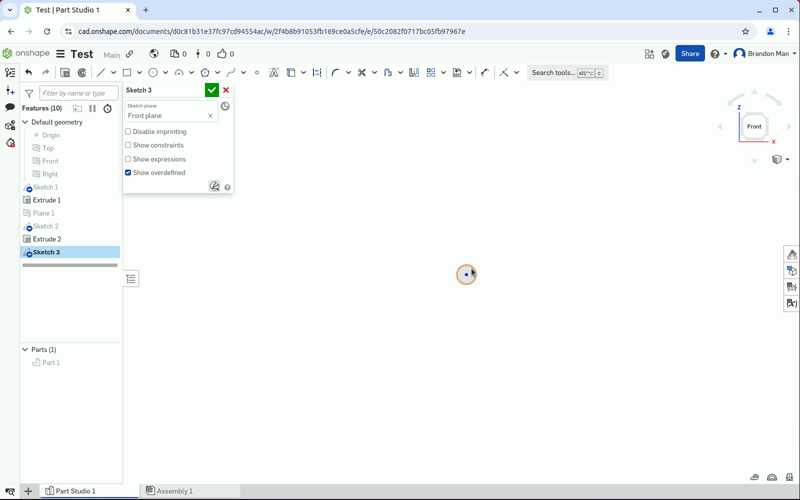
scroll(6)
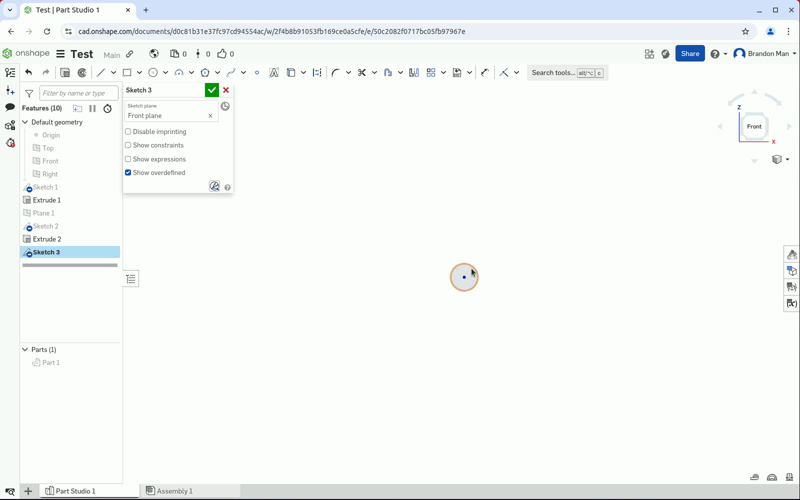
scroll(6)
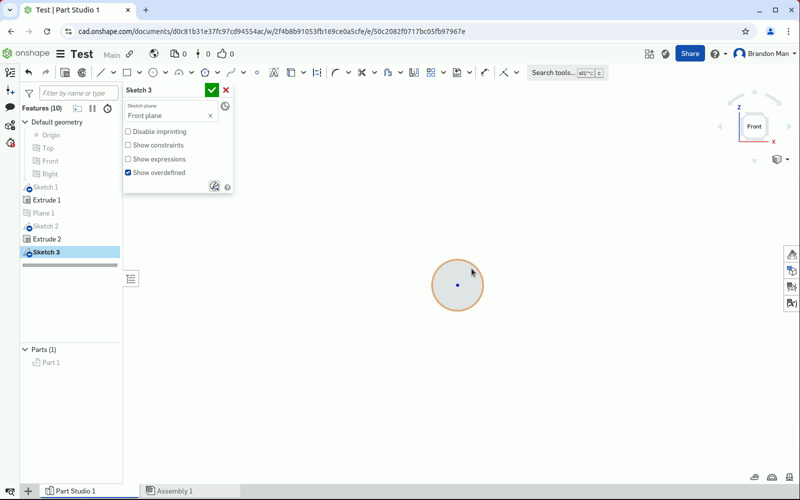
scroll(6)
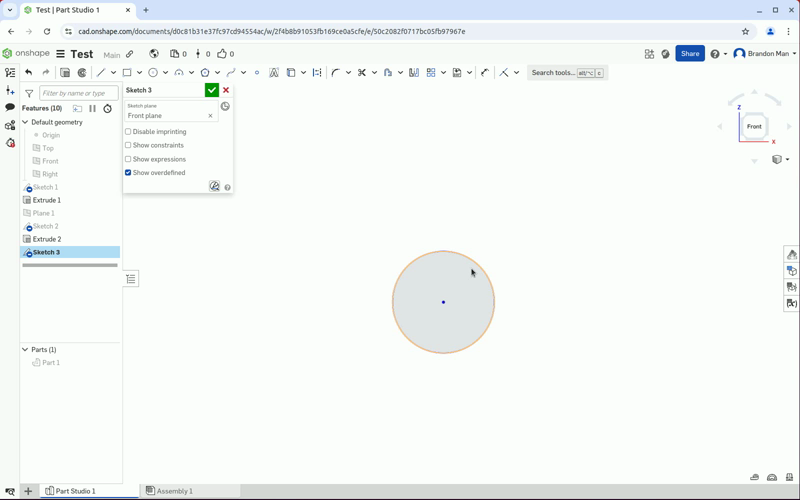
click(471, 268)
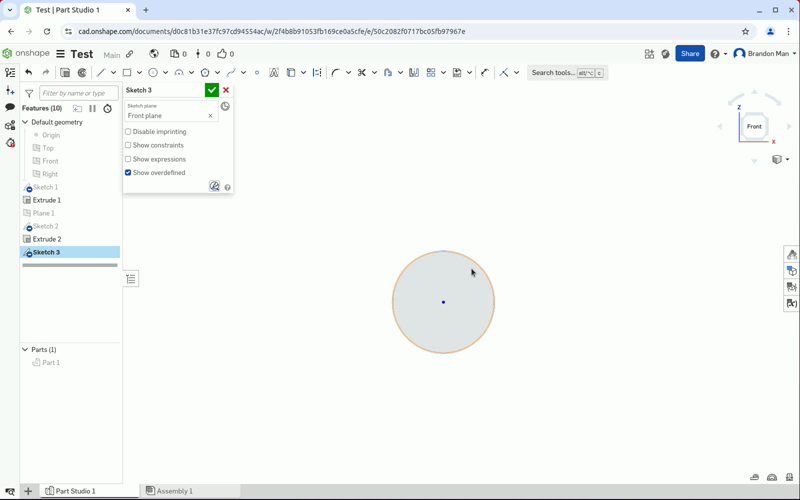
scroll(-6)
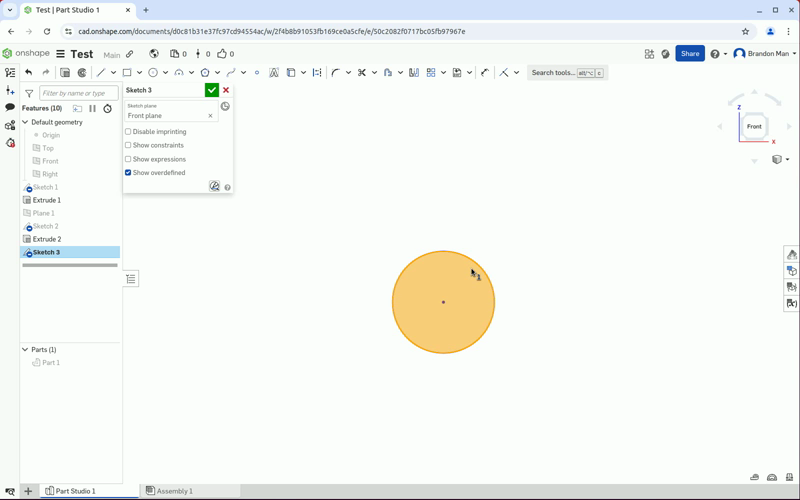
scroll(-6)
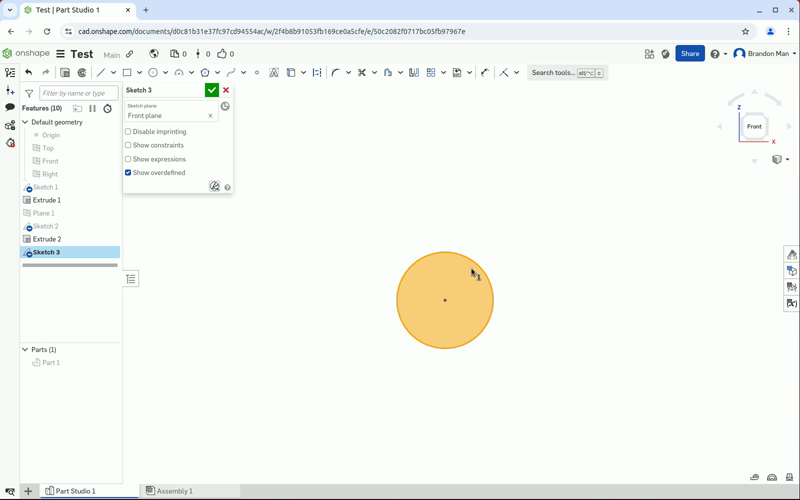
scroll(-6)
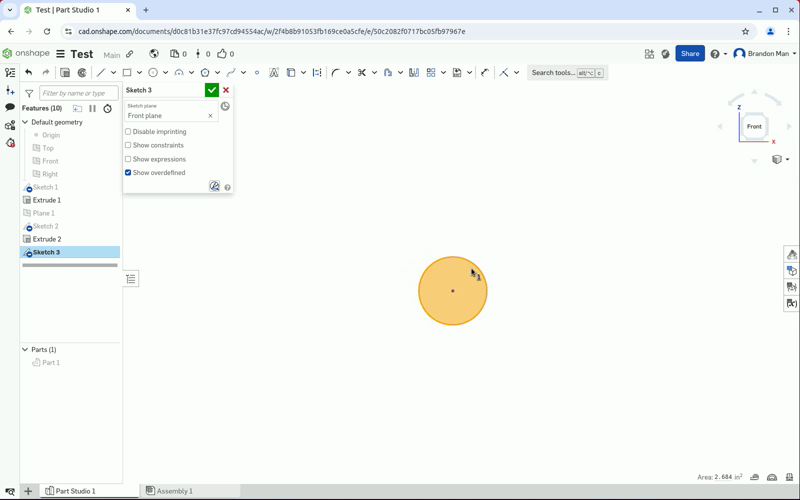
scroll(-6)
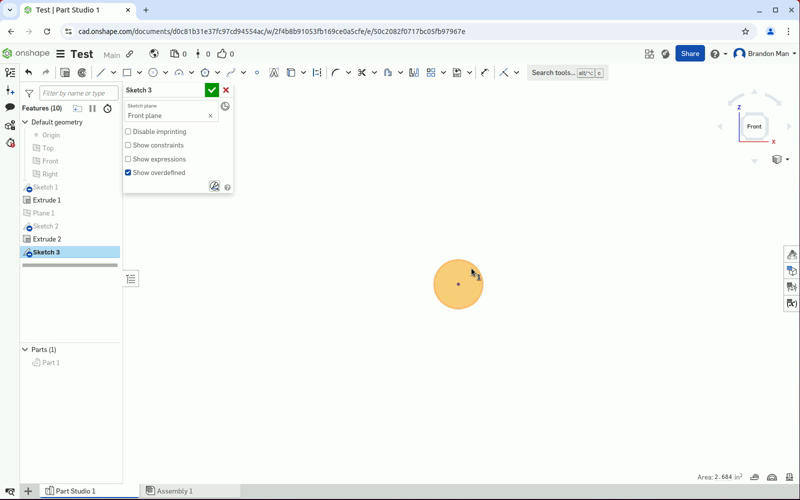
scroll(-6)
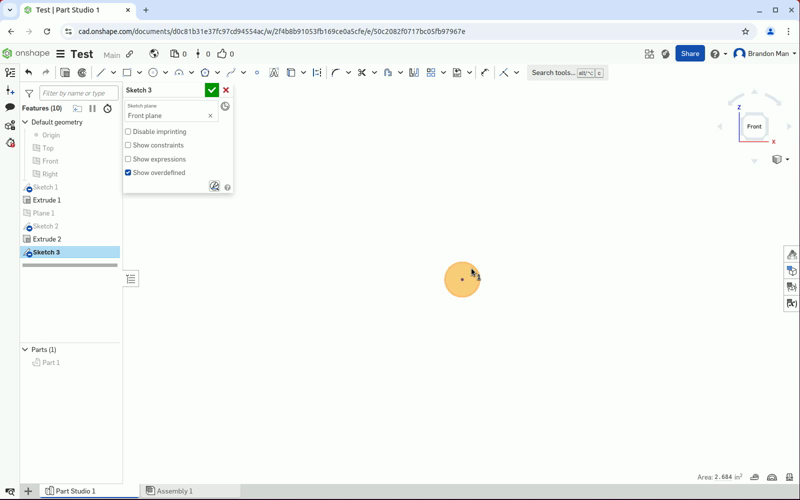
scroll(-6)
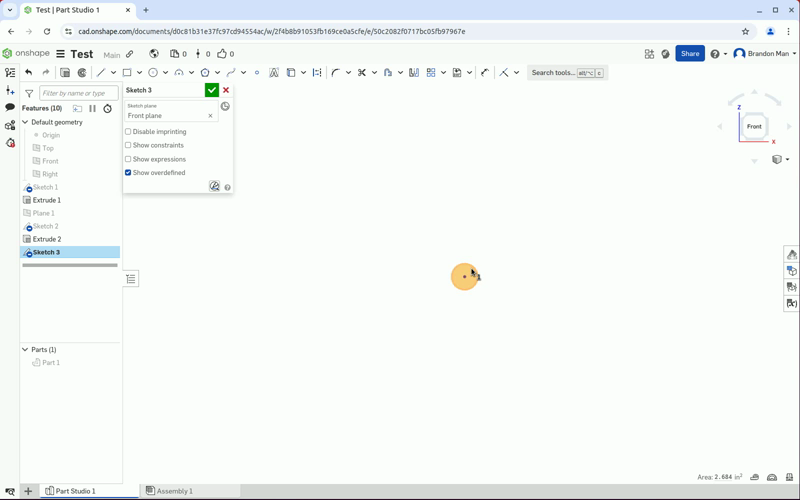
scroll(-6)
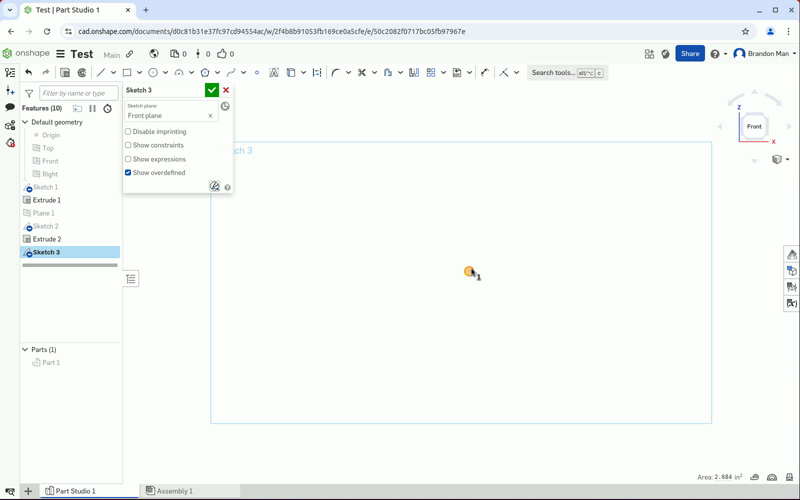
mouse_move(73, 352)
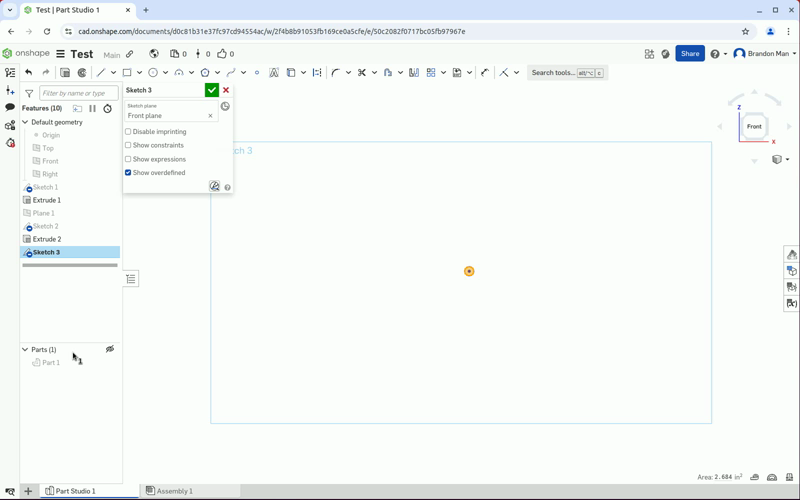
key(shift+y)
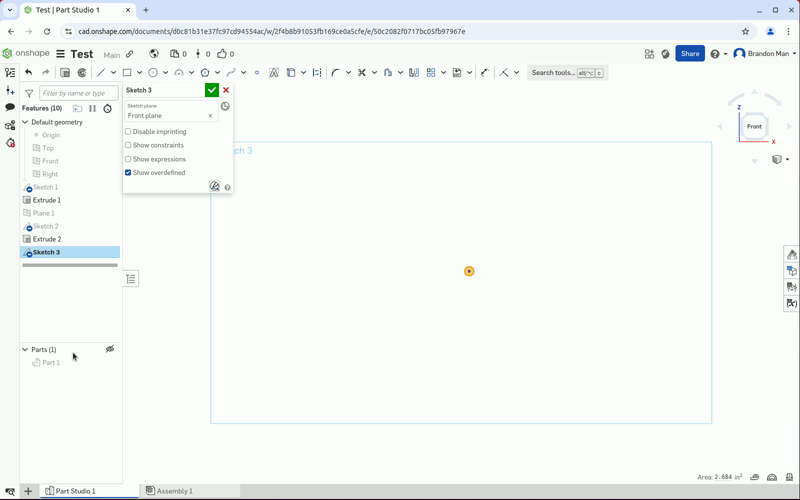
key(shift+e)
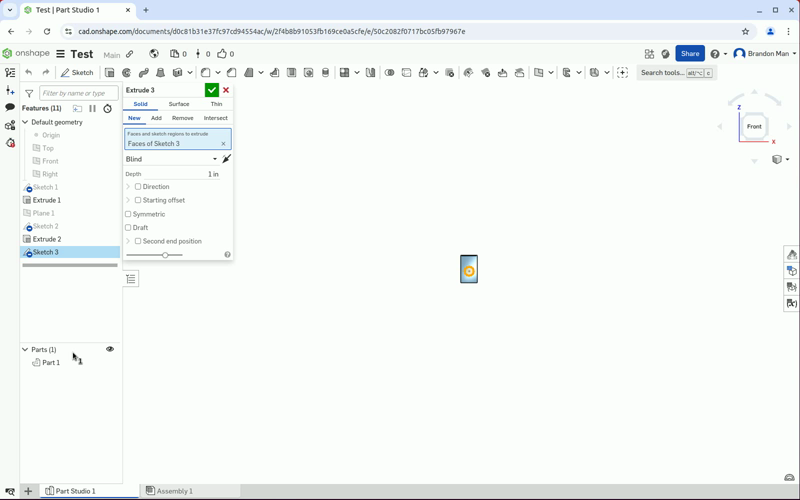
mouse_move(143, 106)
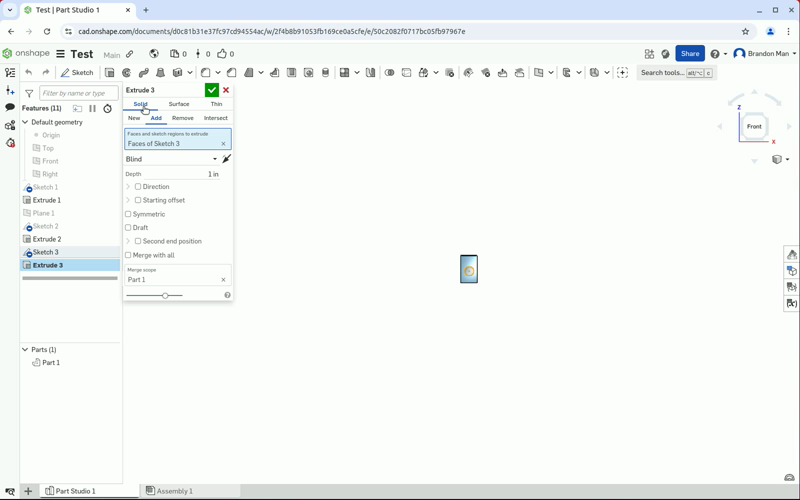
click(143, 106)
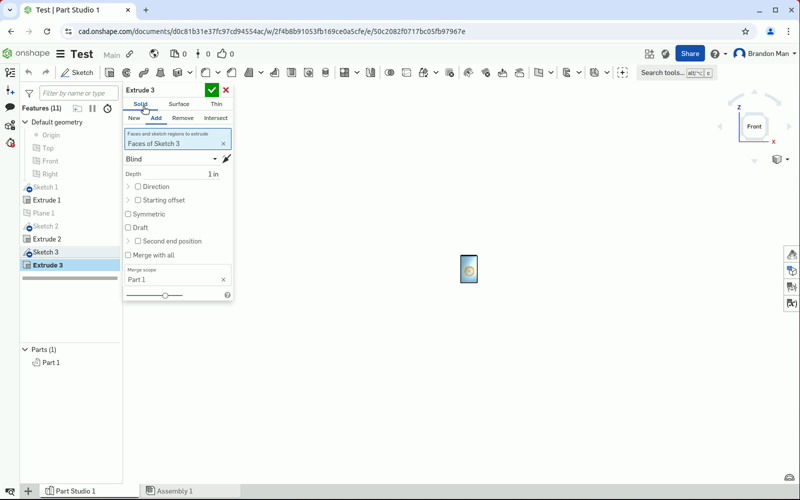
mouse_move(186, 120)
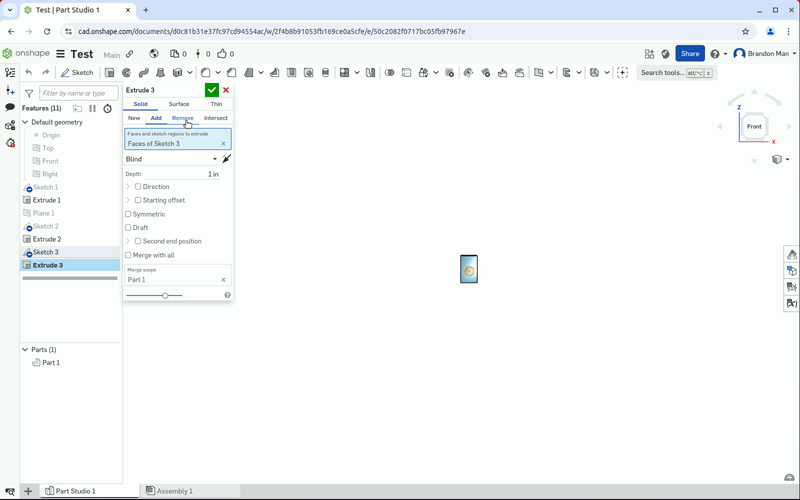
click(186, 120)
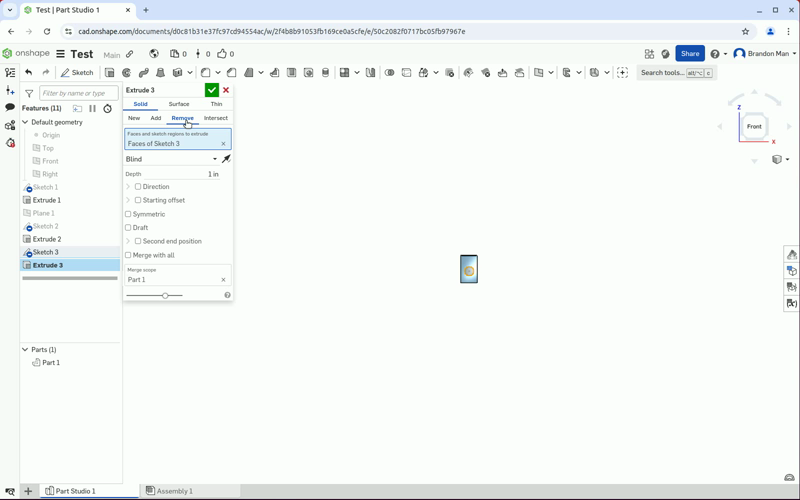
key(tab, 4)
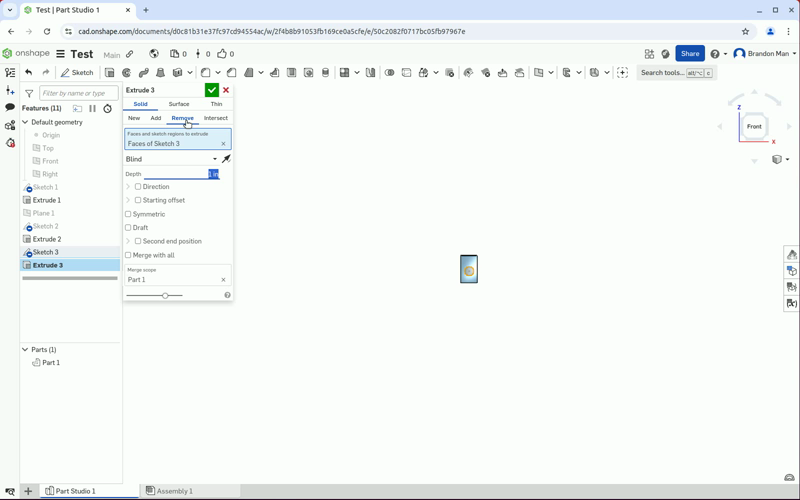
text(4.092)
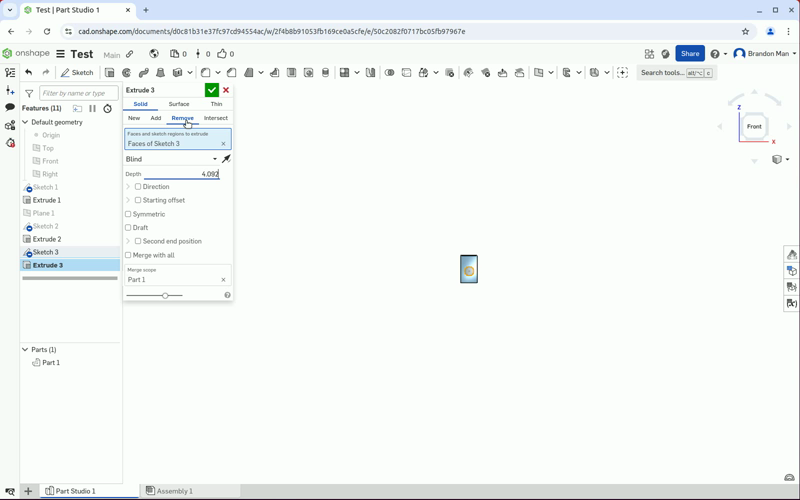
key(tab, 6)
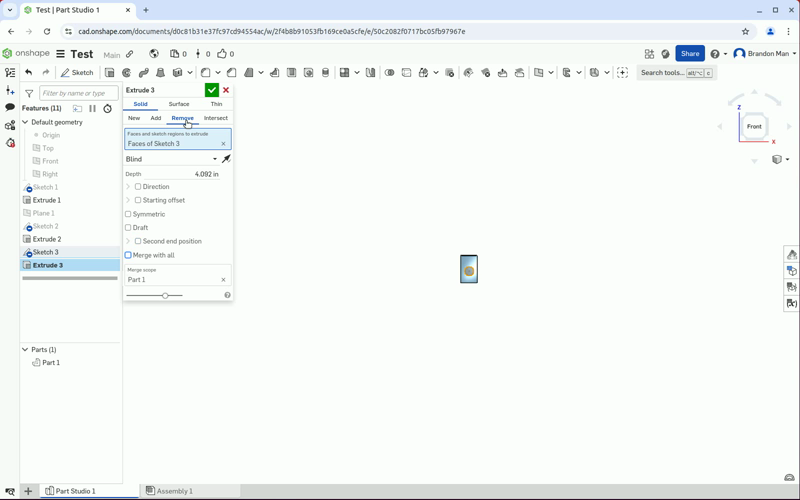
key(space)
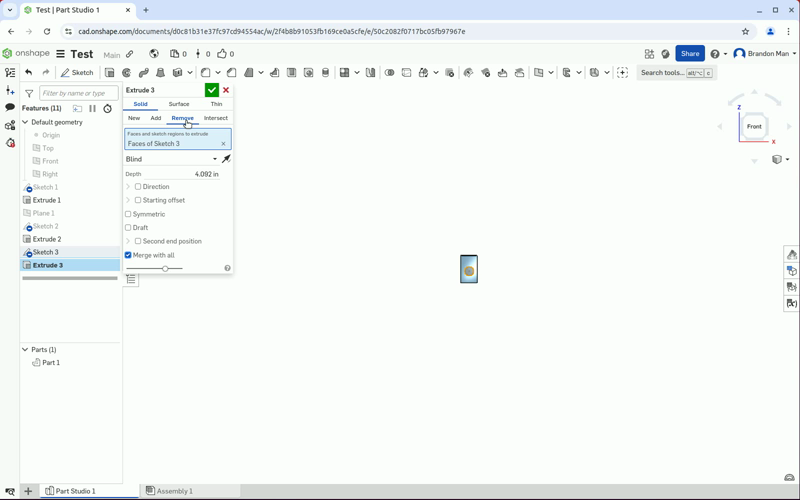
key(enter)
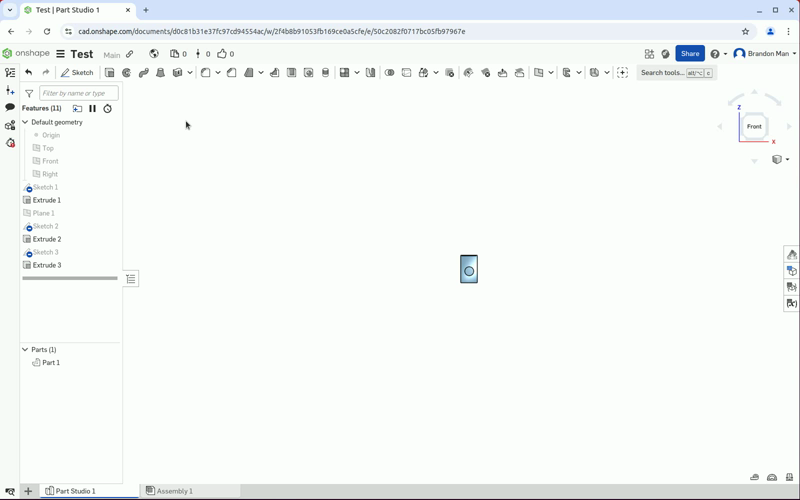
key(shift+h)
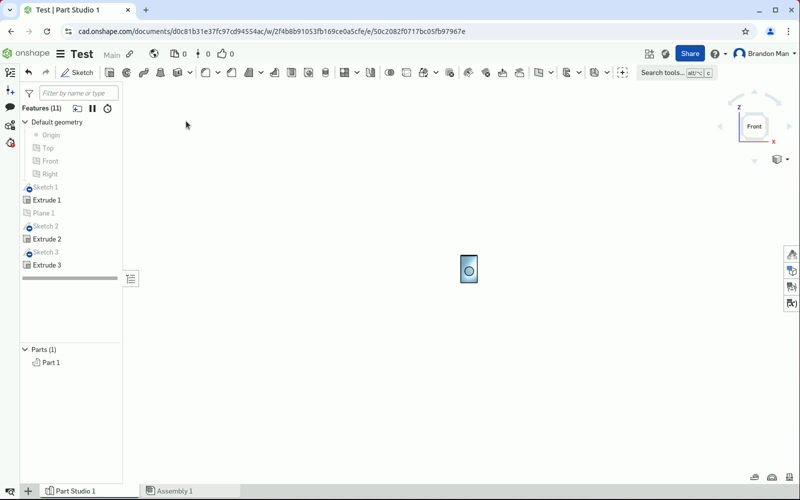
key(shift+h)
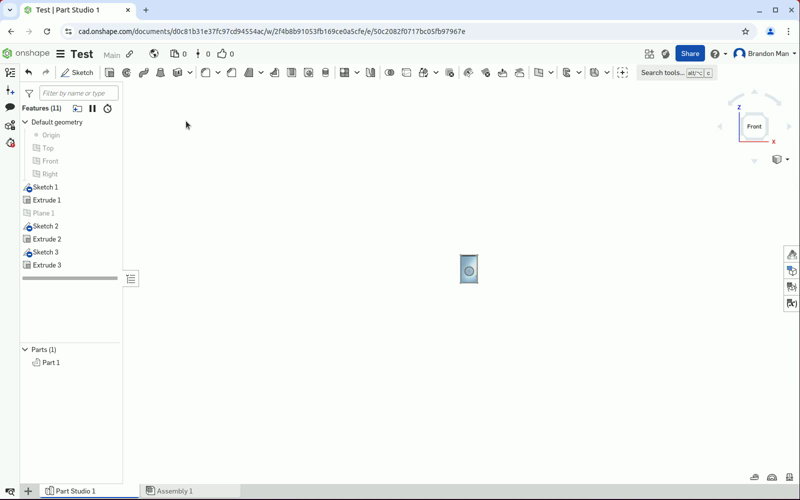
key(shift+7)
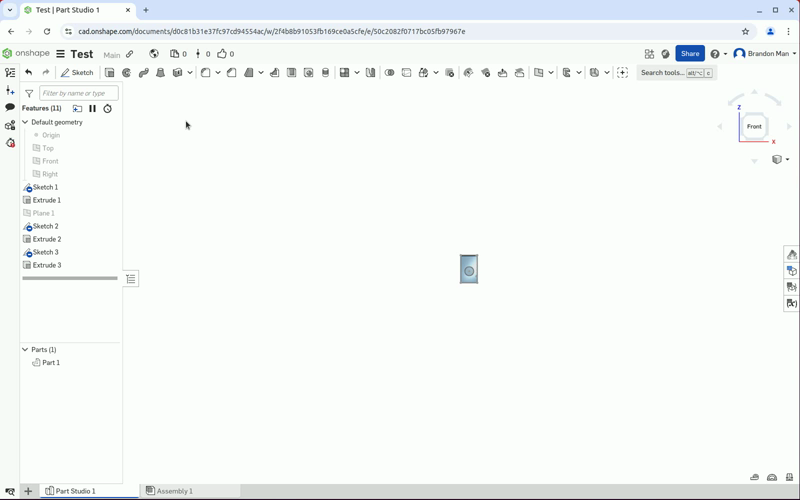
key(left, 2)
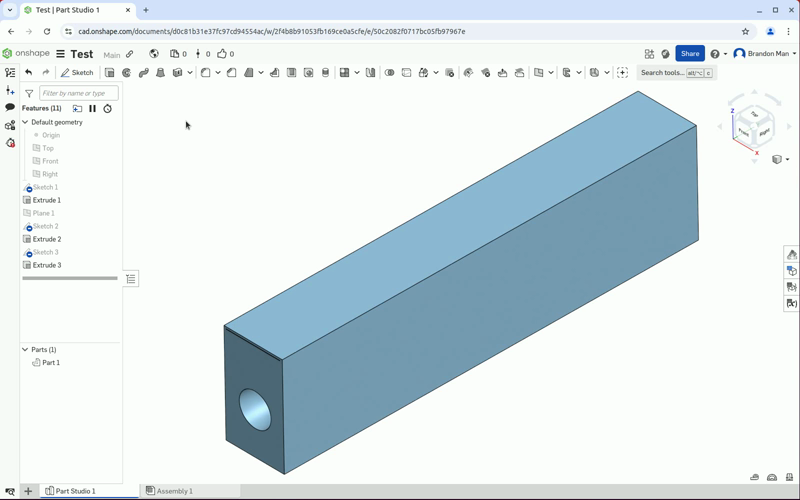
key(down, 2)
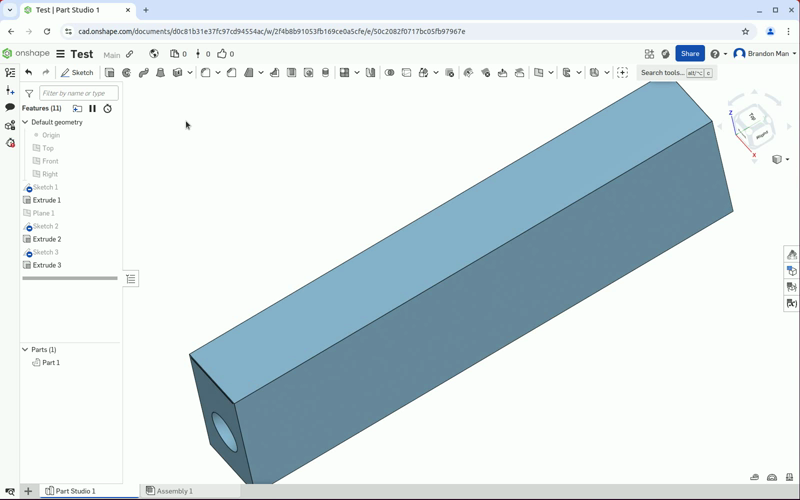
key(up, 2)
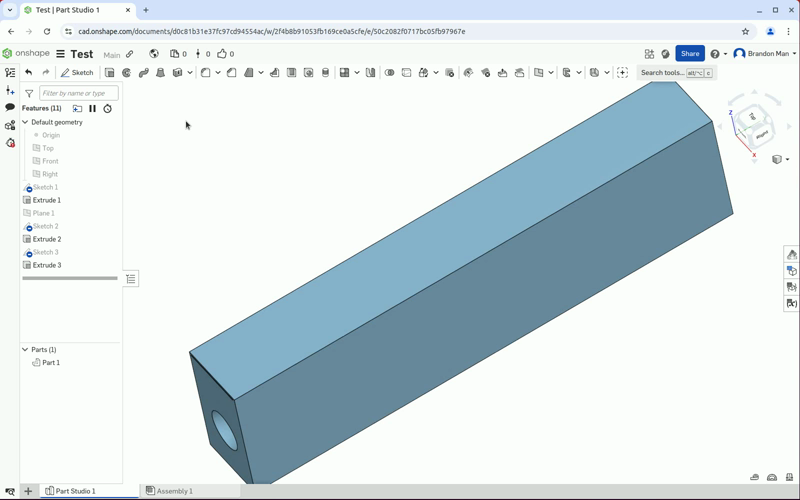
key(right, 2)
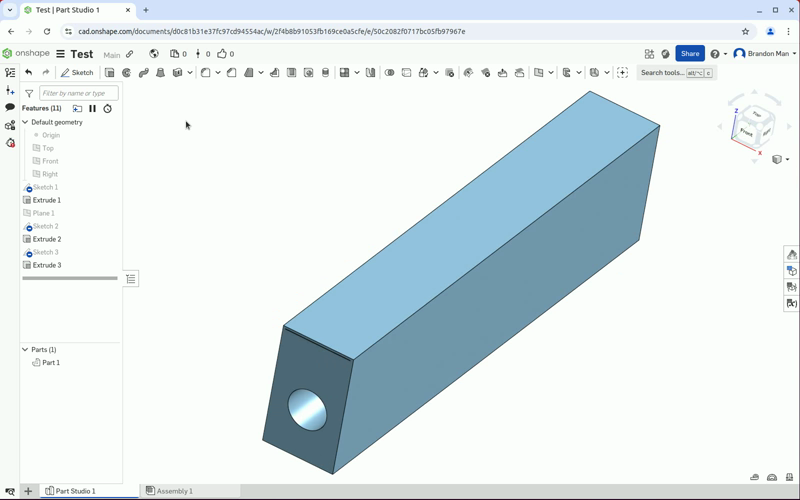
mouse_move(73, 189)
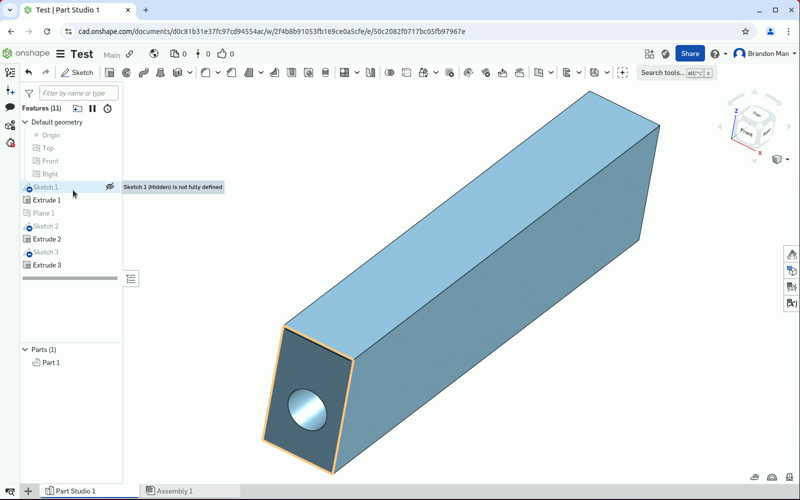
click(73, 189)